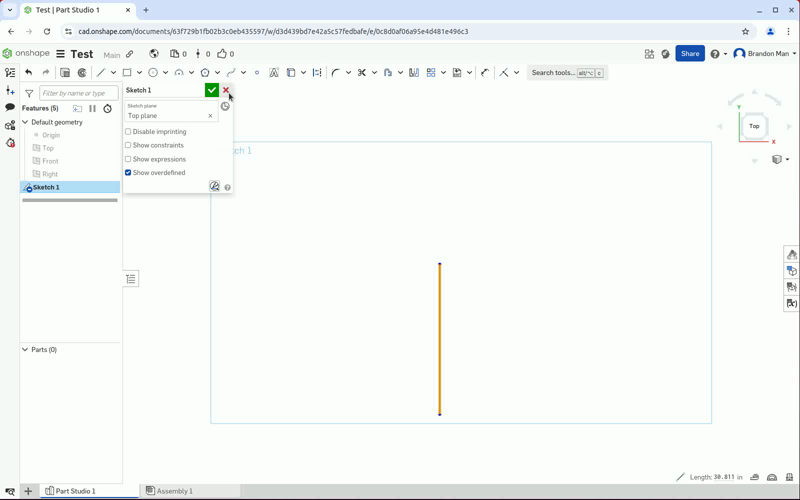
key(shift+h)
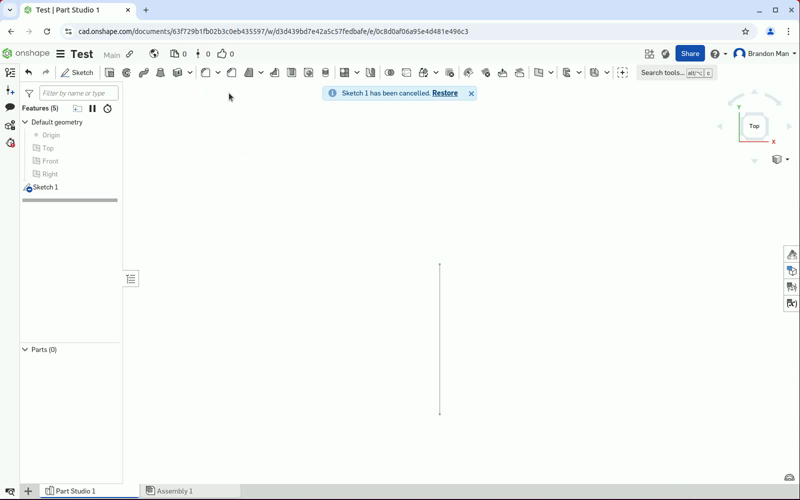
key(shift+s)
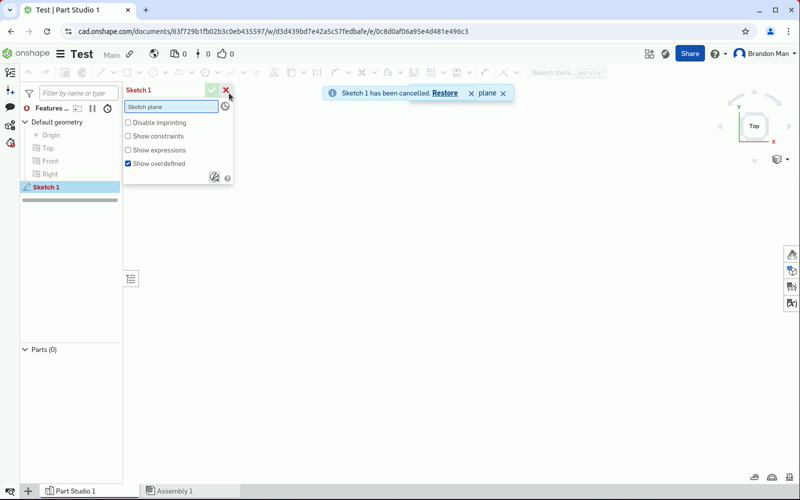
mouse_move(73, 150)
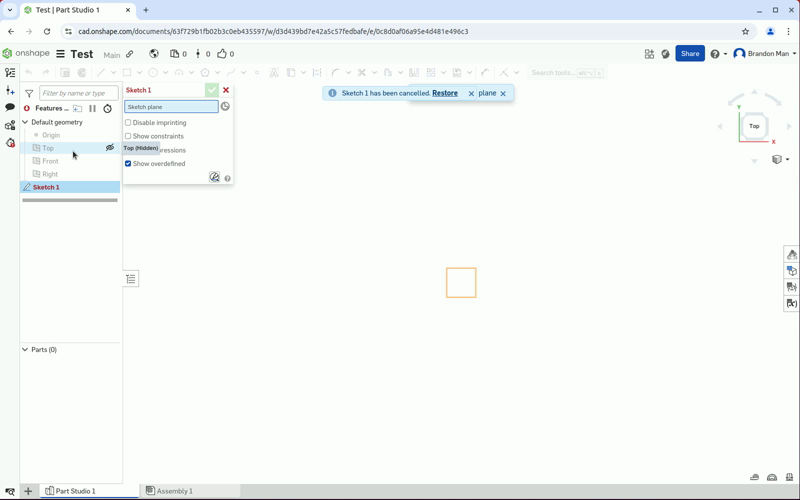
click(73, 150)
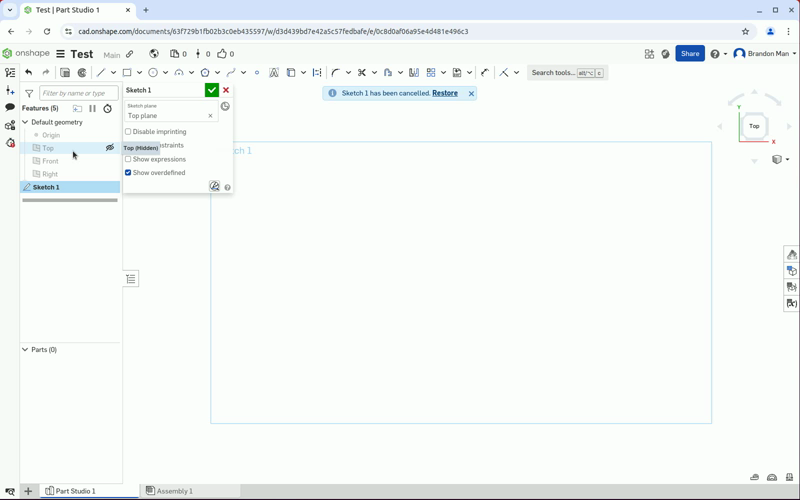
mouse_move(73, 352)
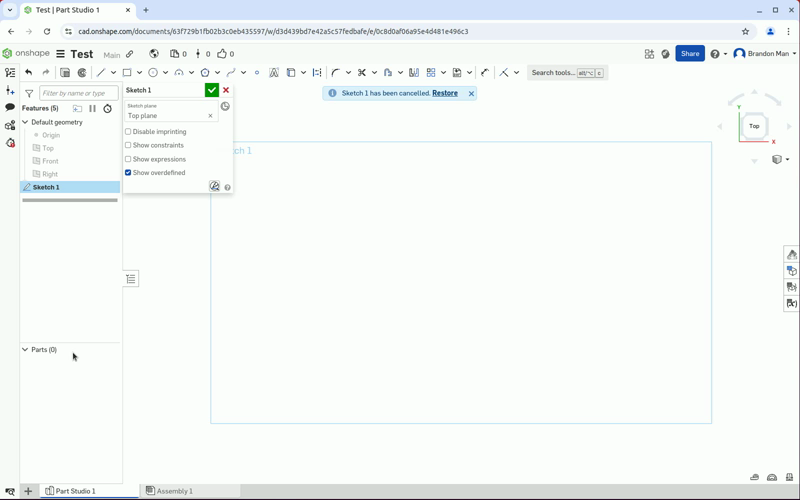
key(y)
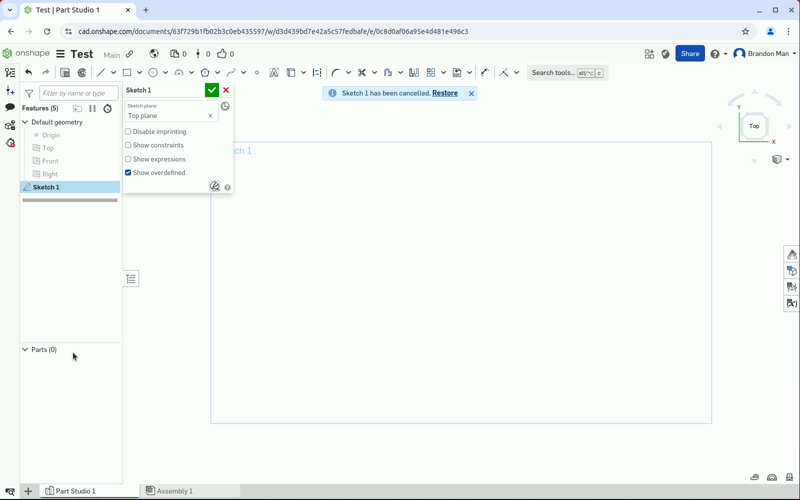
key(l)
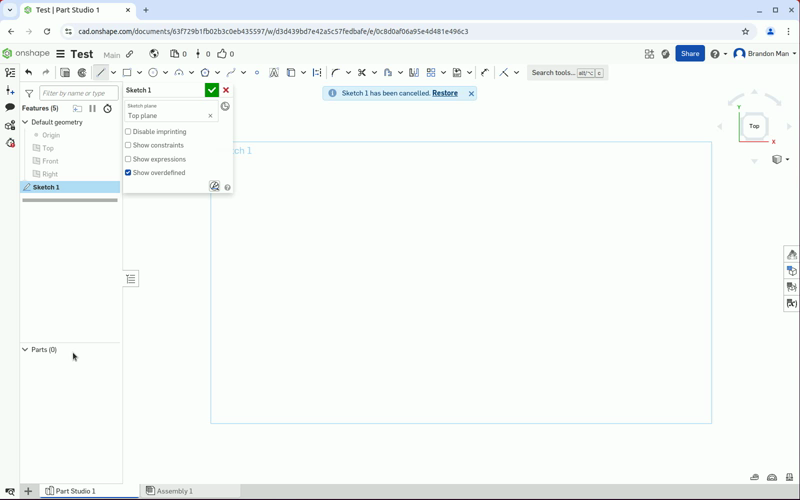
key_down(shift)
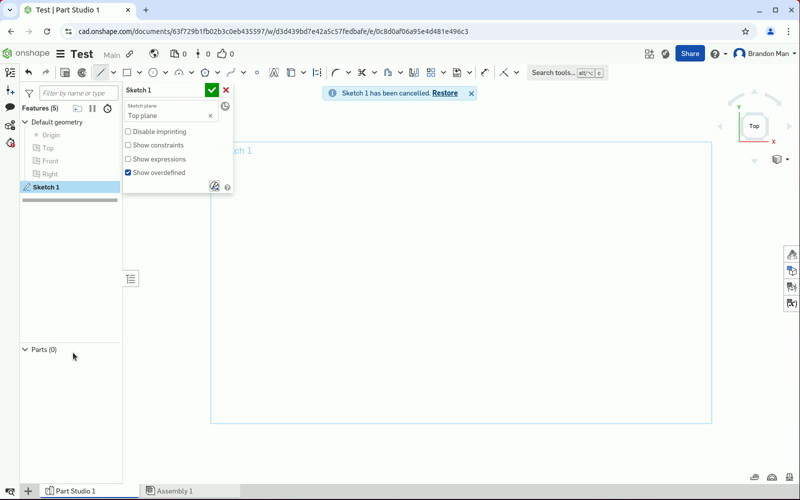
mouse_move(348, 260)
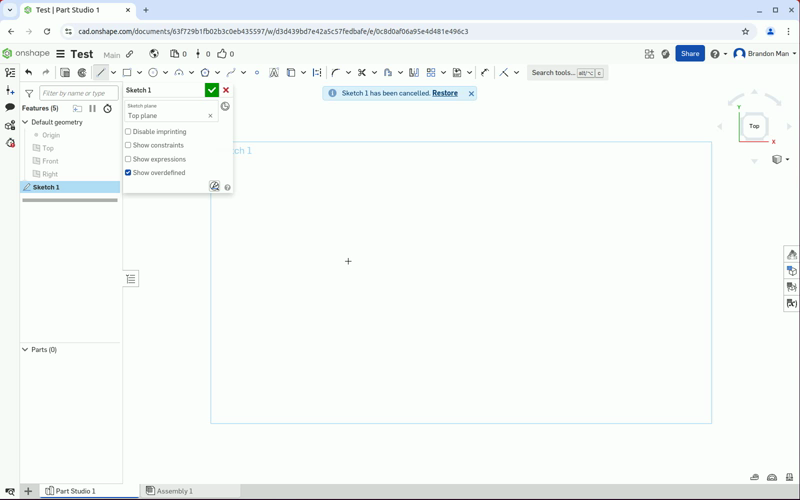
click(348, 260)
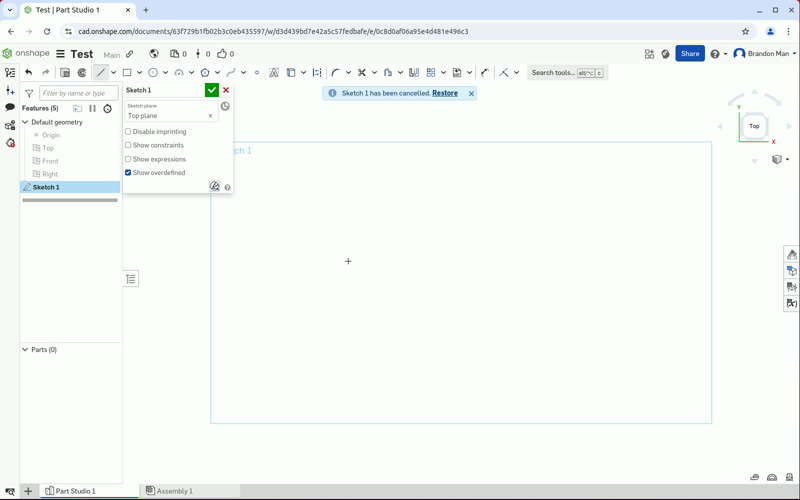
key_up(shift)
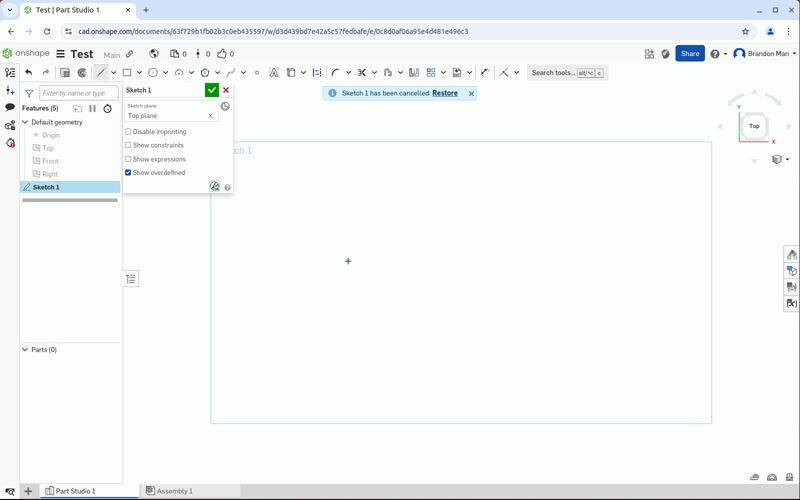
key_down(shift)
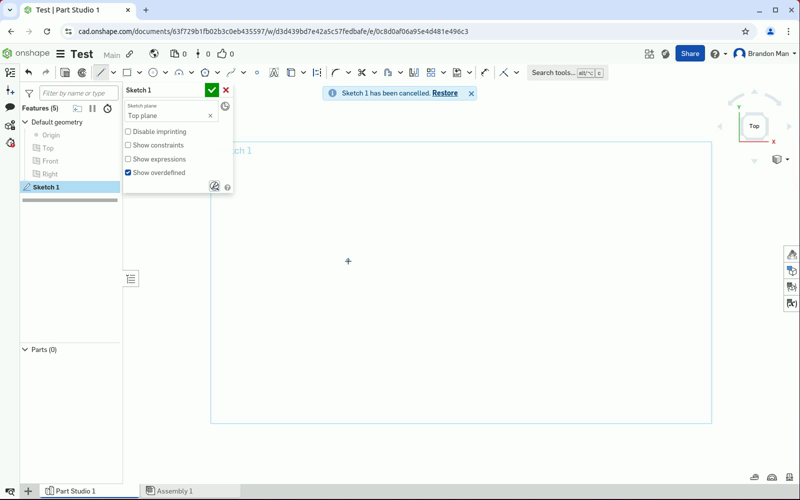
mouse_move(378, 260)
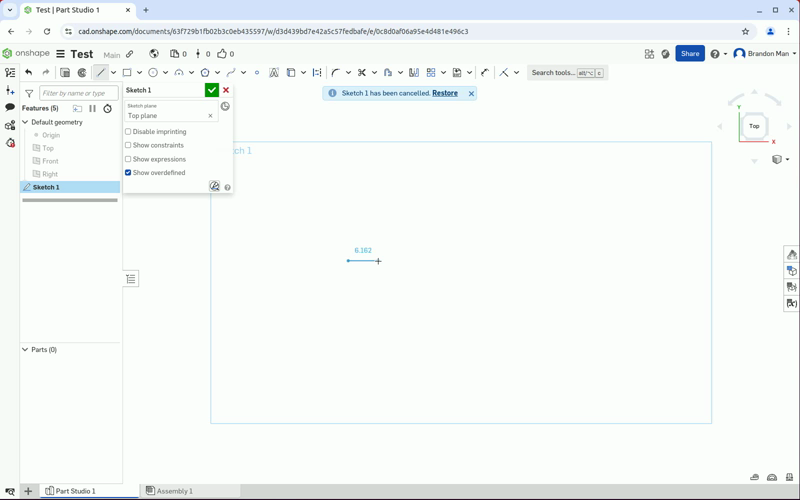
mouse_move(377, 260)
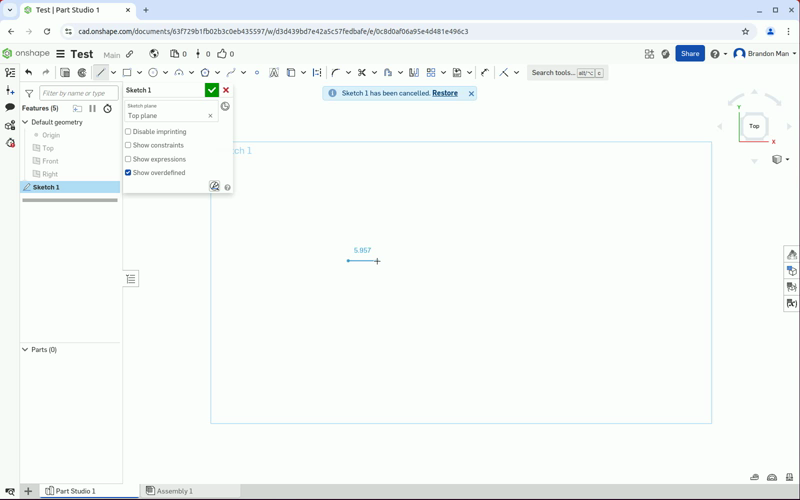
click(377, 260)
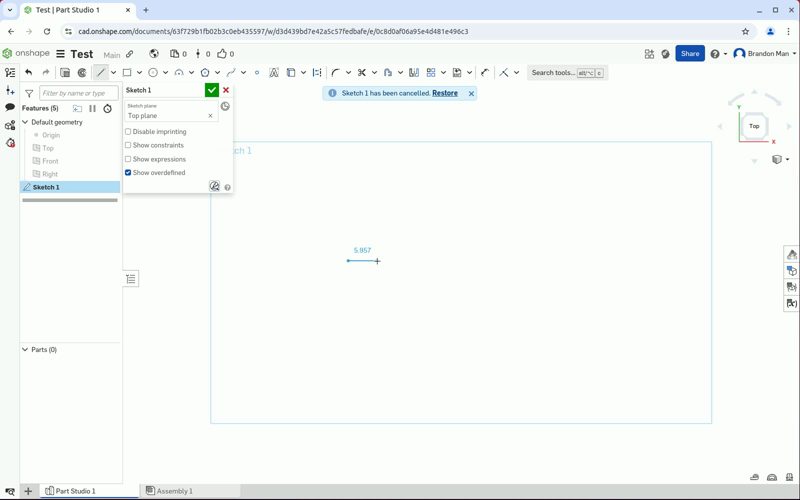
key_up(shift)
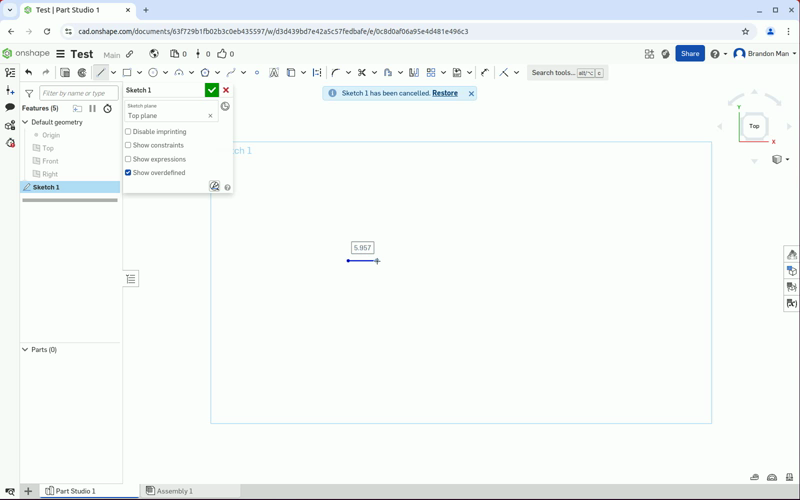
key_down(shift)
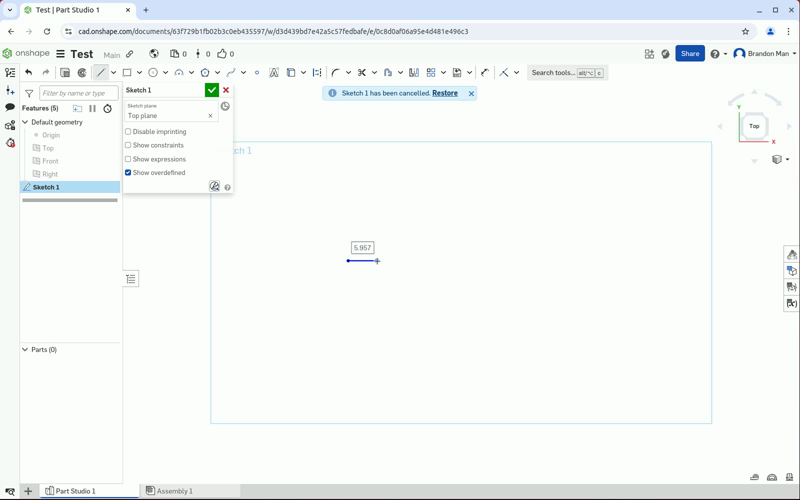
mouse_move(407, 260)
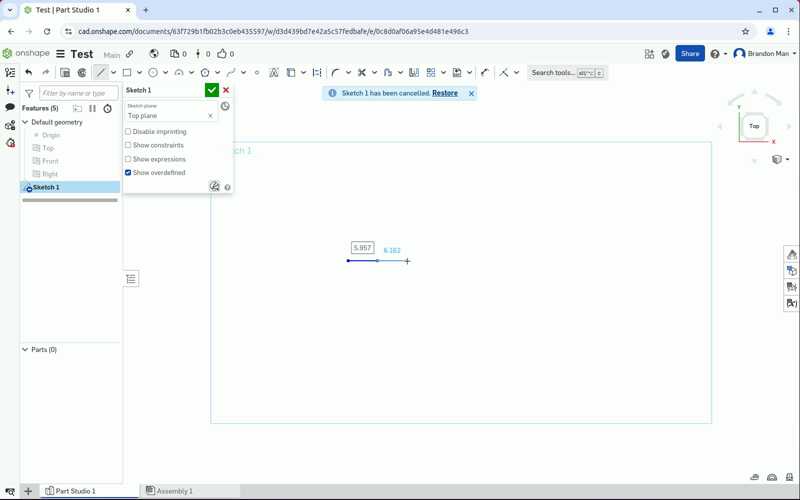
mouse_move(377, 246)
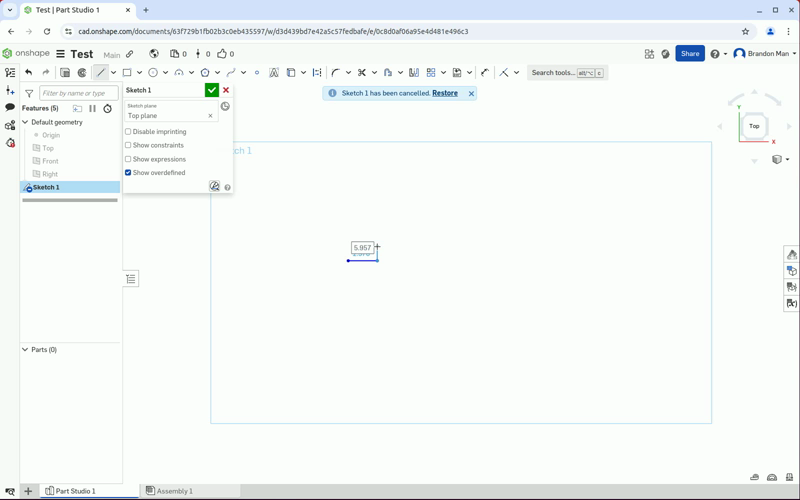
click(377, 246)
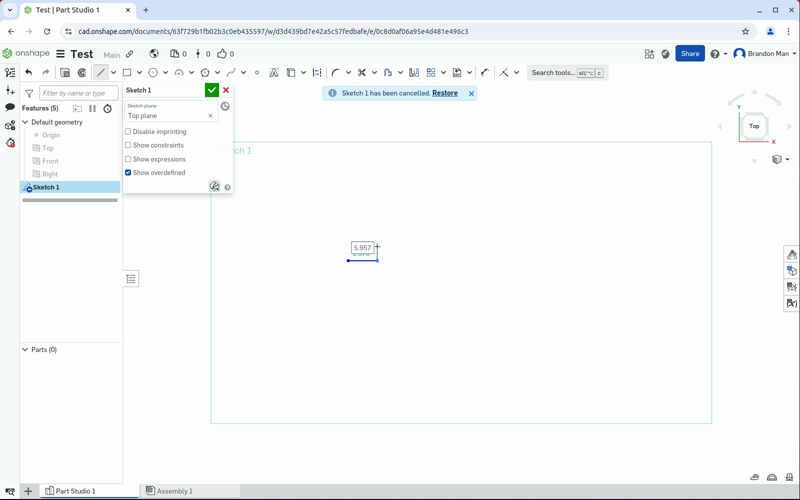
key_up(shift)
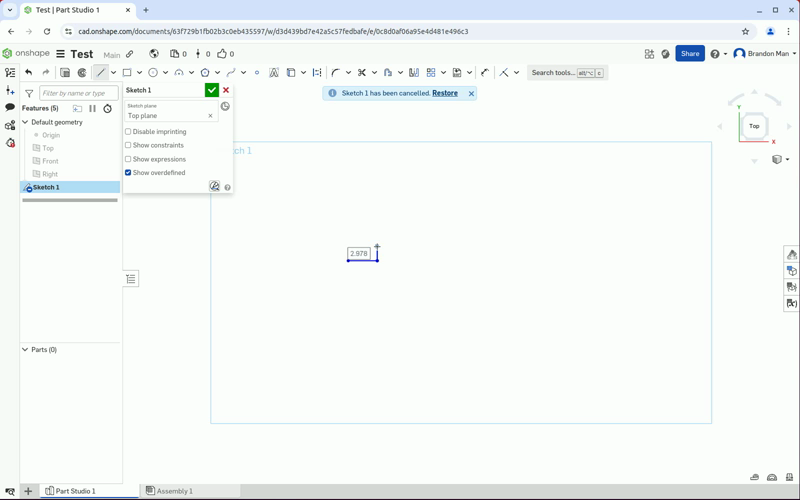
key_down(shift)
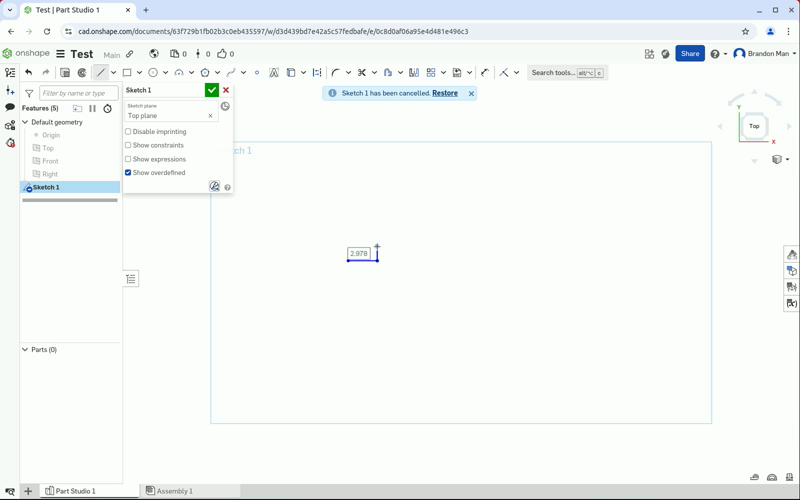
mouse_move(407, 246)
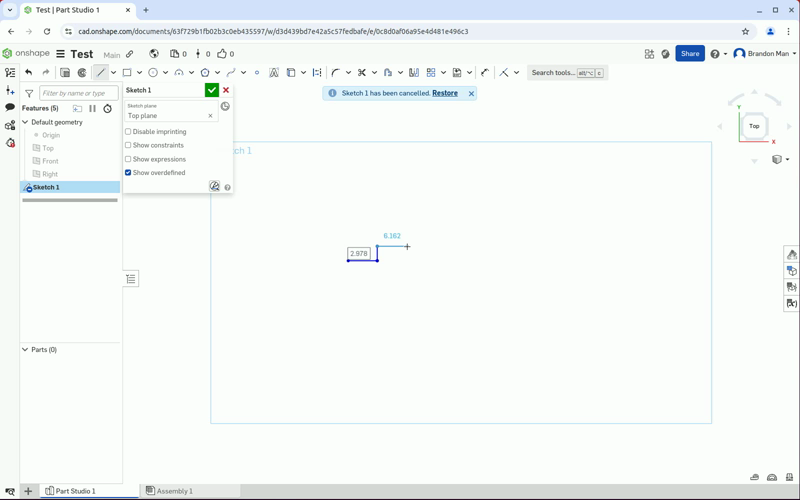
mouse_move(348, 246)
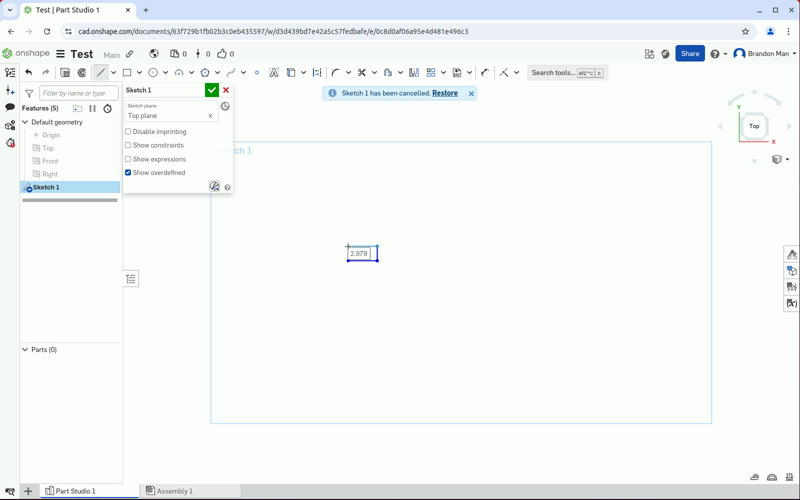
click(348, 246)
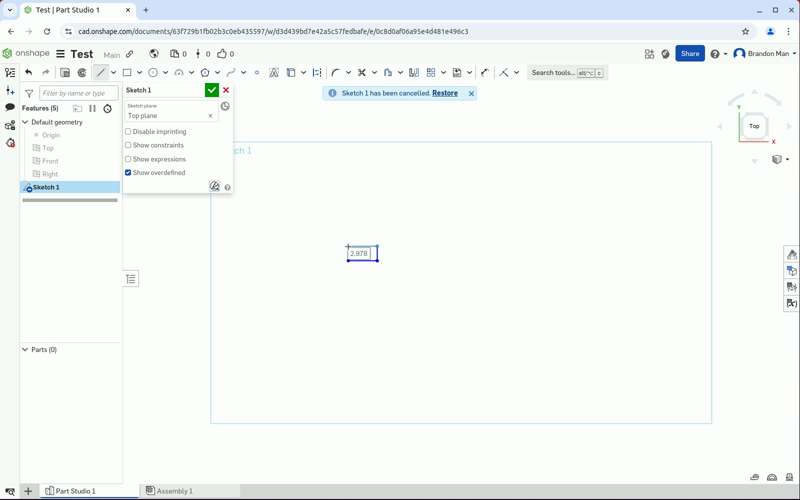
key_up(shift)
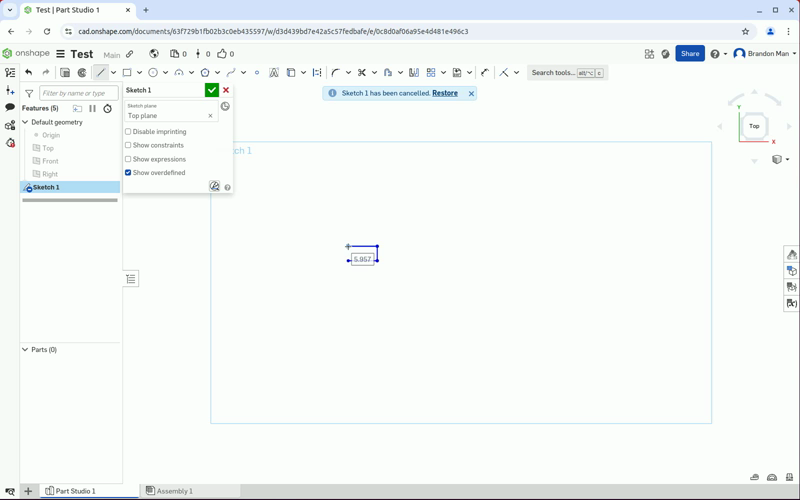
mouse_move(378, 246)
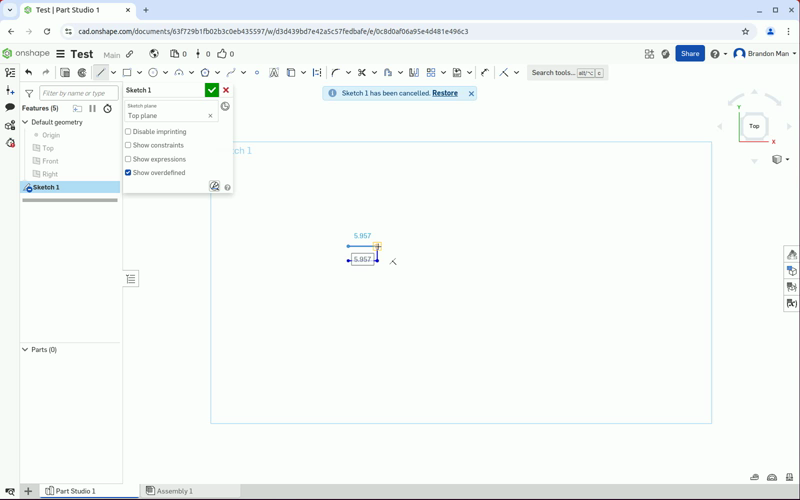
key_down(shift)
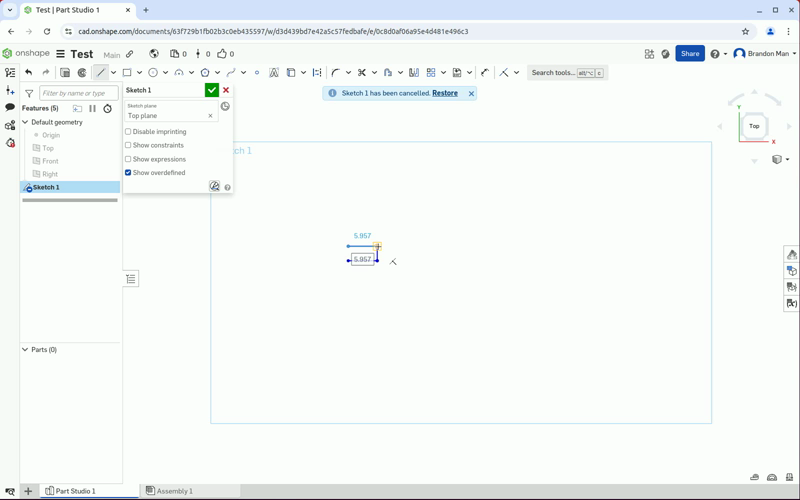
mouse_move(348, 260)
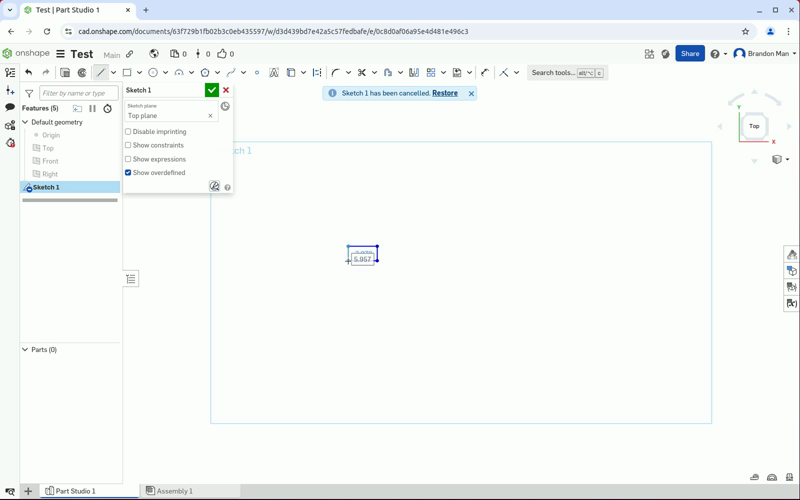
key_up(shift)
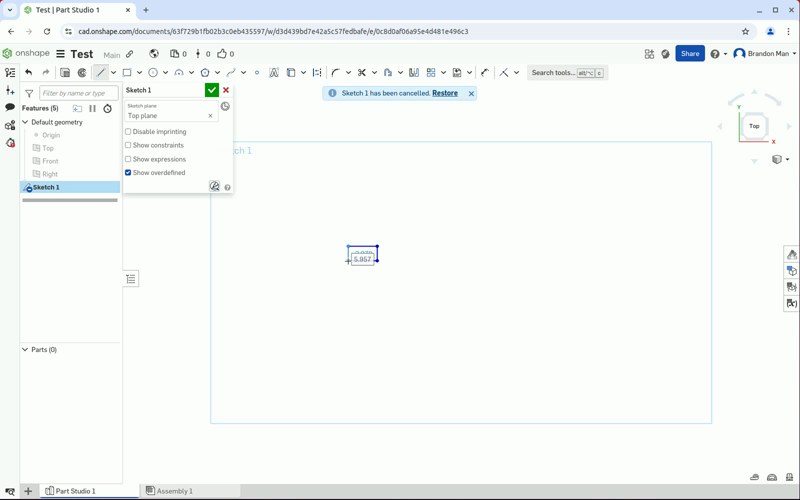
click(348, 260)
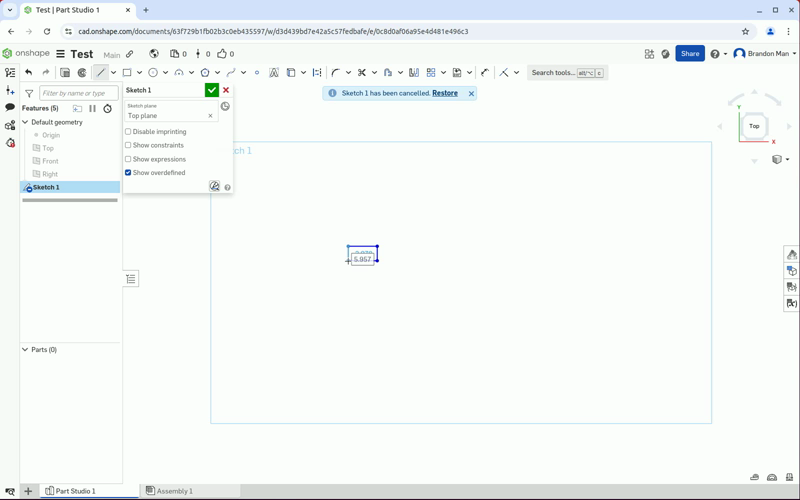
key(esc)
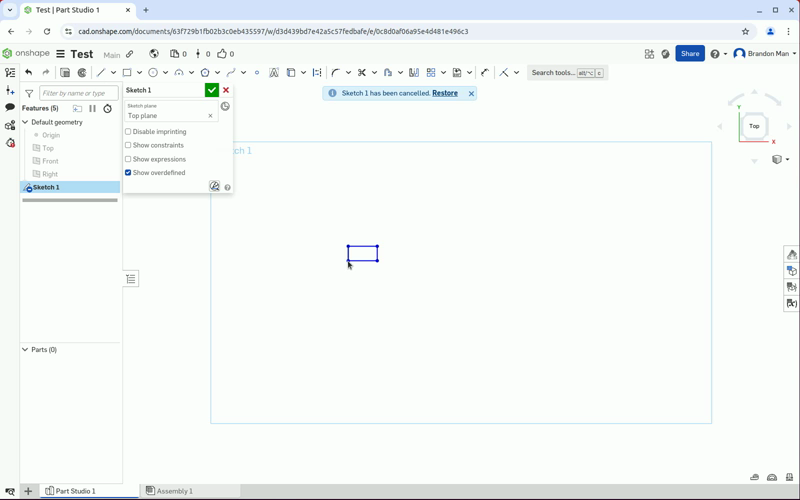
mouse_move(358, 252)
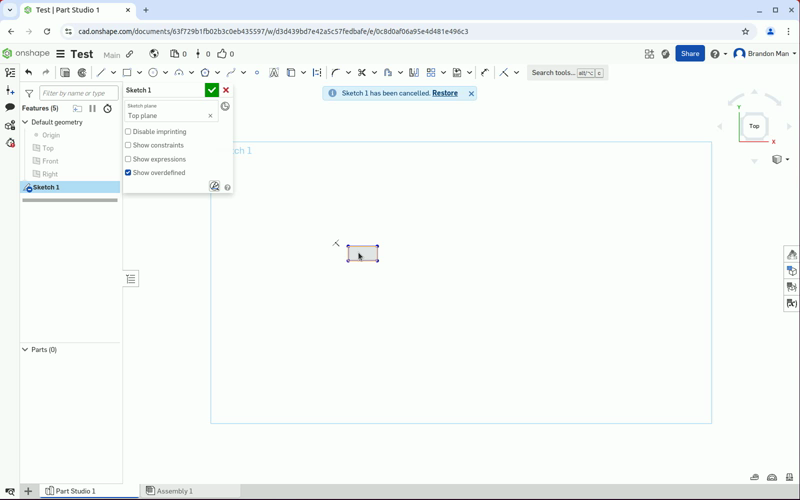
scroll(6)
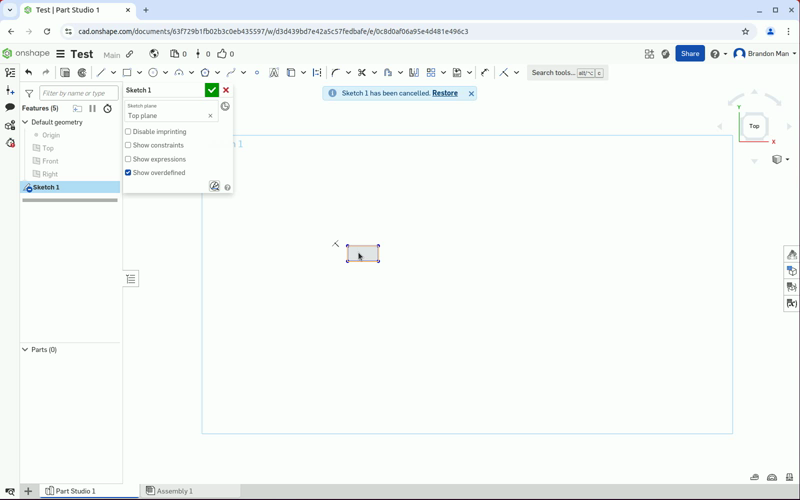
scroll(6)
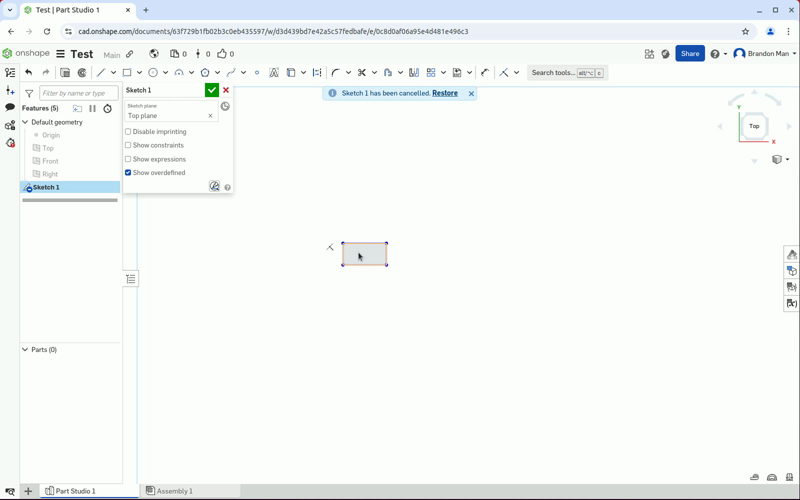
scroll(6)
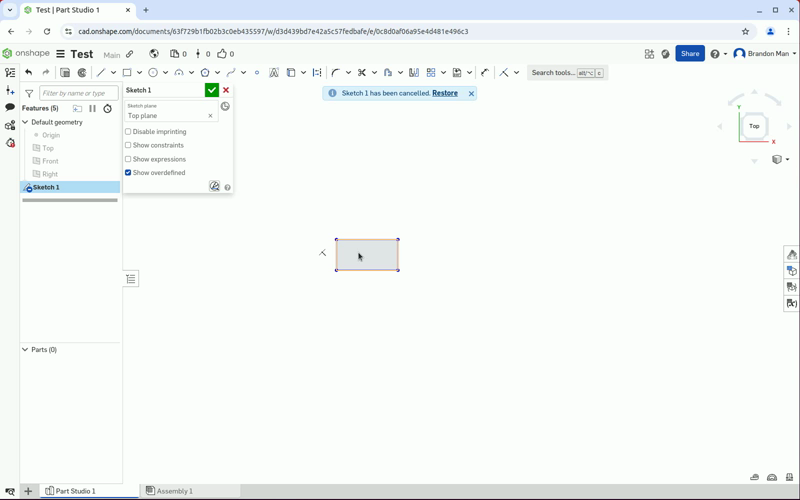
scroll(6)
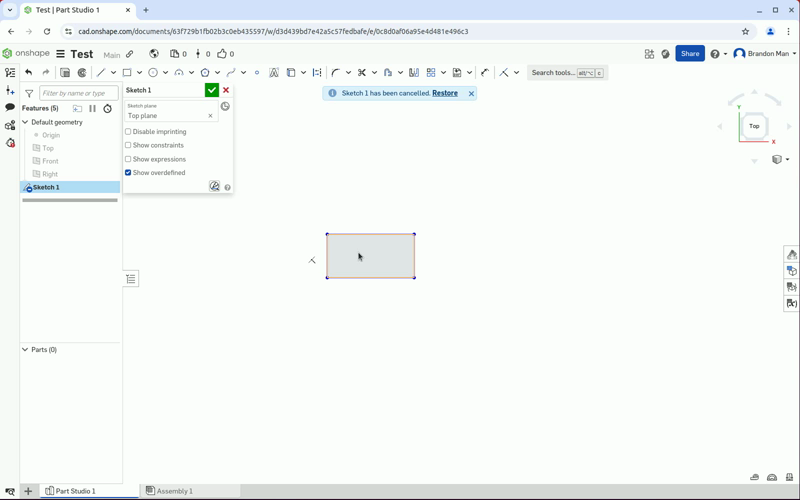
scroll(6)
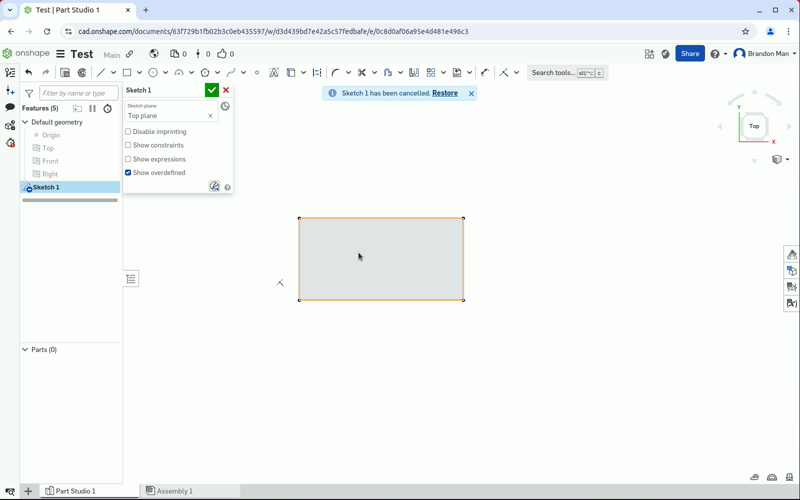
scroll(6)
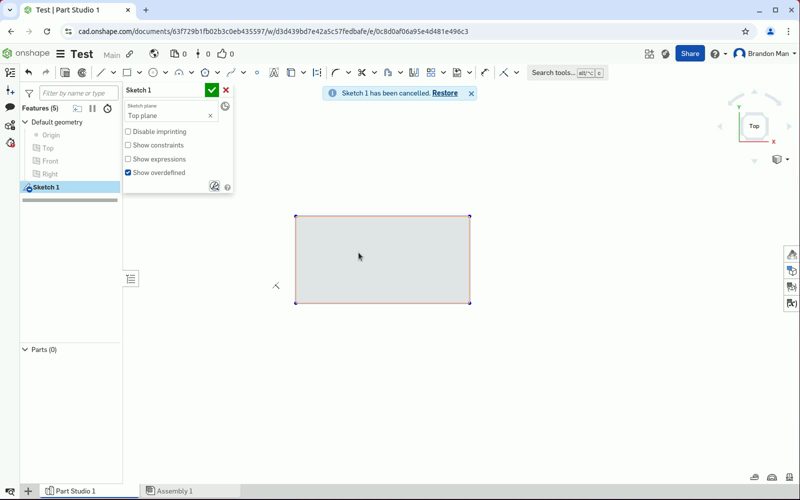
scroll(6)
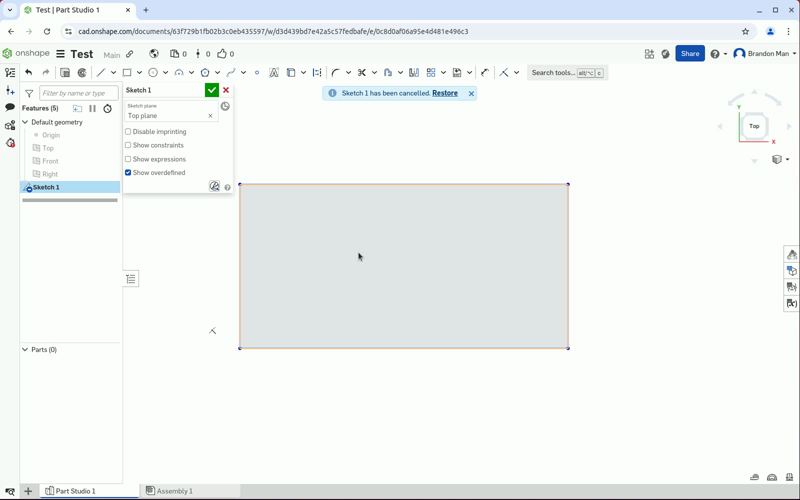
click(358, 252)
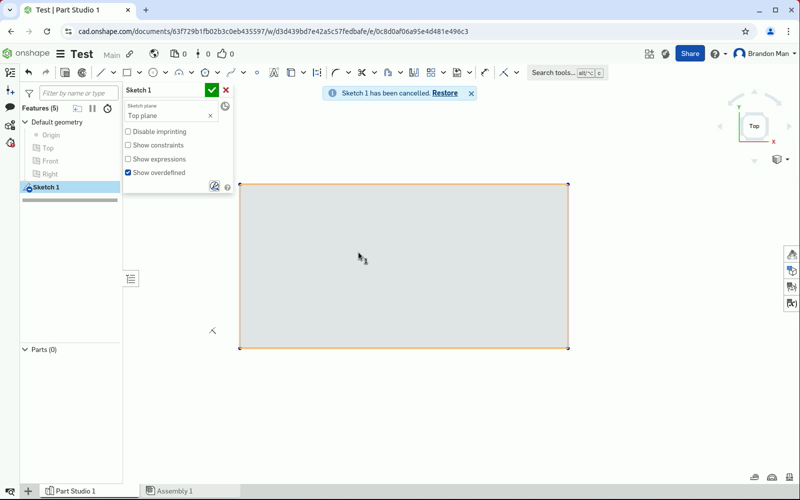
scroll(-6)
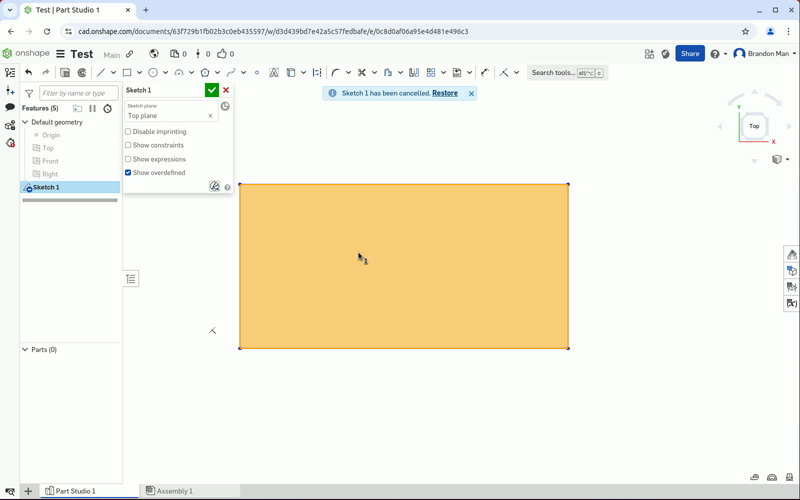
scroll(-6)
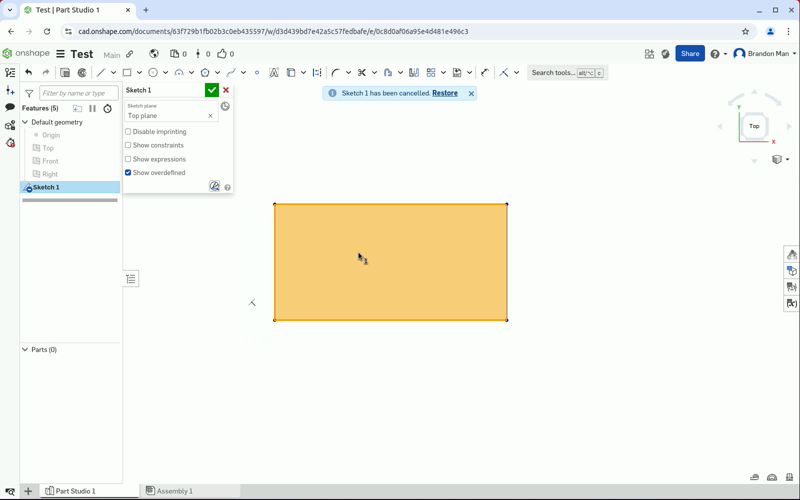
scroll(-6)
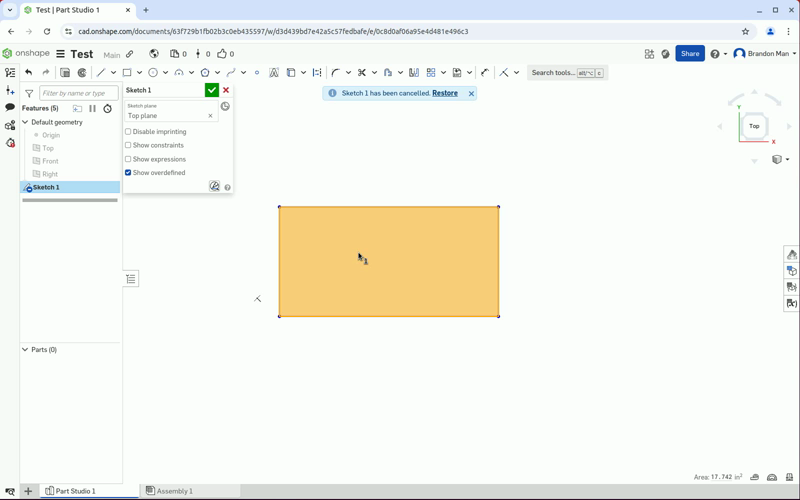
scroll(-6)
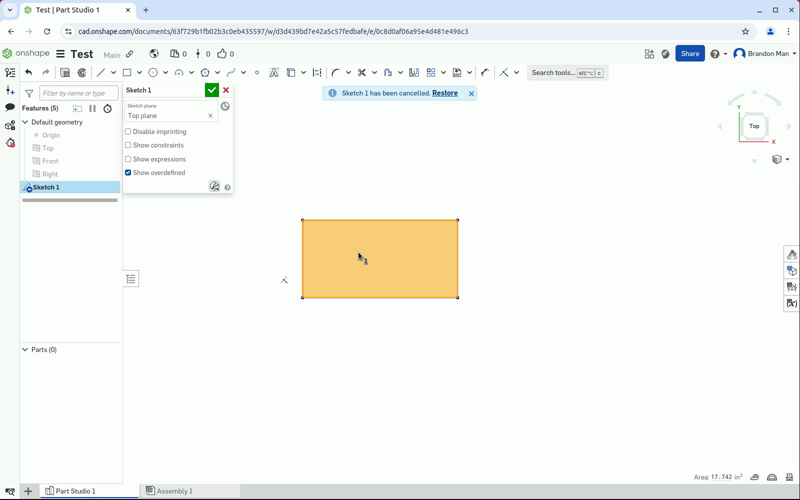
scroll(-6)
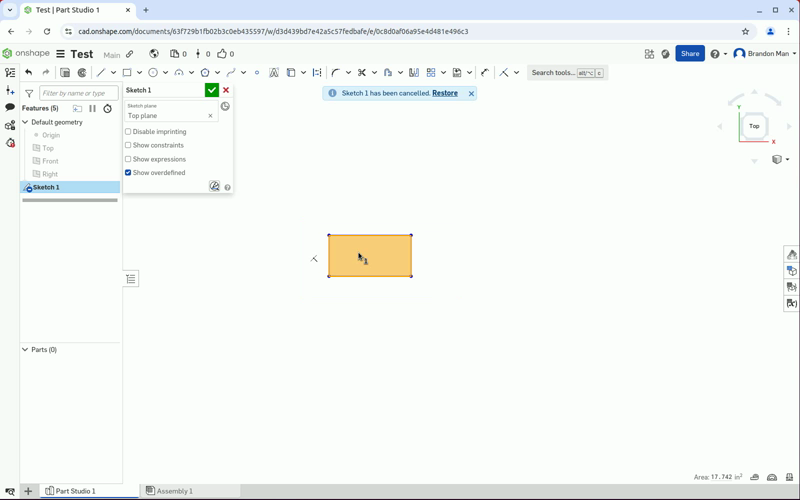
scroll(-6)
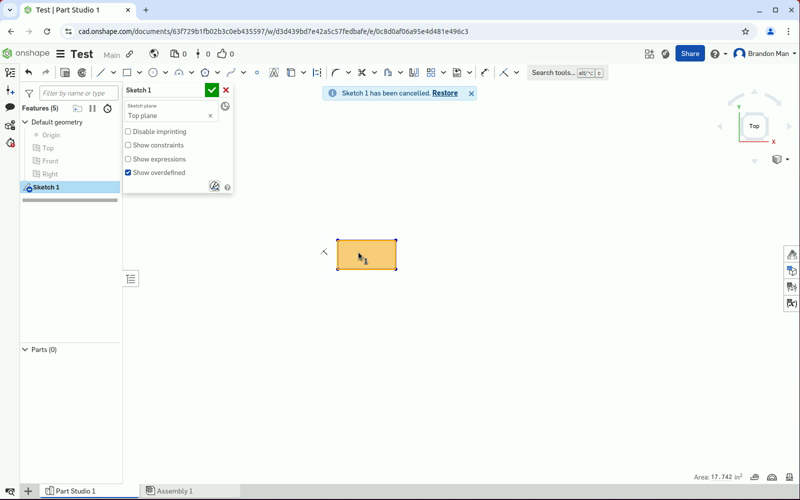
scroll(-6)
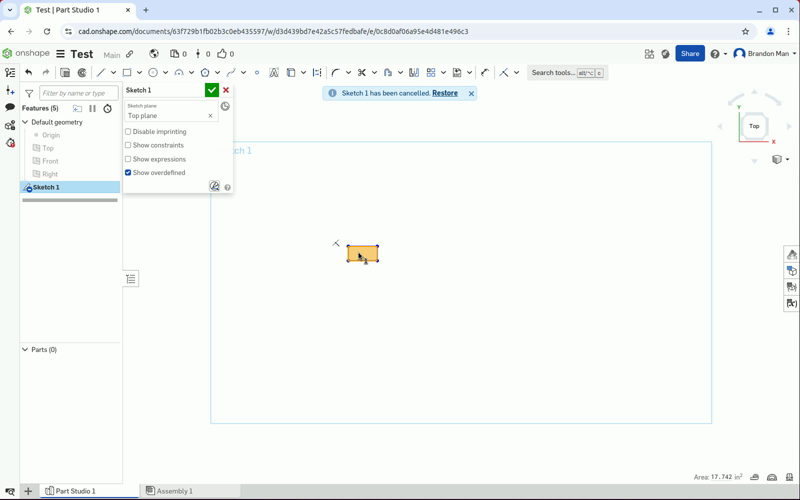
mouse_move(73, 352)
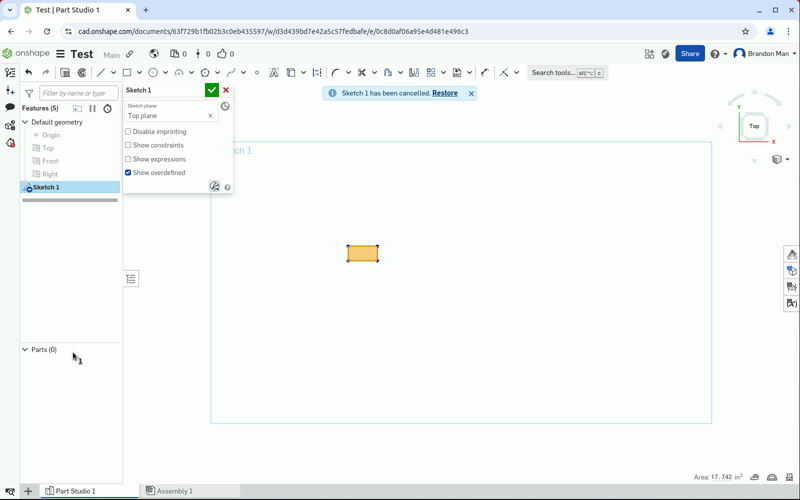
key(shift+y)
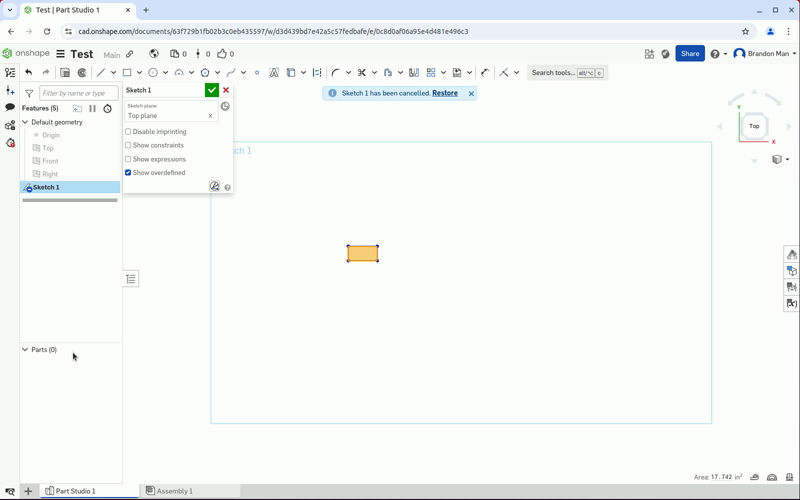
key(shift+e)
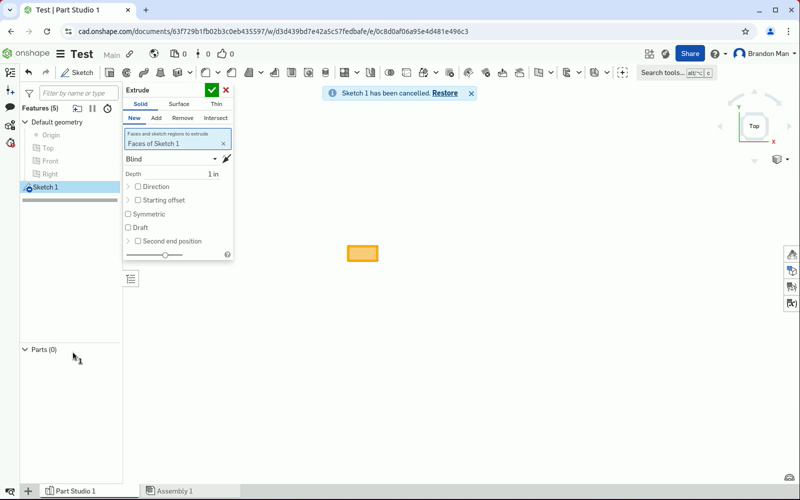
mouse_move(143, 106)
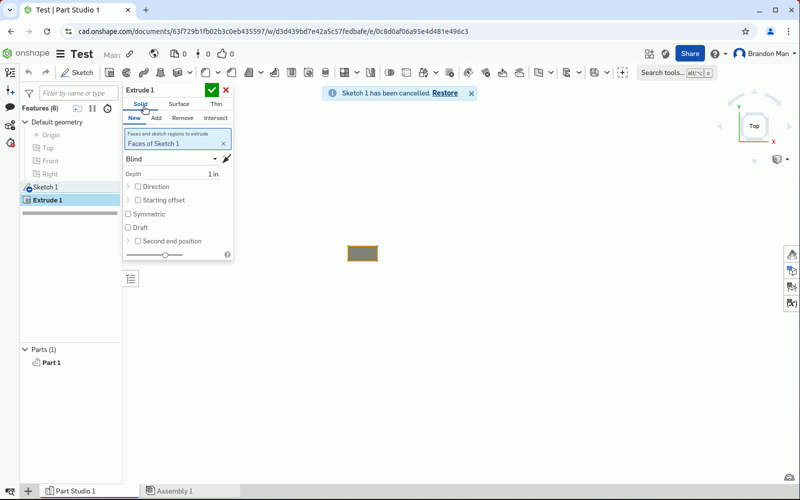
click(143, 106)
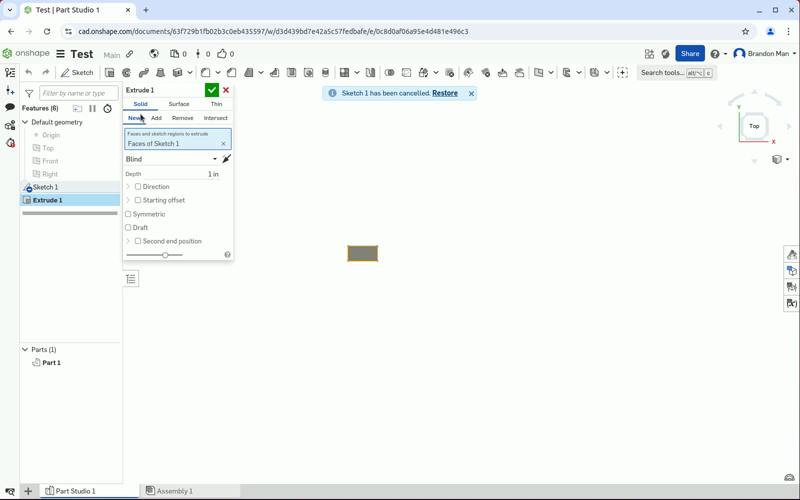
mouse_move(137, 120)
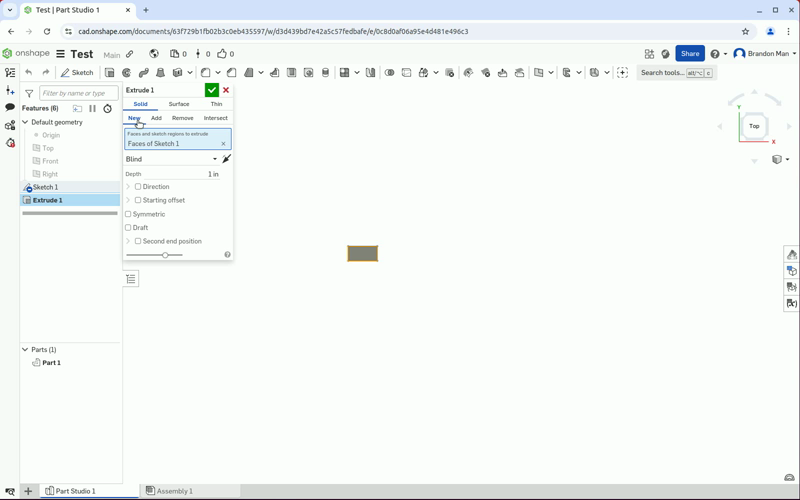
click(137, 120)
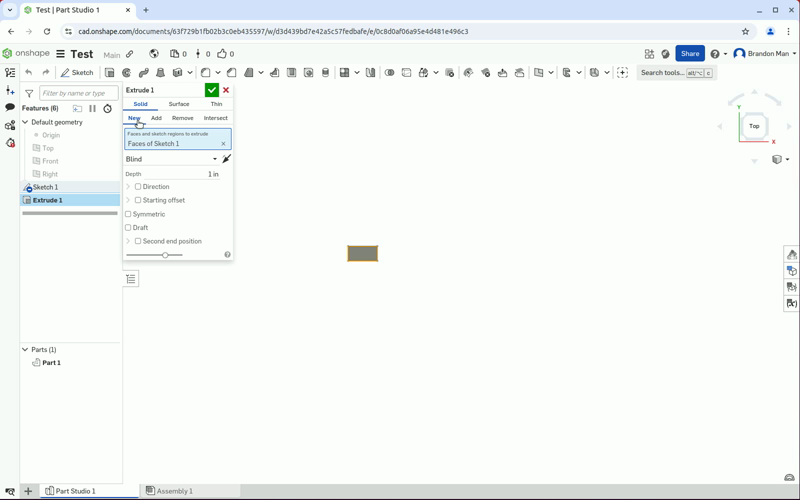
key(tab, 4)
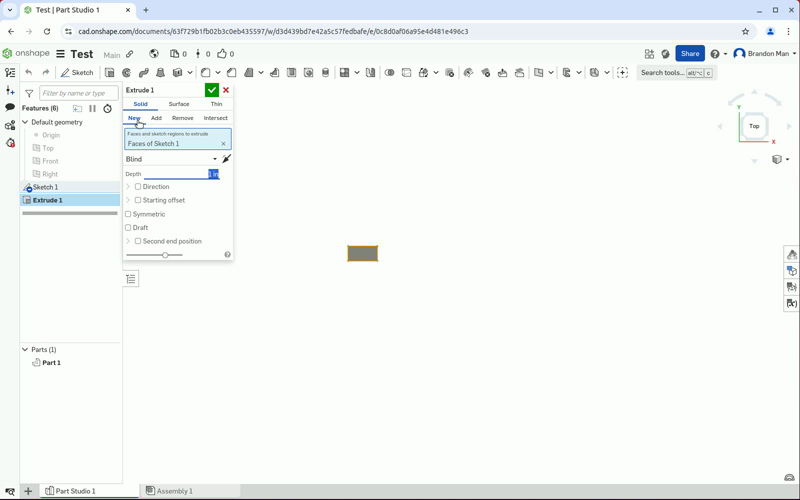
text(2.889)
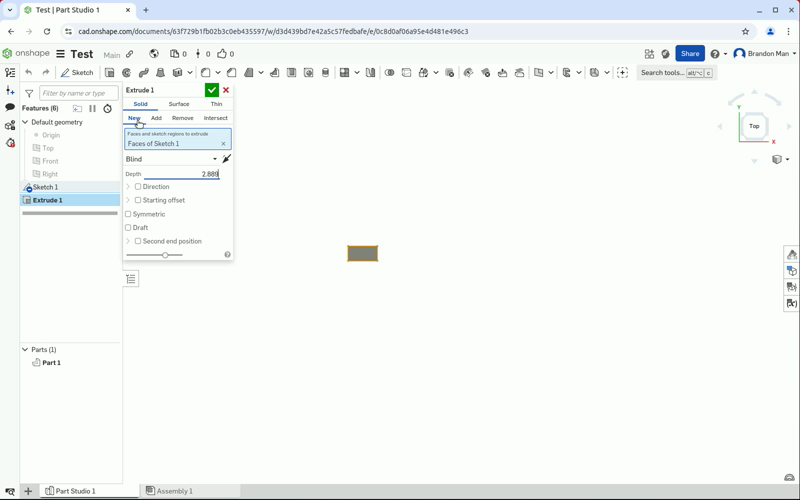
key(enter)
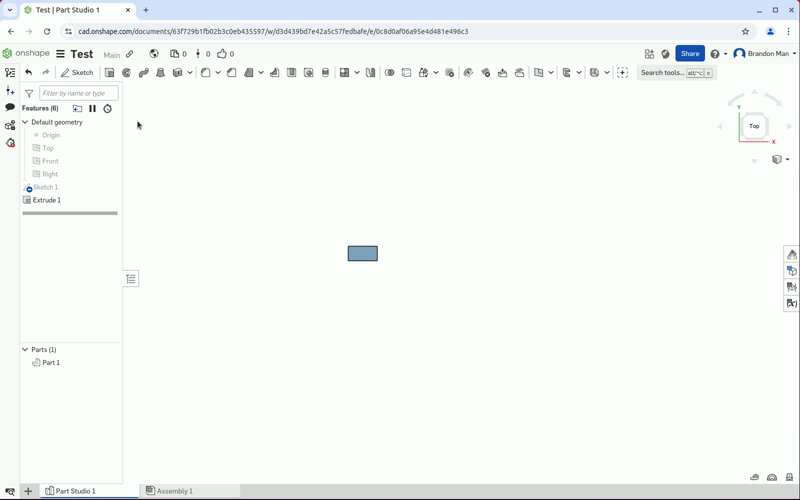
key(shift+h)
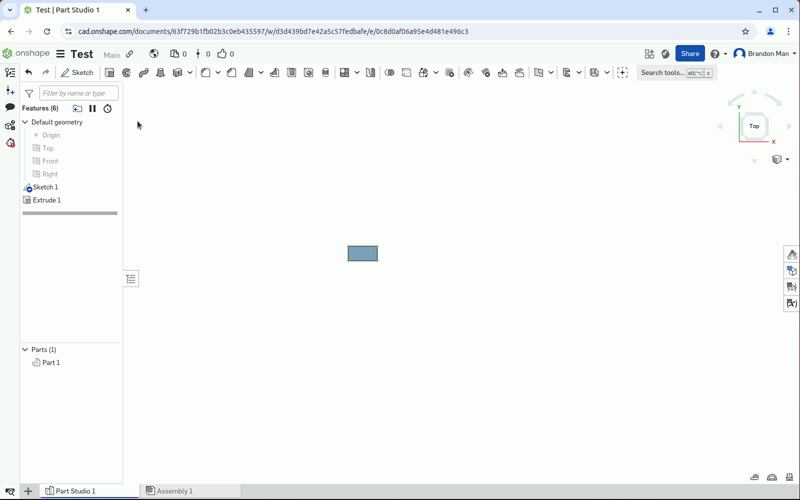
key(shift+h)
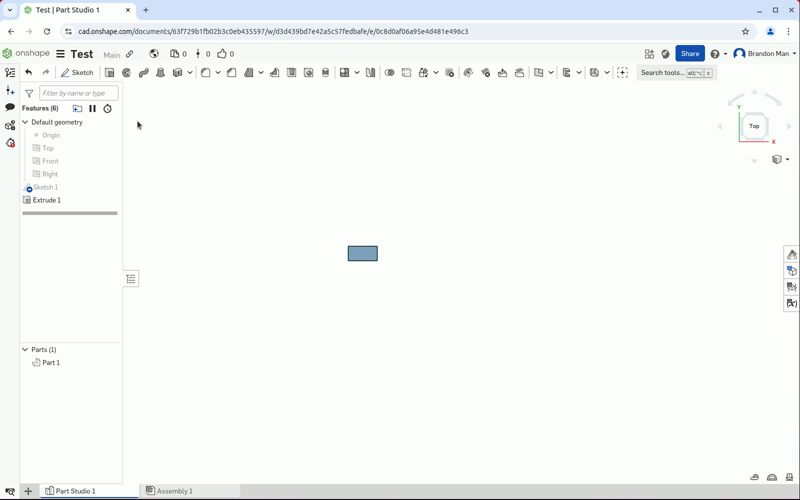
mouse_move(73, 189)
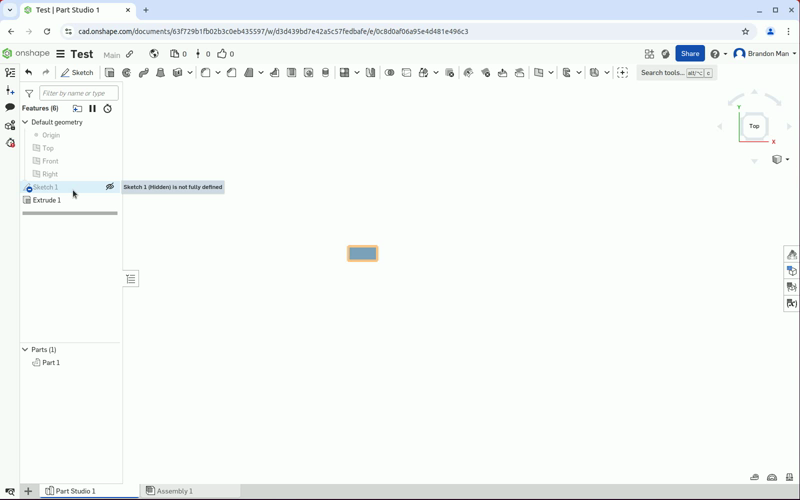
click(73, 189)
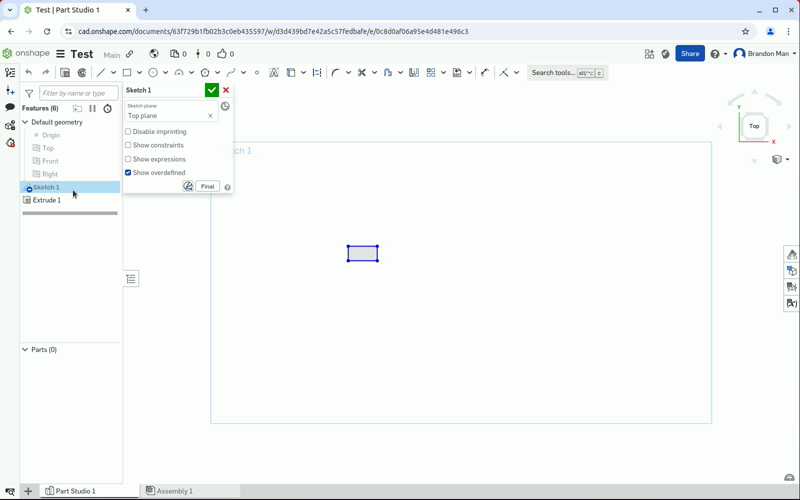
mouse_move(229, 92)
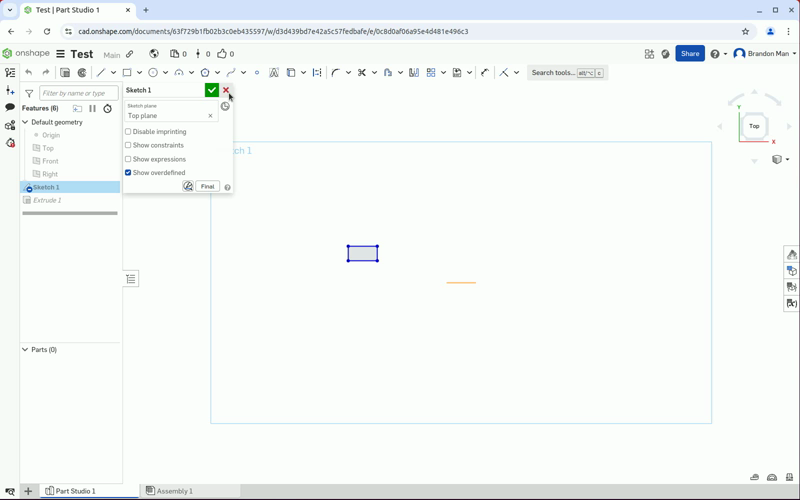
click(229, 92)
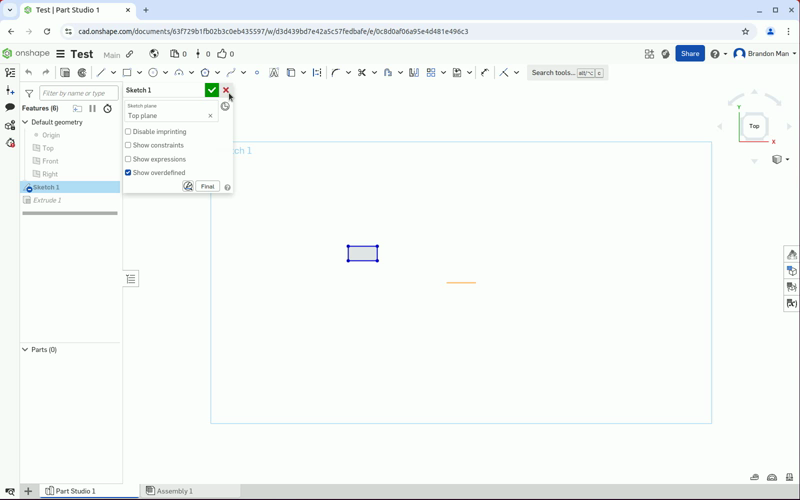
key(shift+s)
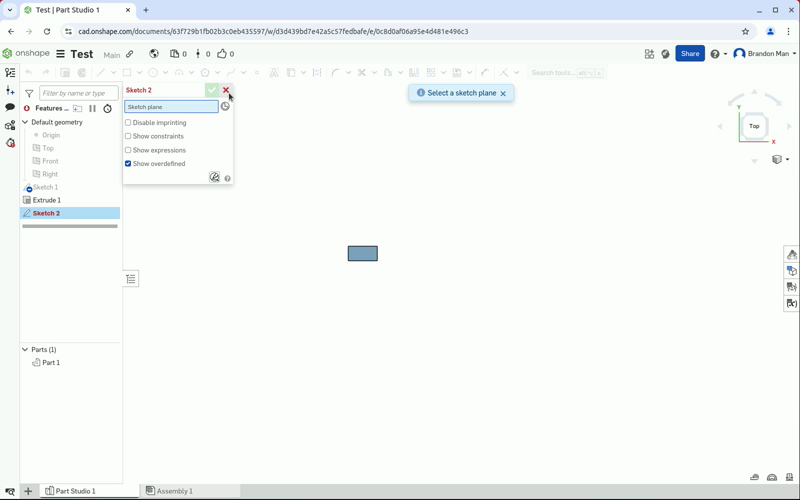
mouse_move(73, 150)
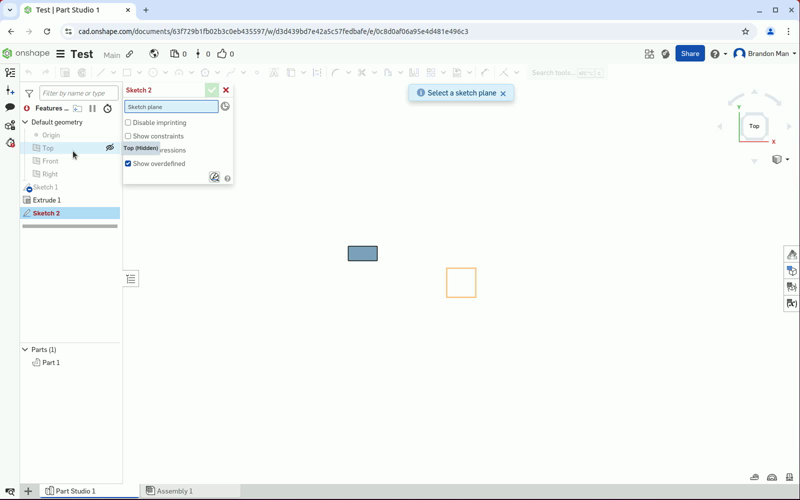
click(73, 150)
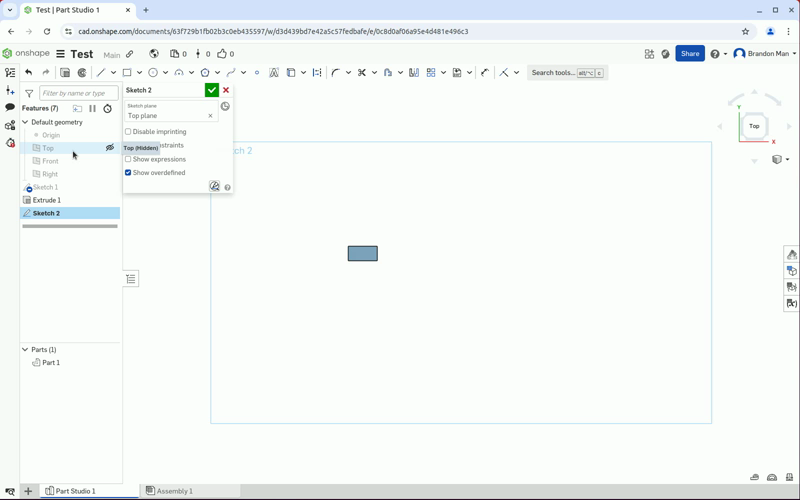
mouse_move(73, 352)
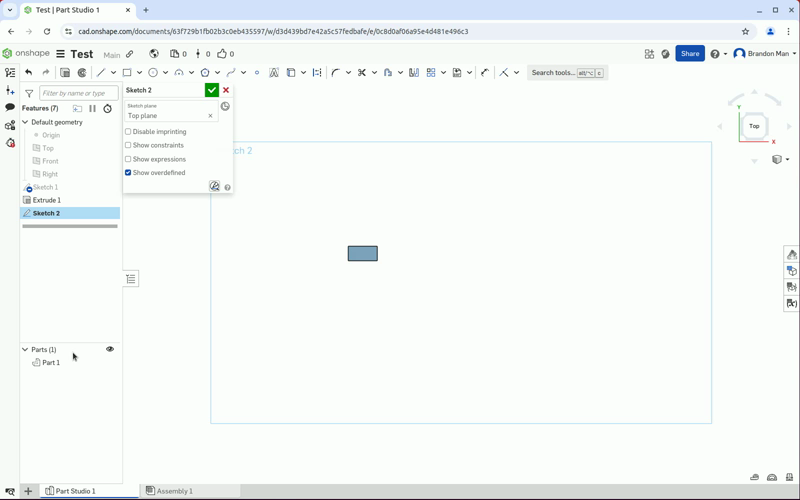
key(y)
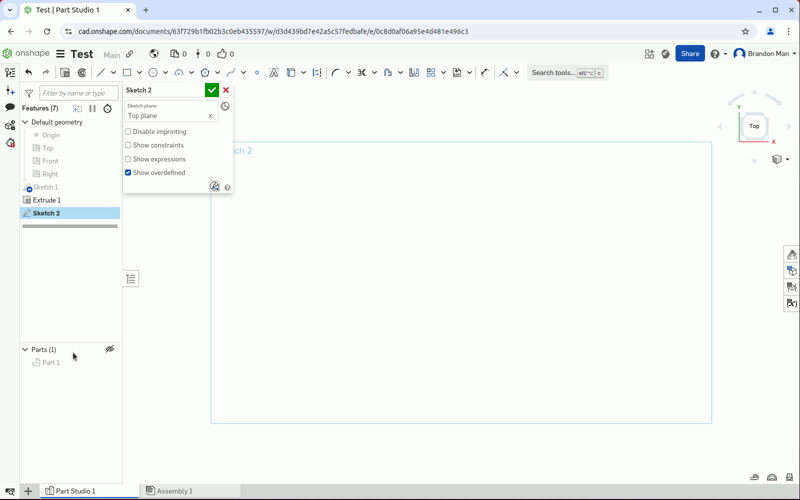
key(l)
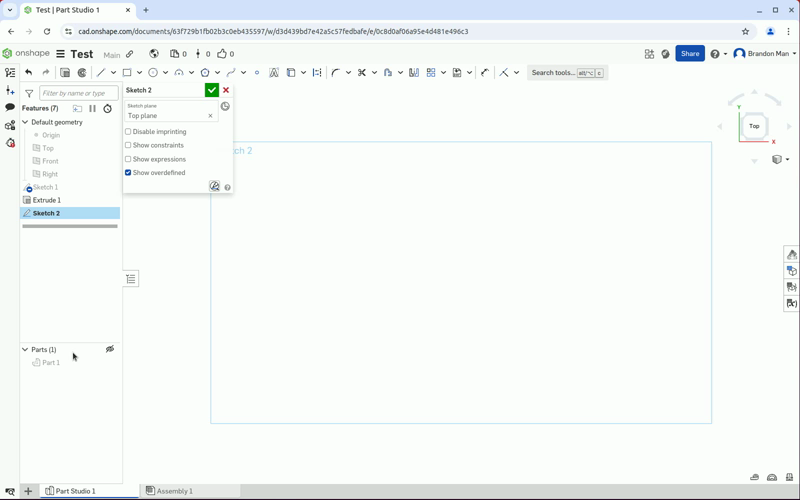
key_down(shift)
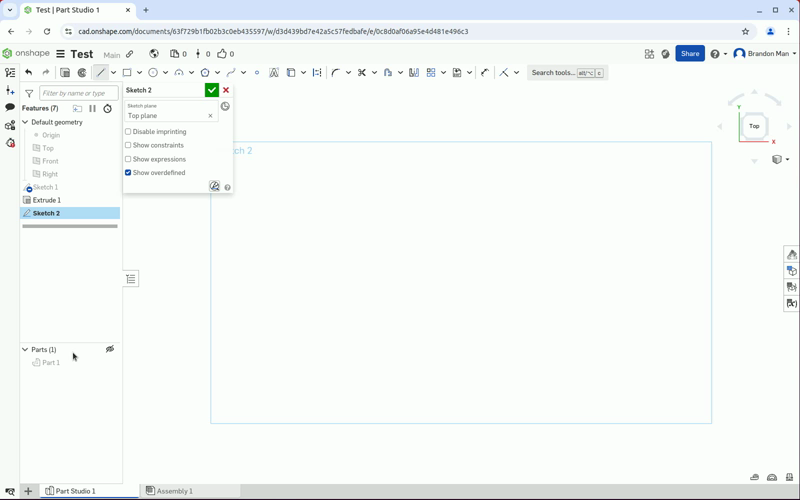
mouse_move(405, 260)
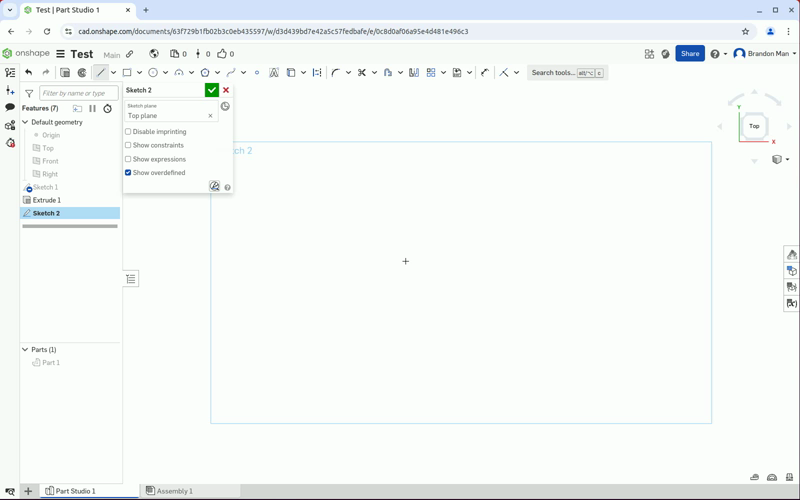
click(405, 260)
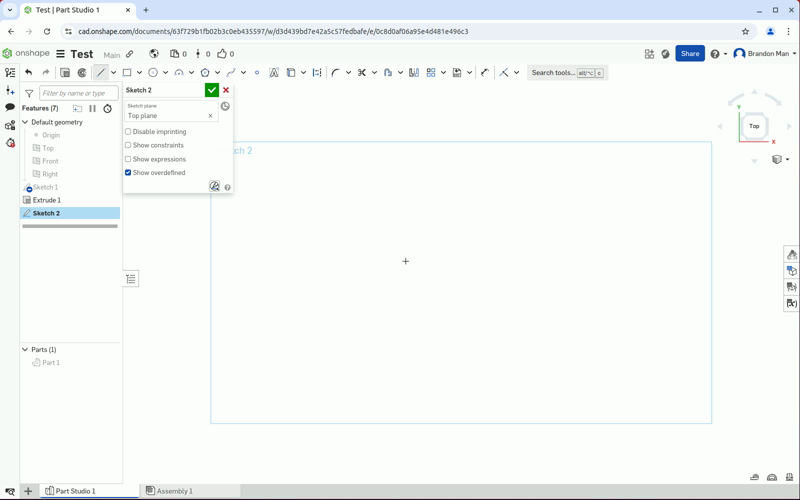
key_up(shift)
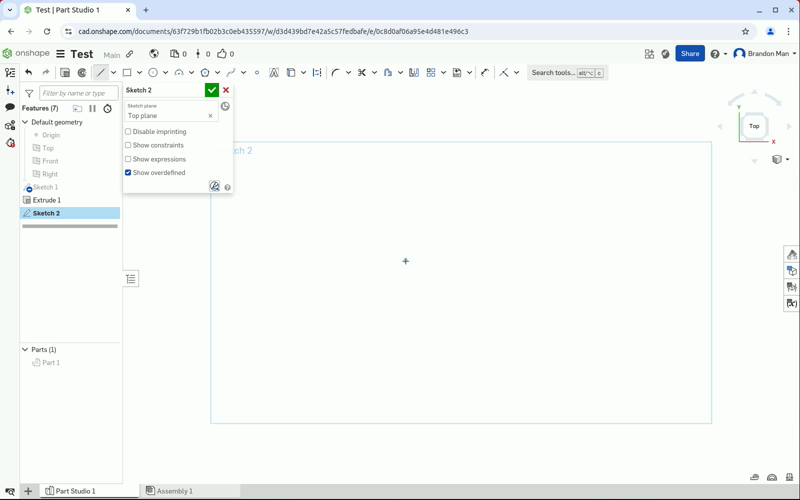
key_down(shift)
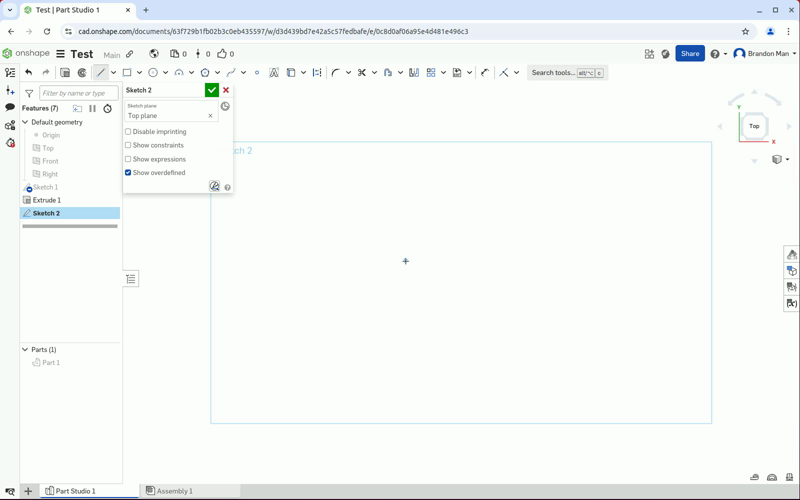
mouse_move(435, 260)
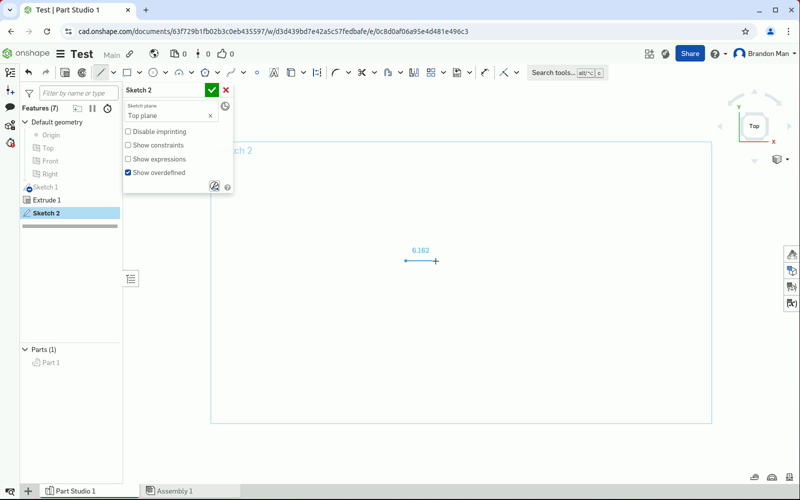
mouse_move(434, 260)
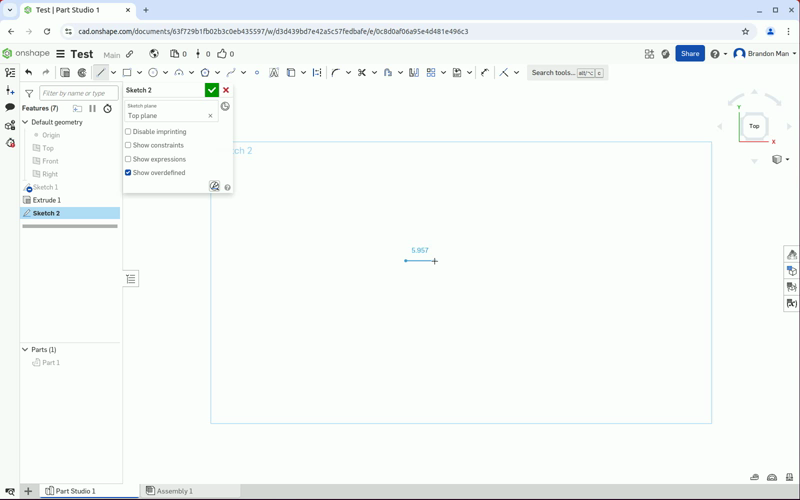
click(434, 260)
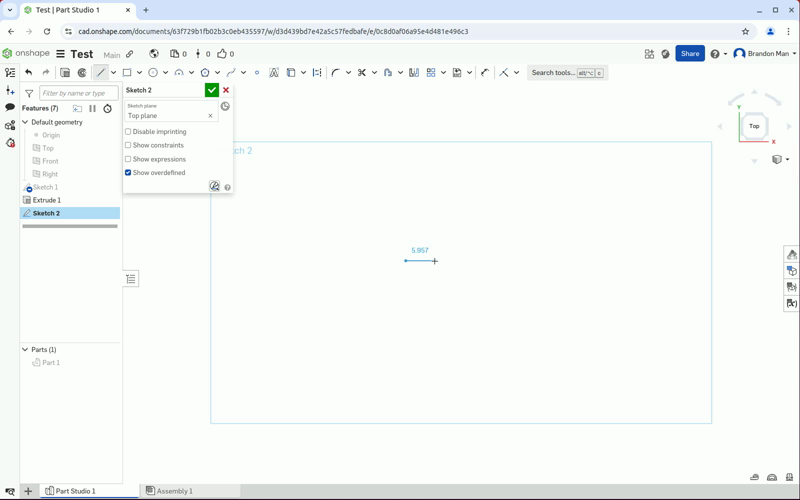
key_up(shift)
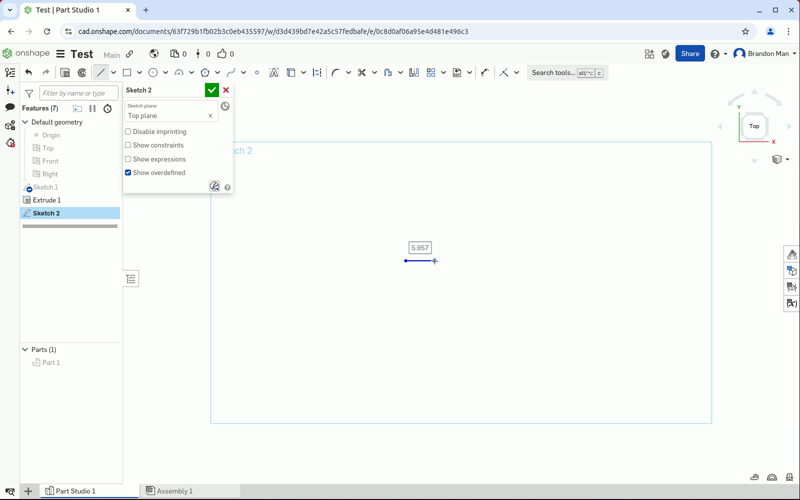
key_down(shift)
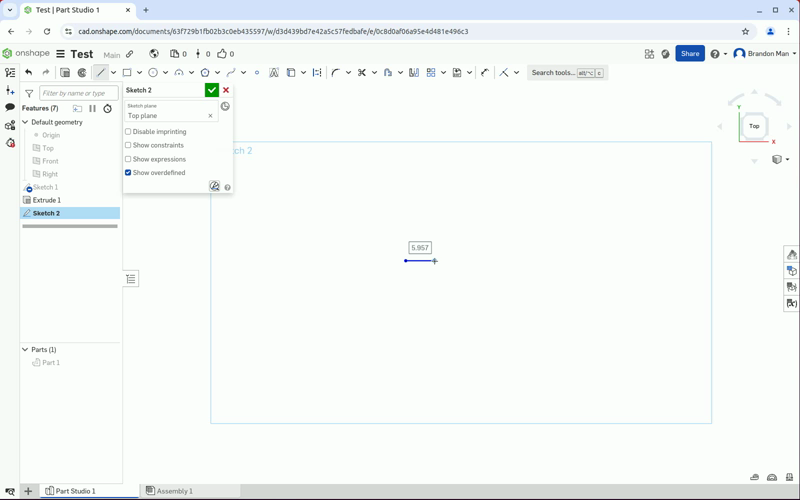
mouse_move(464, 260)
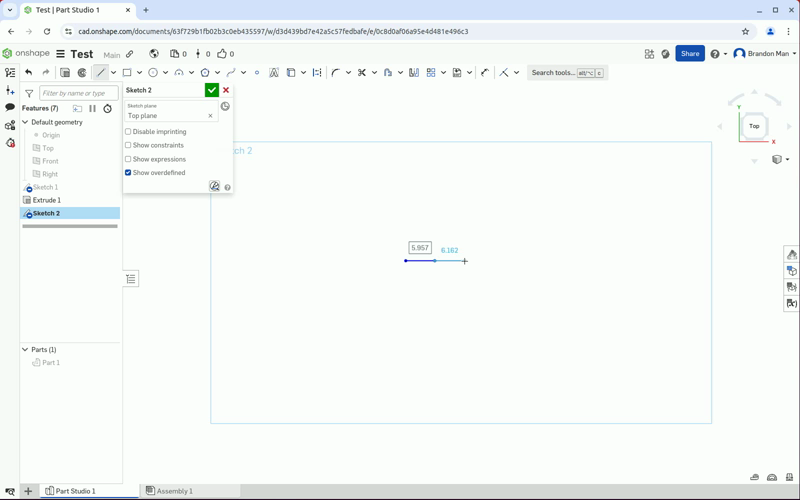
mouse_move(434, 246)
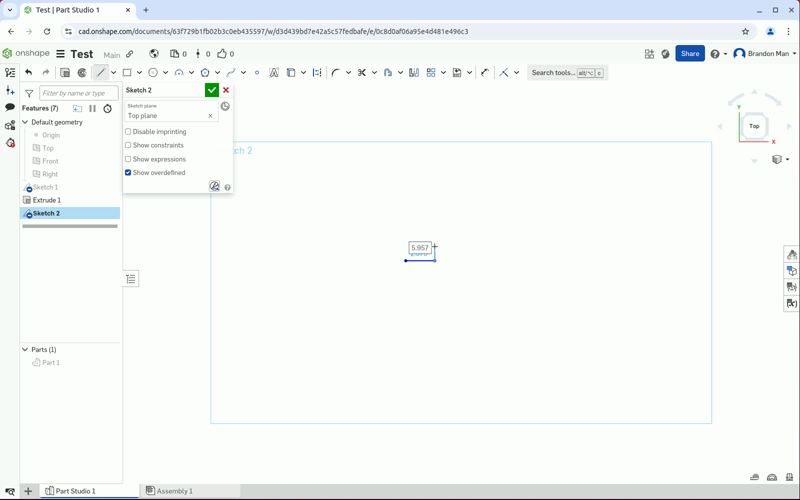
click(434, 246)
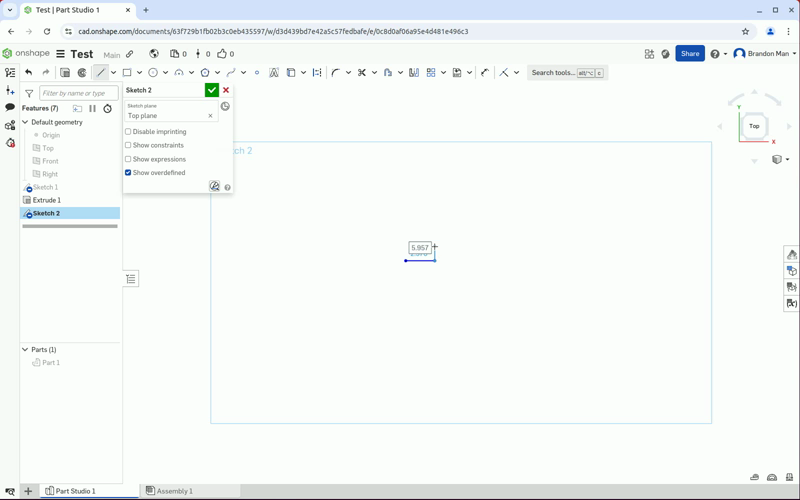
key_up(shift)
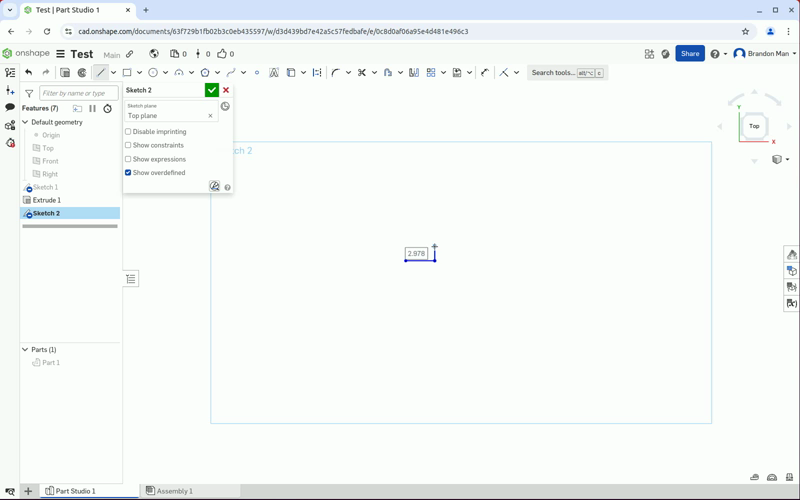
key_down(shift)
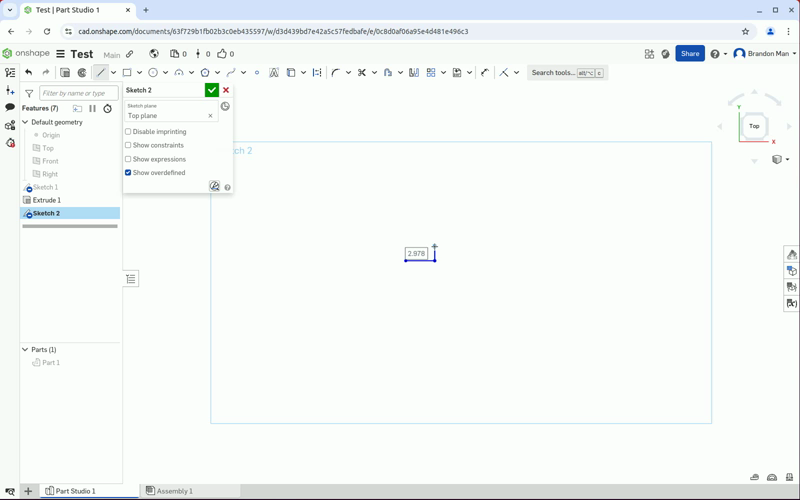
mouse_move(464, 246)
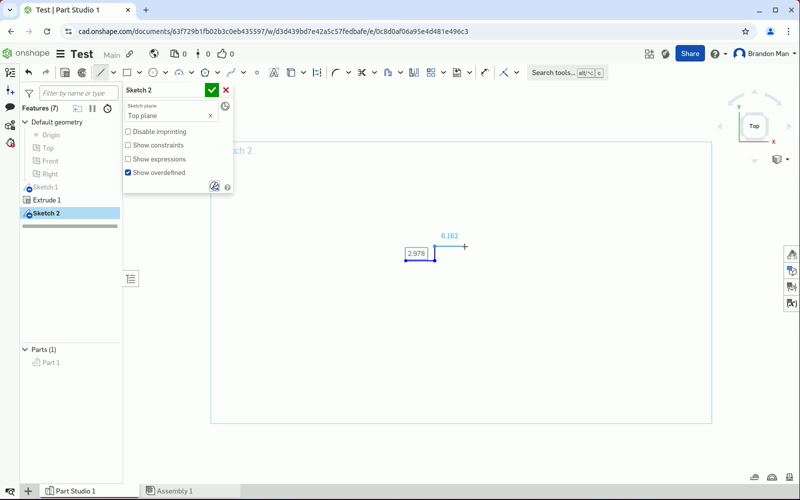
mouse_move(405, 246)
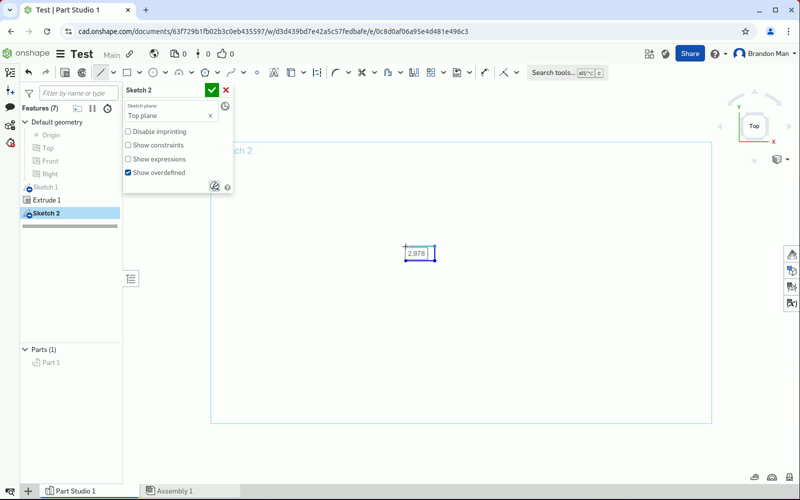
click(405, 246)
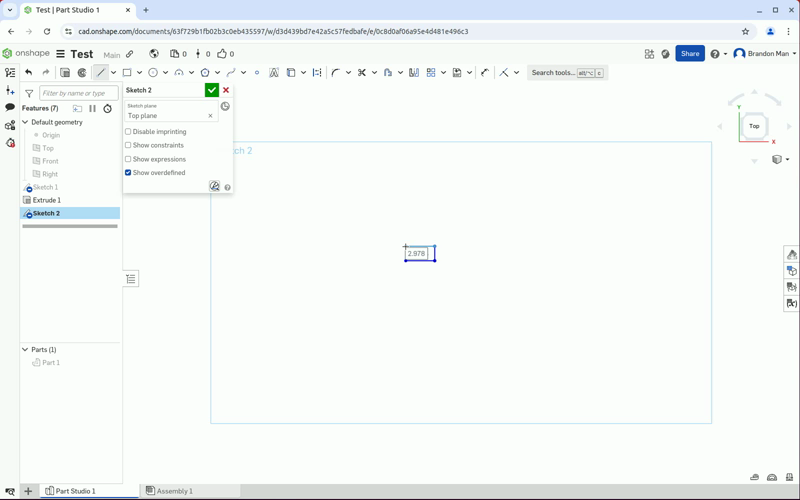
key_up(shift)
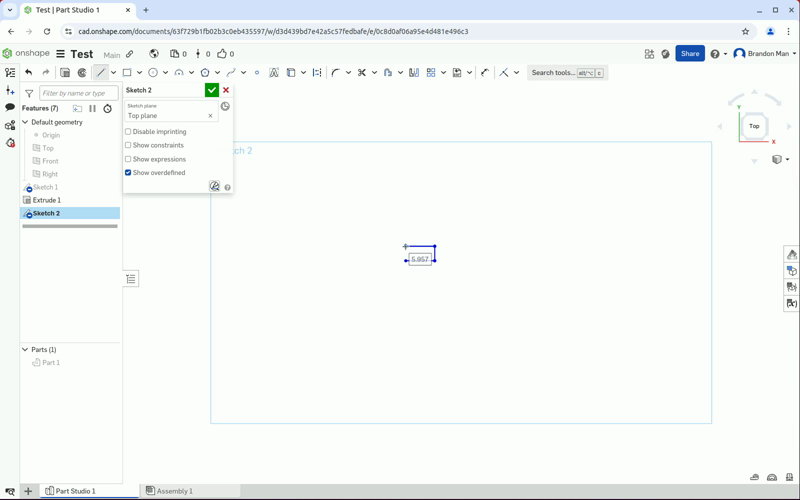
mouse_move(435, 246)
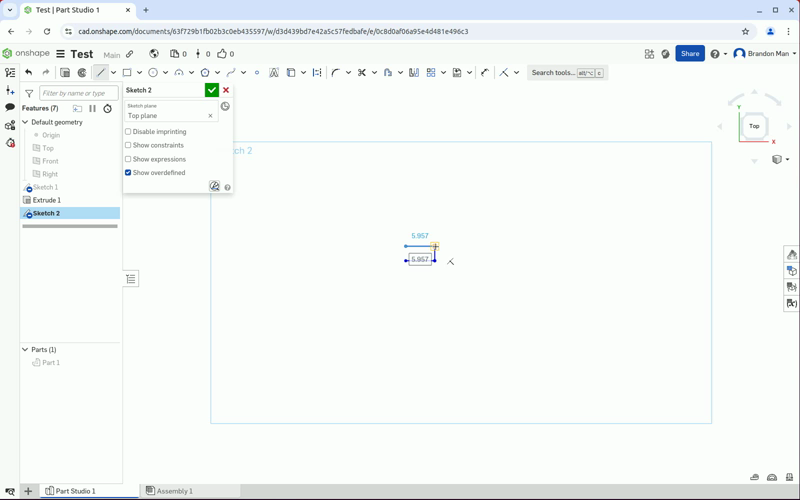
key_down(shift)
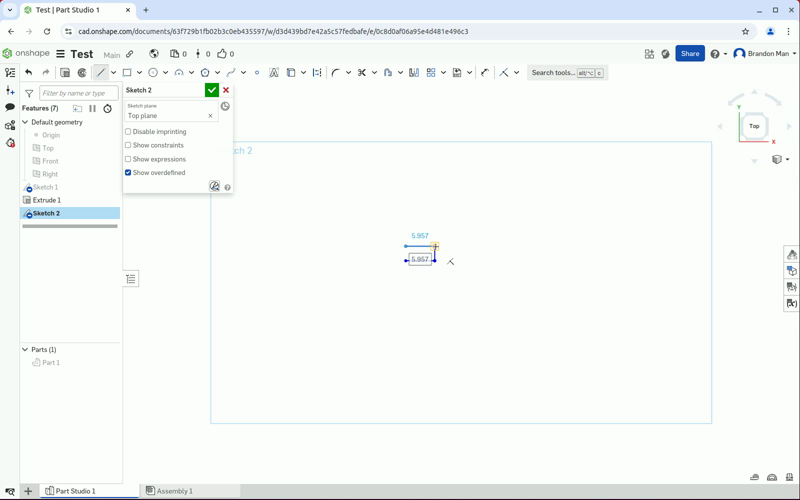
mouse_move(405, 260)
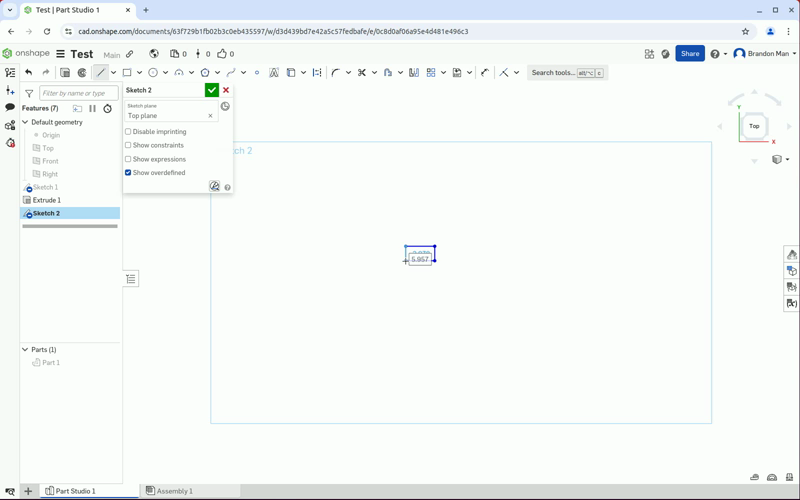
key_up(shift)
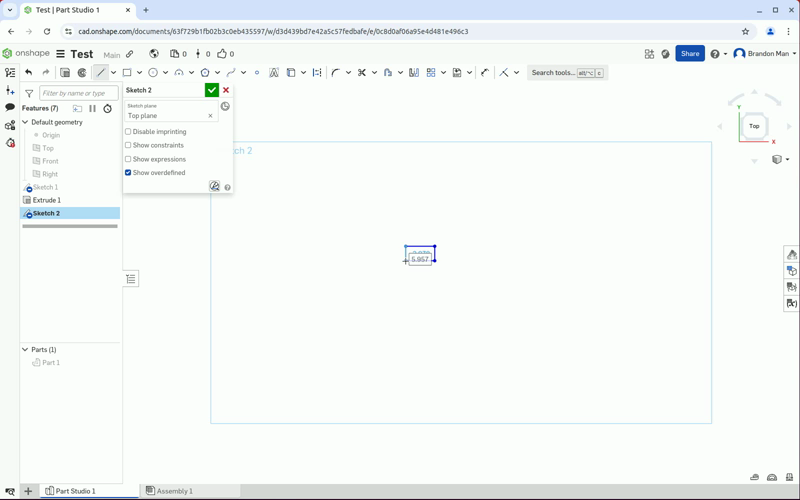
click(405, 260)
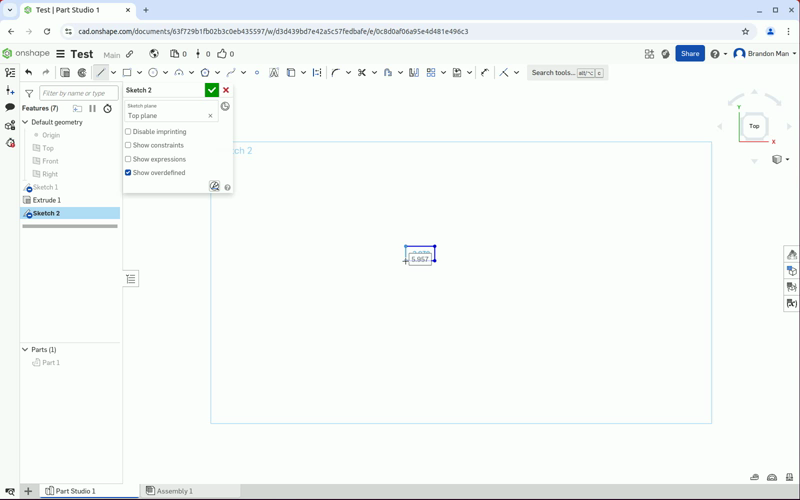
key(esc)
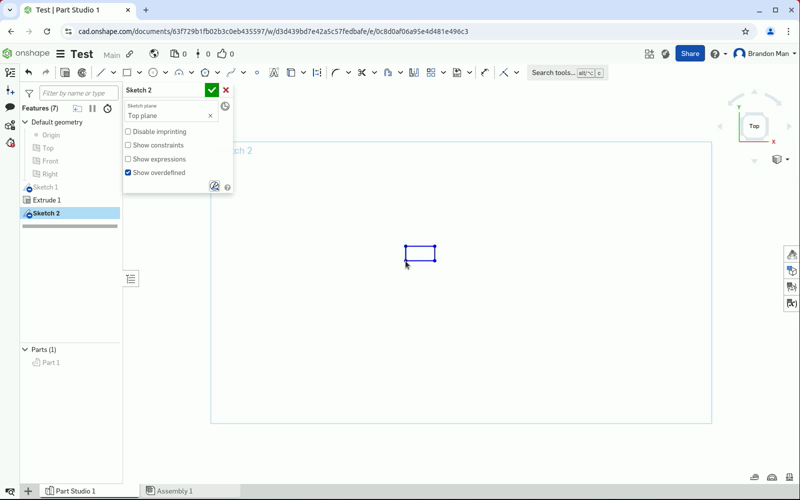
mouse_move(406, 257)
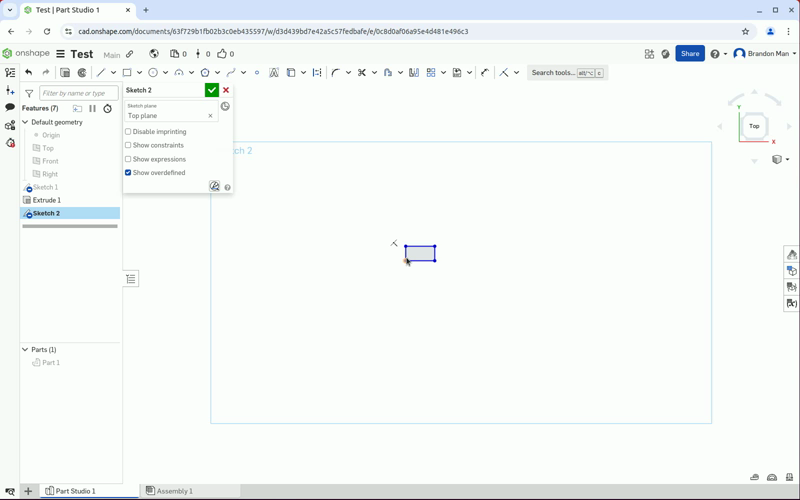
scroll(6)
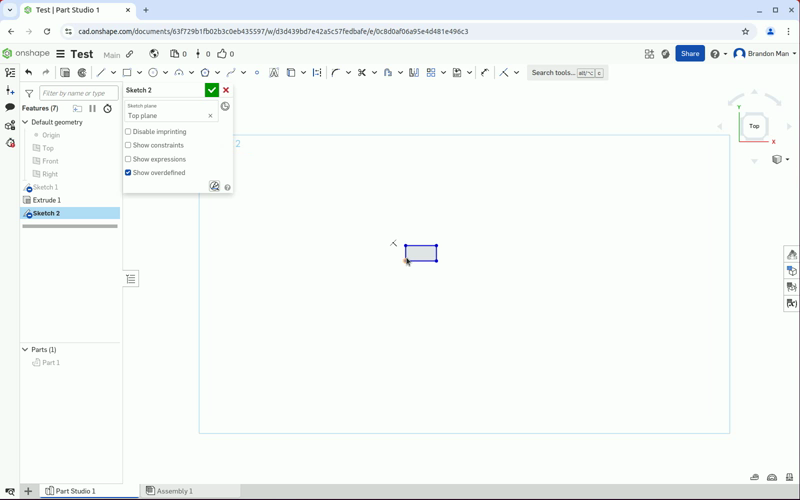
scroll(6)
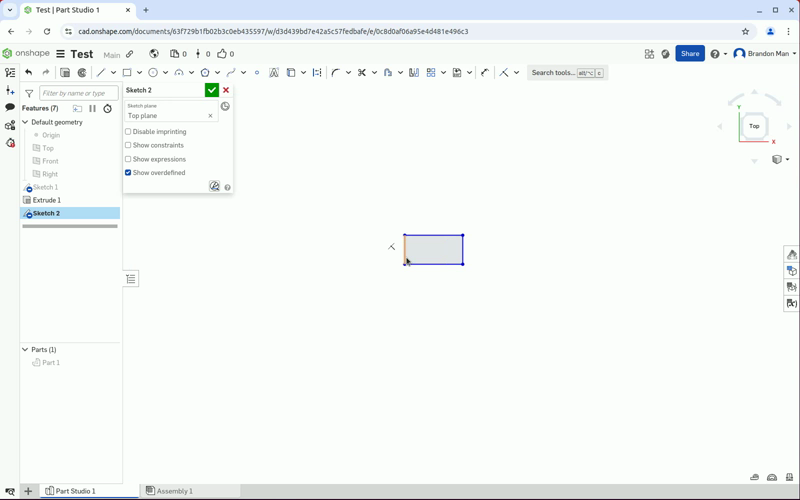
scroll(6)
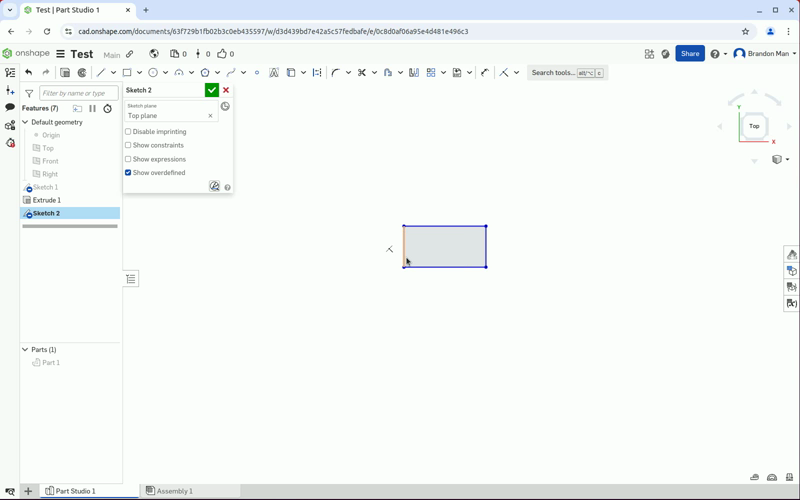
scroll(6)
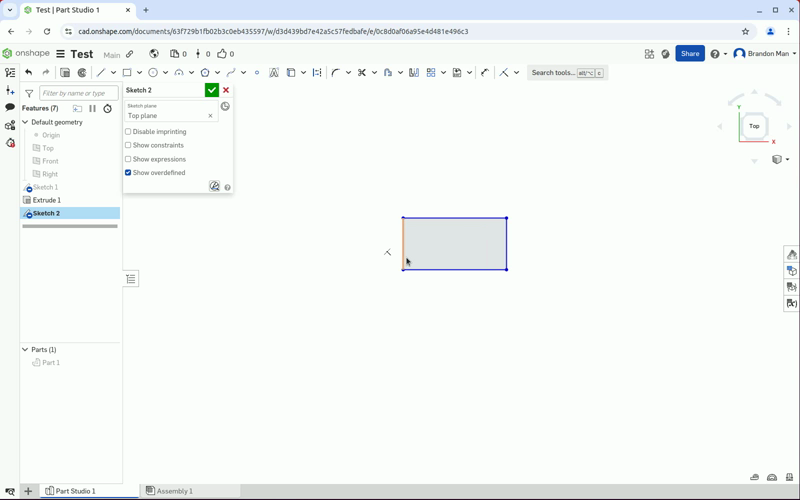
scroll(6)
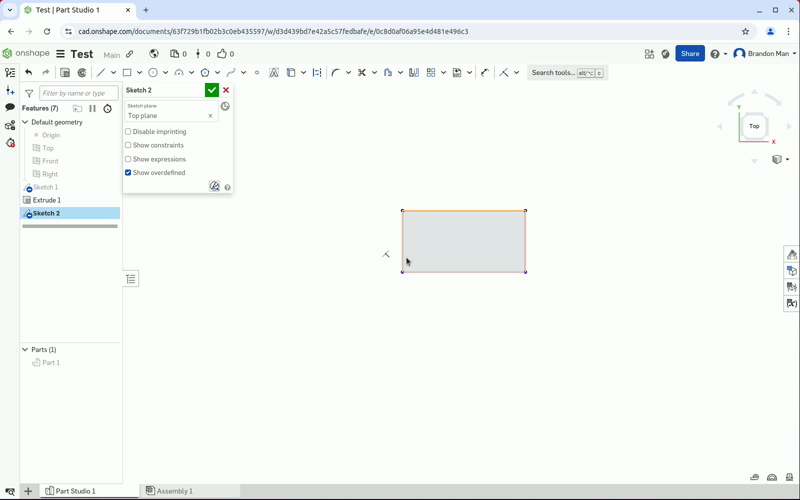
scroll(6)
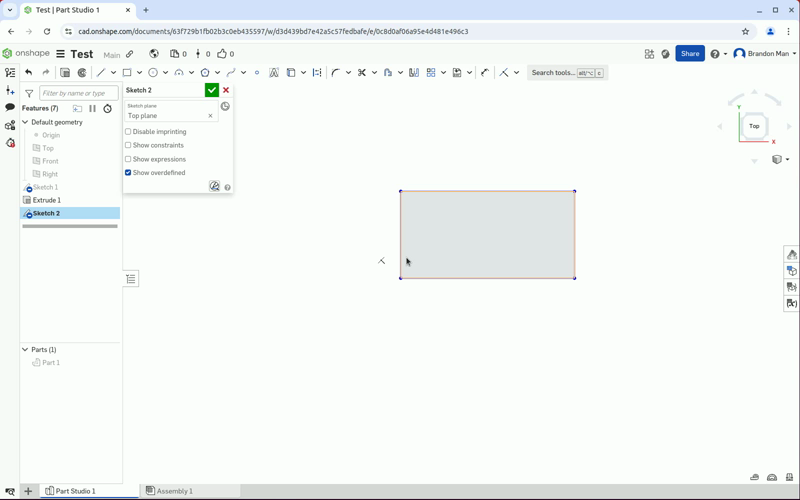
scroll(6)
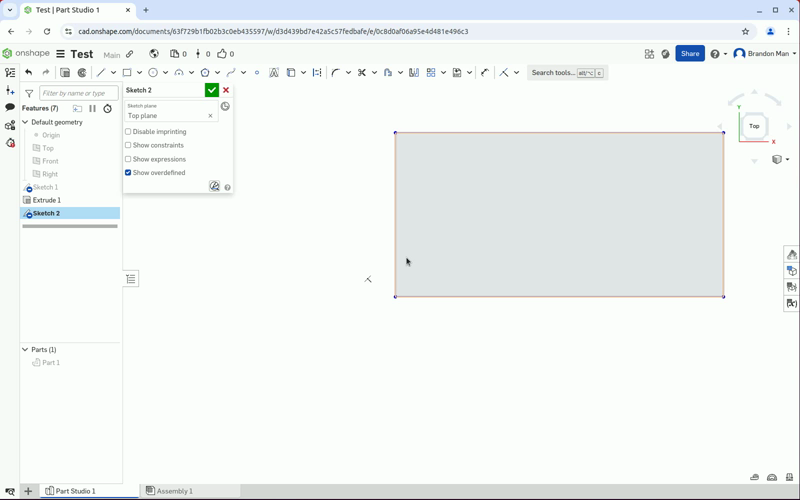
click(406, 257)
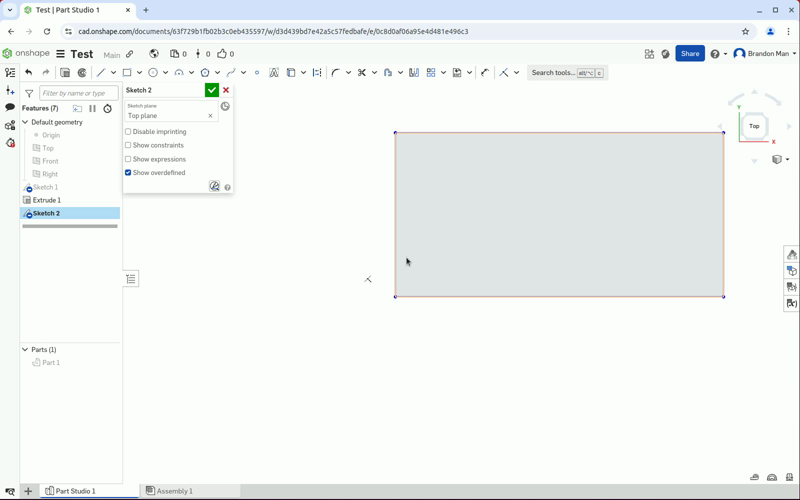
scroll(-6)
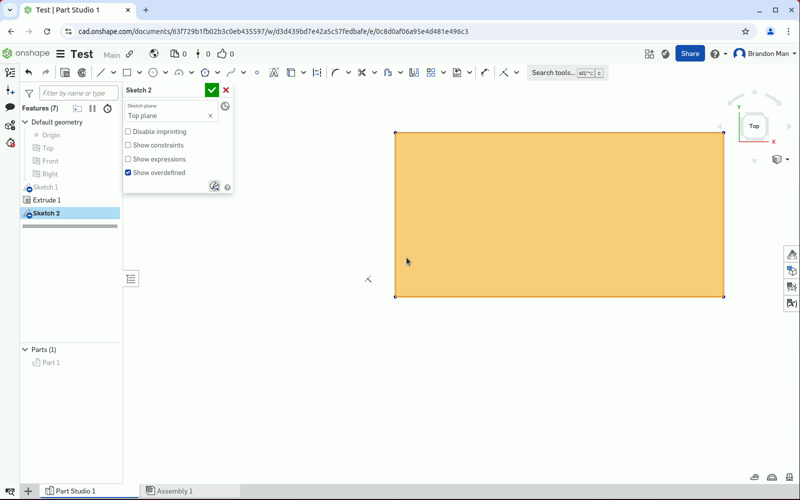
scroll(-6)
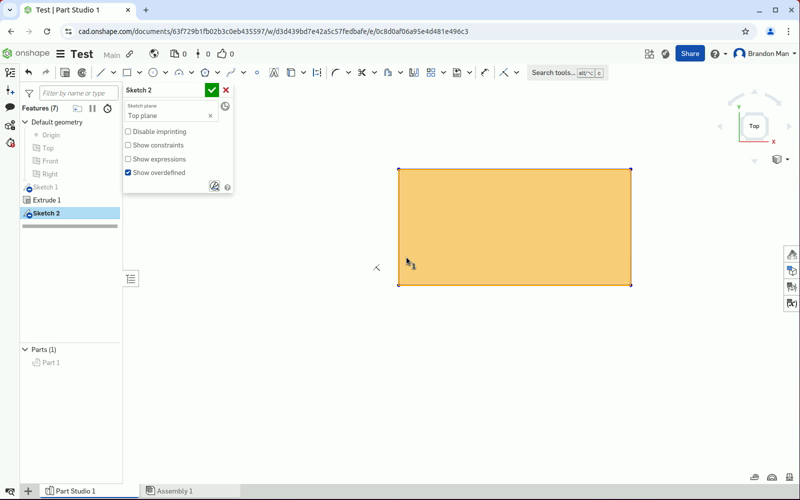
scroll(-6)
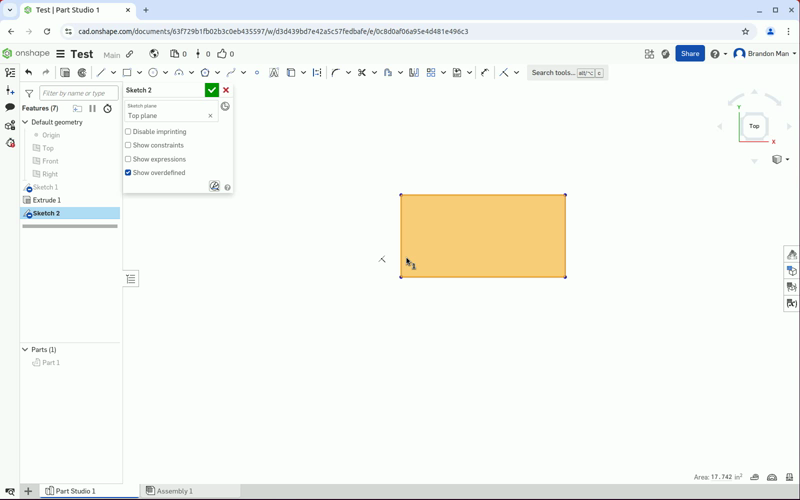
scroll(-6)
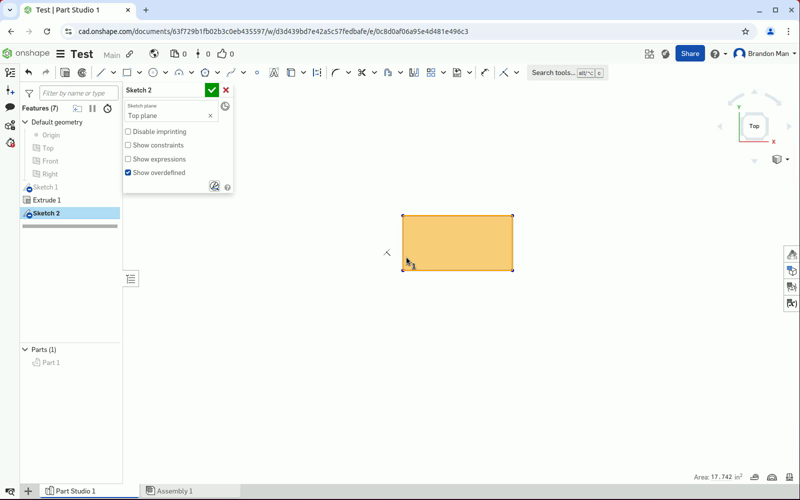
scroll(-6)
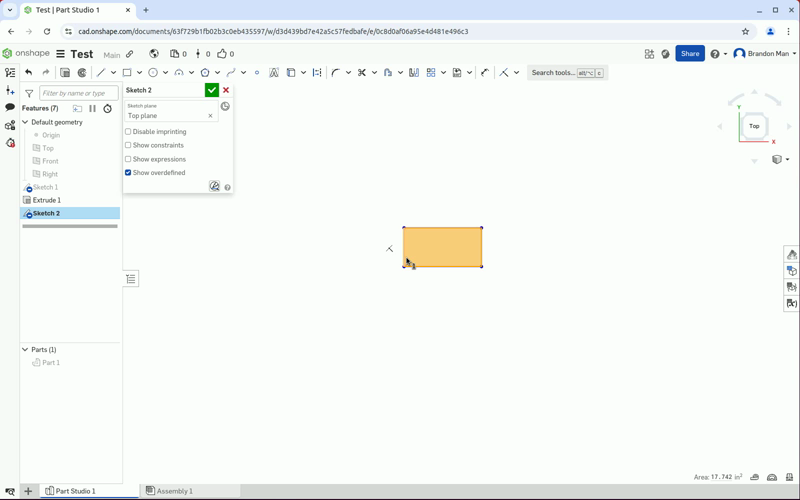
scroll(-6)
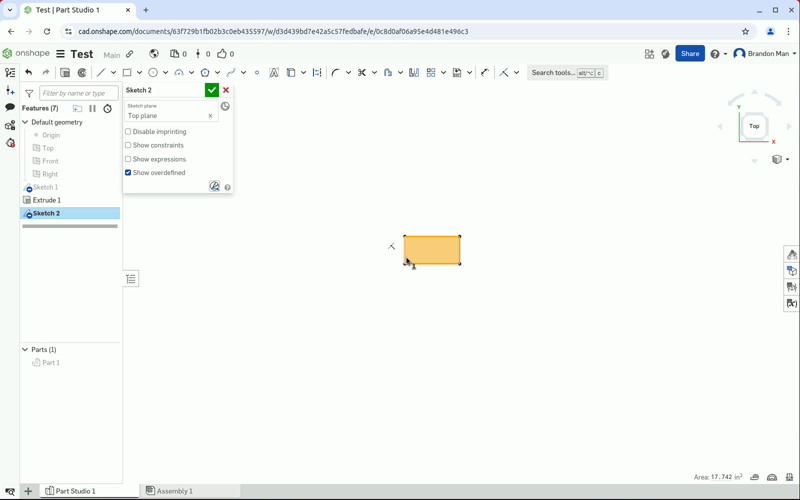
scroll(-6)
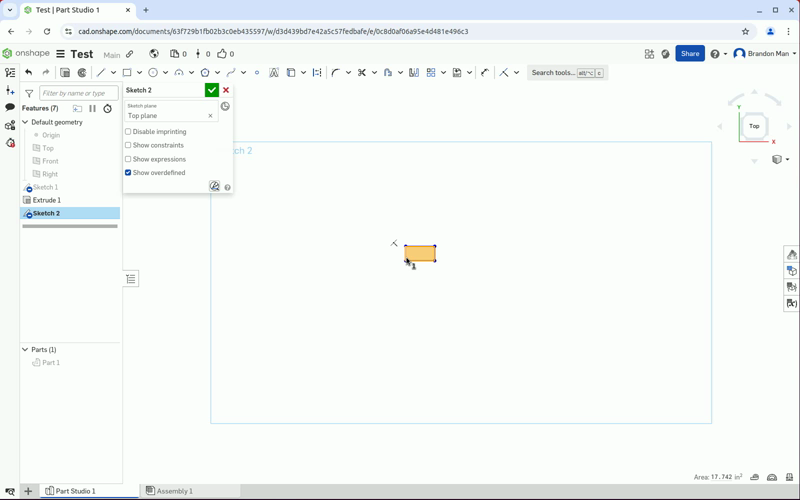
mouse_move(73, 352)
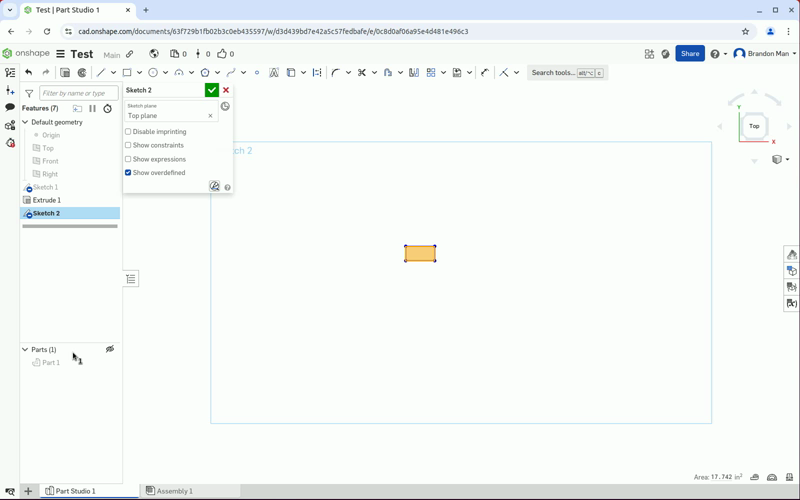
key(shift+y)
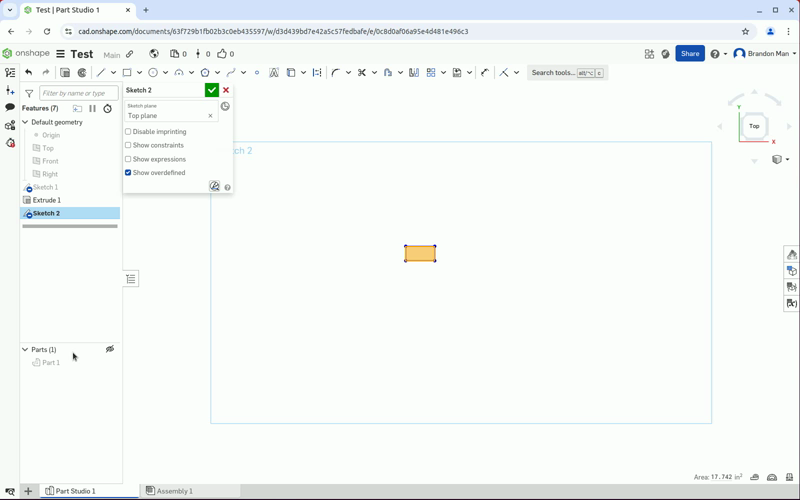
key(shift+e)
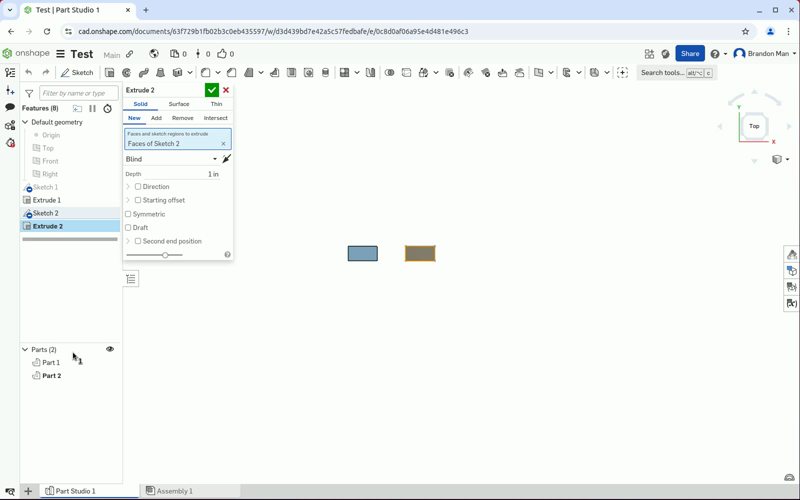
mouse_move(143, 106)
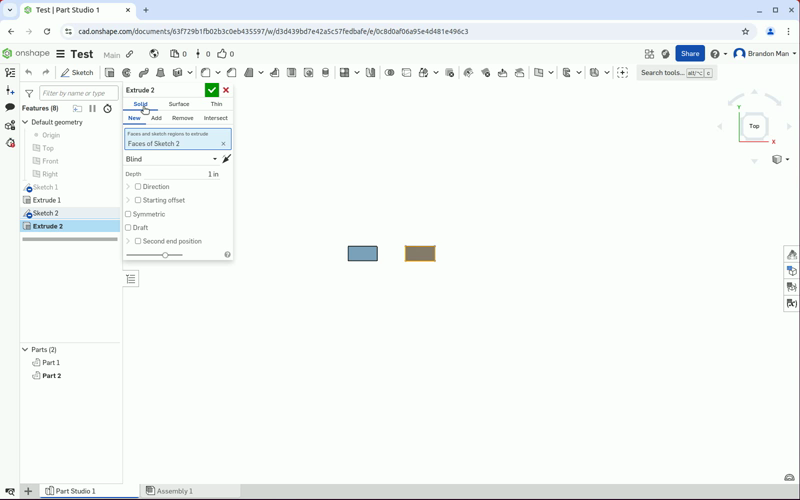
click(143, 106)
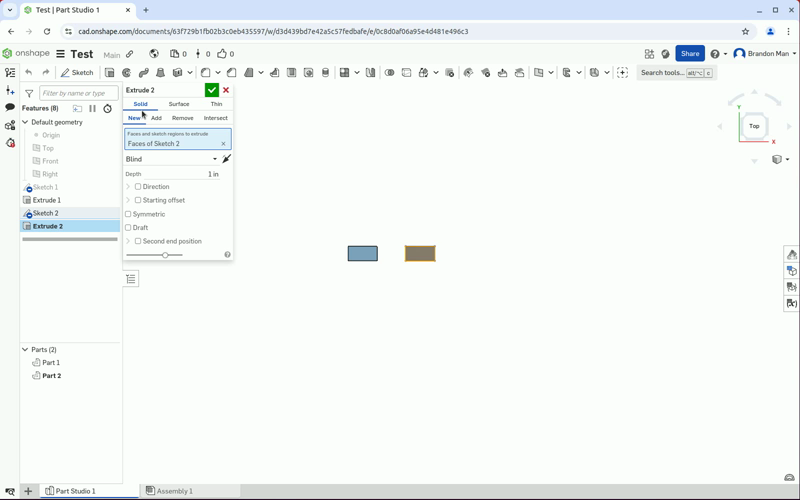
mouse_move(137, 120)
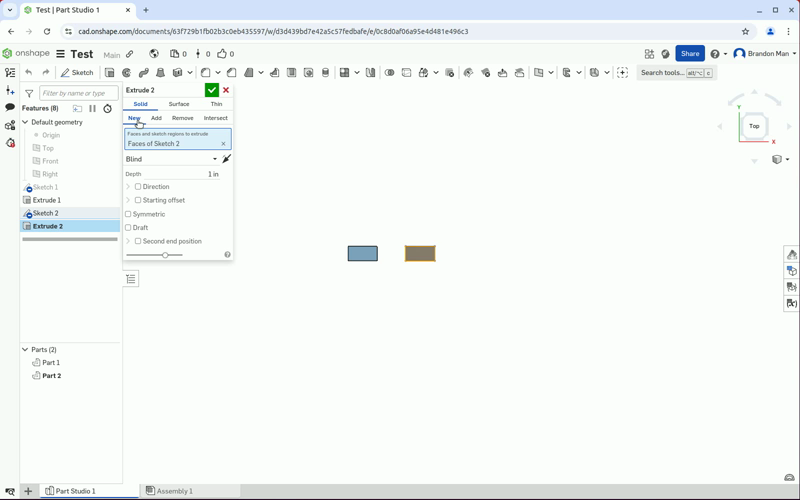
click(137, 120)
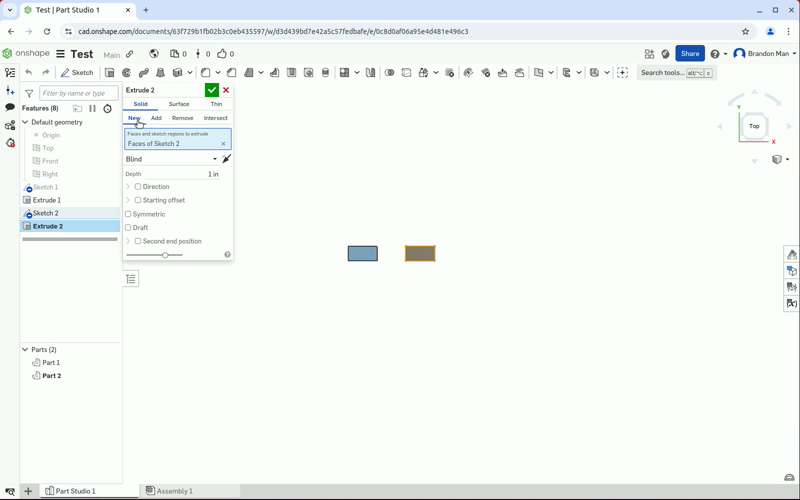
key(tab, 4)
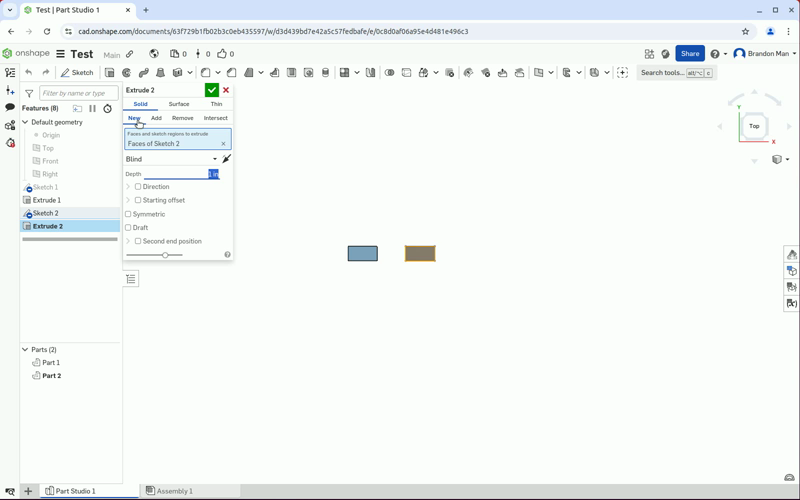
text(2.166)
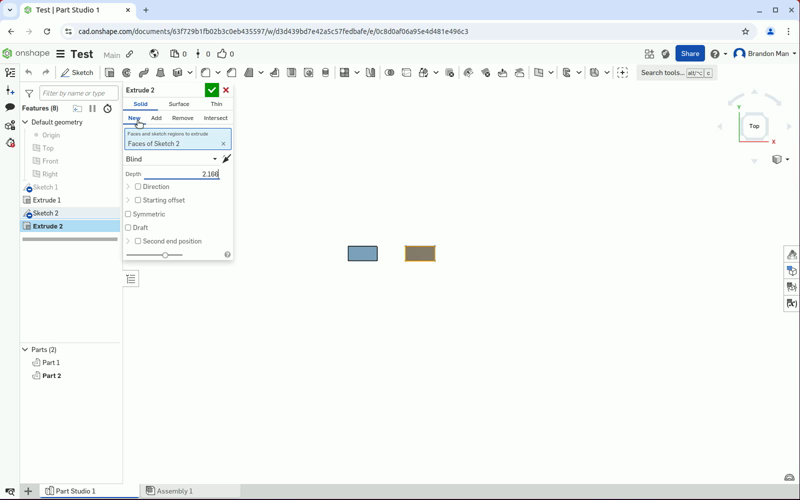
key(enter)
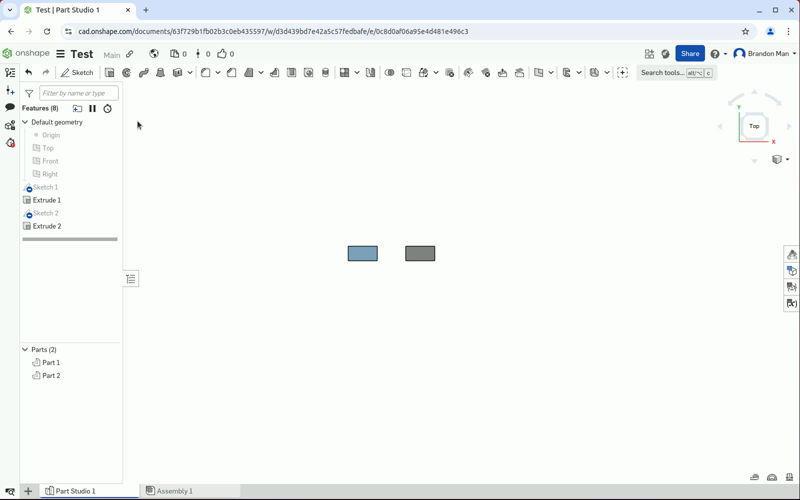
key(shift+h)
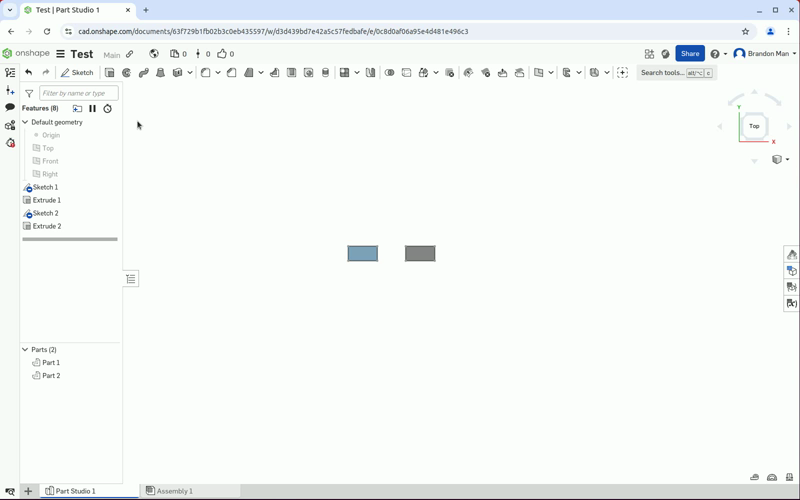
key(shift+h)
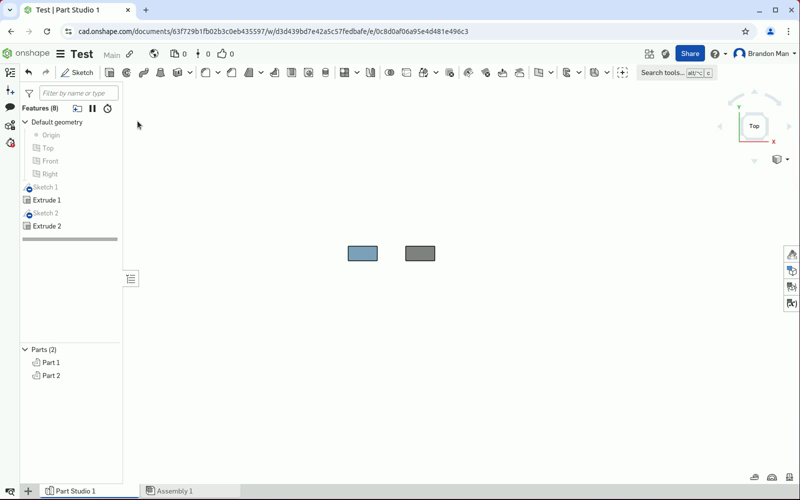
mouse_move(73, 189)
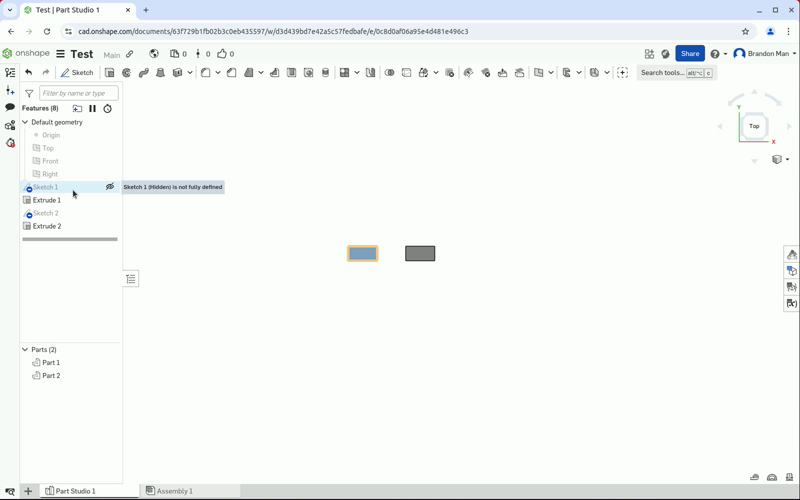
click(73, 189)
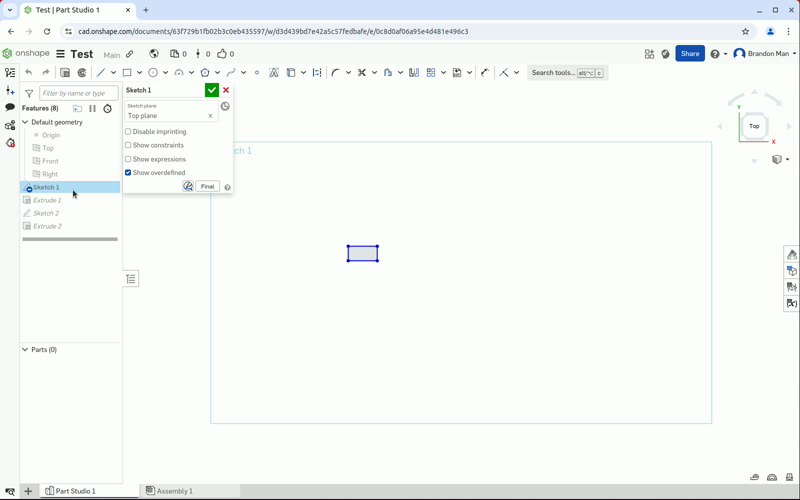
mouse_move(229, 92)
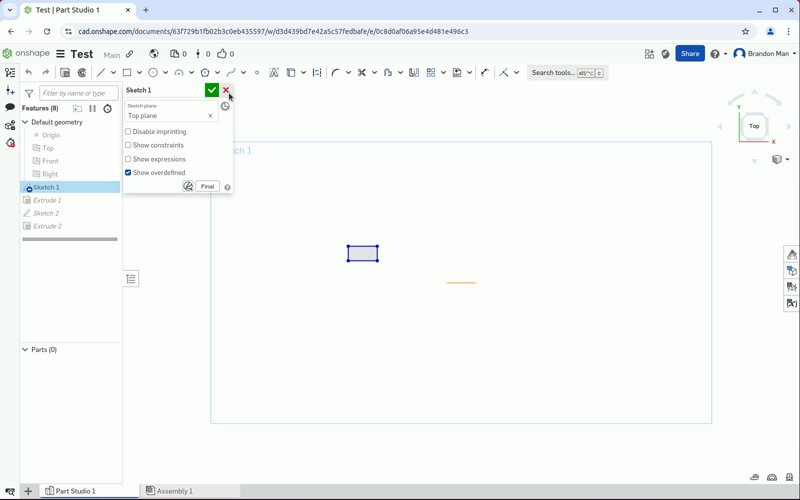
click(229, 92)
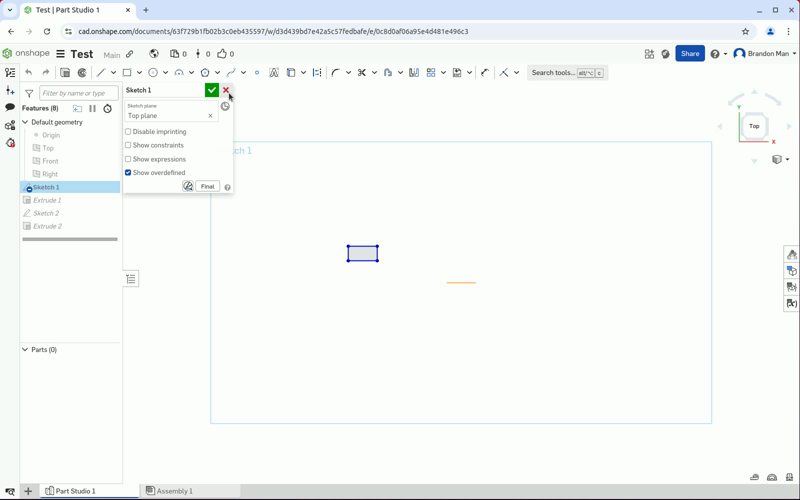
key(shift+s)
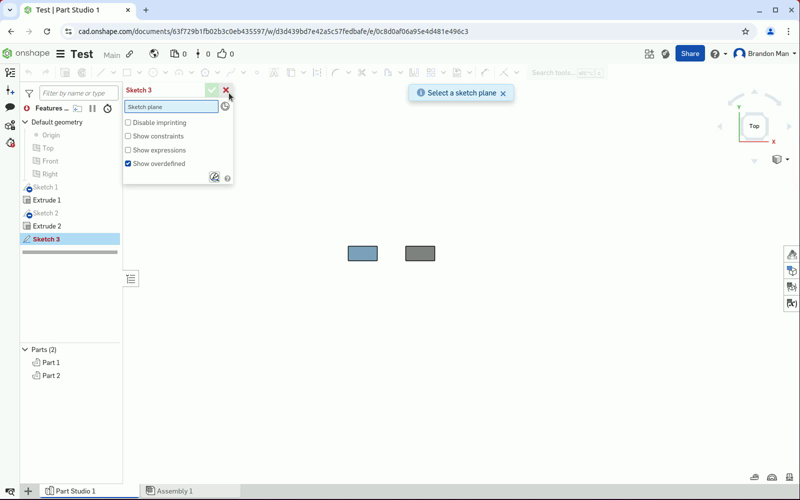
mouse_move(73, 150)
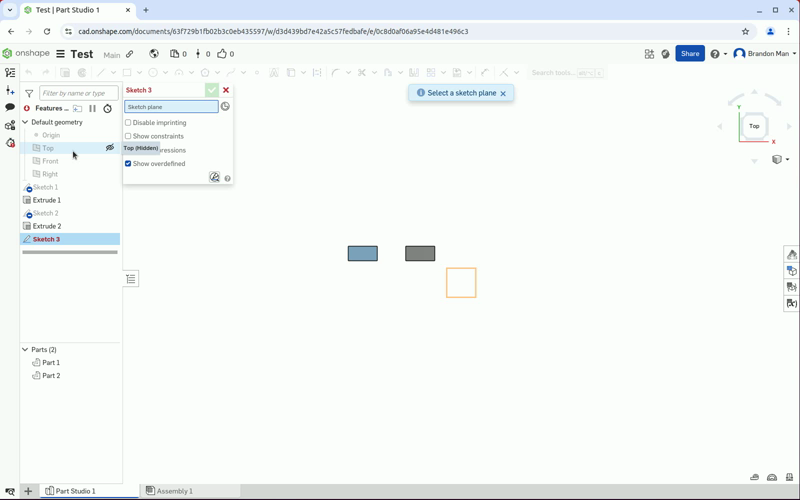
click(73, 150)
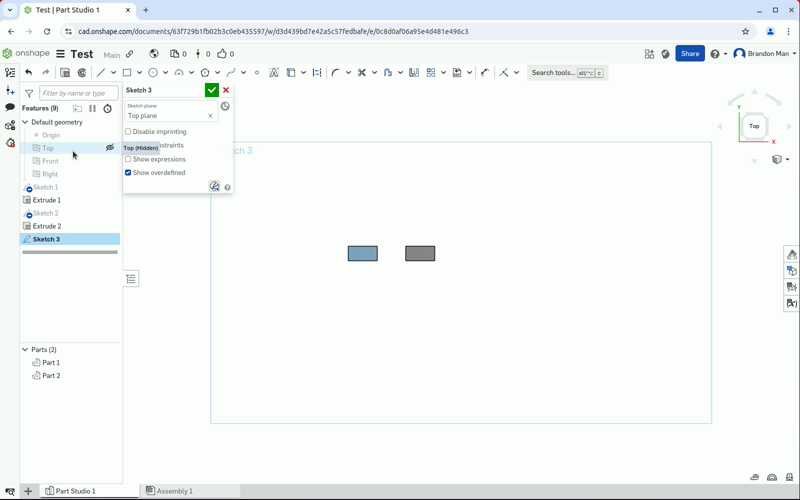
mouse_move(73, 352)
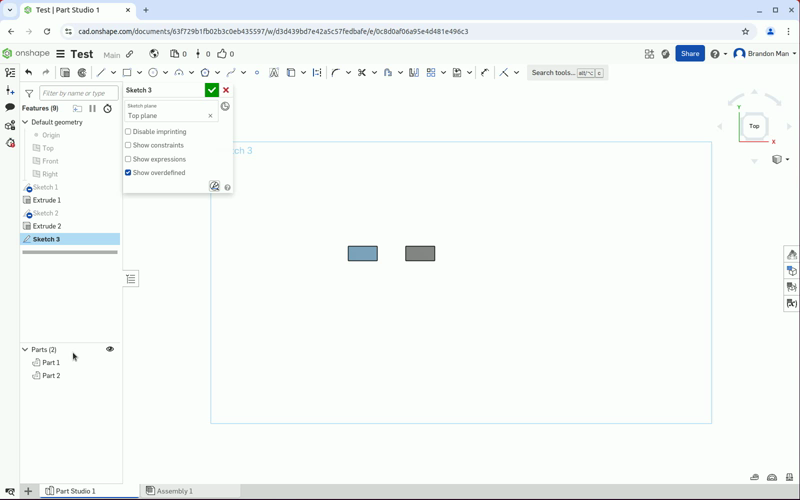
key(y)
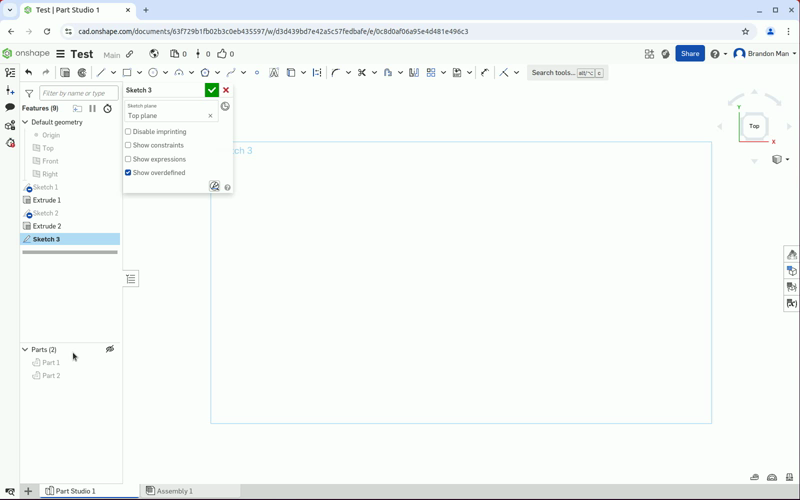
key(l)
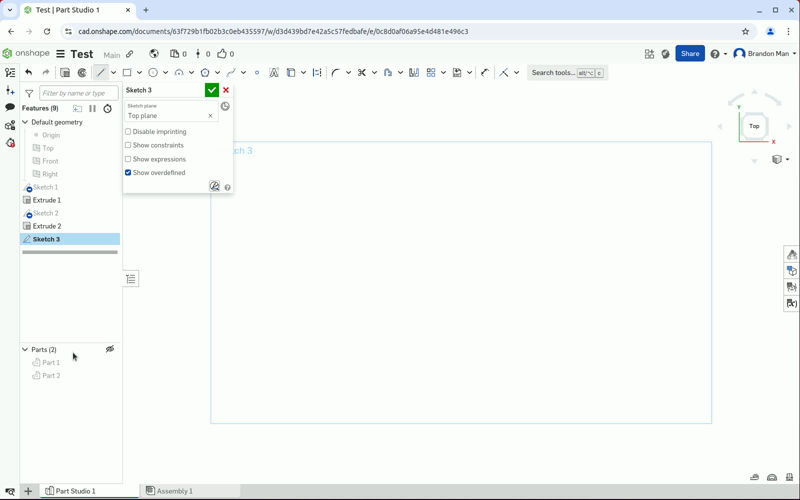
key_down(shift)
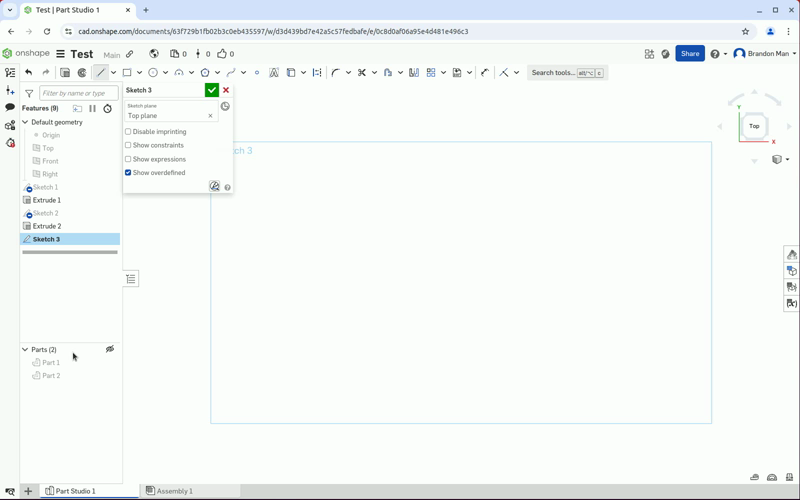
mouse_move(465, 260)
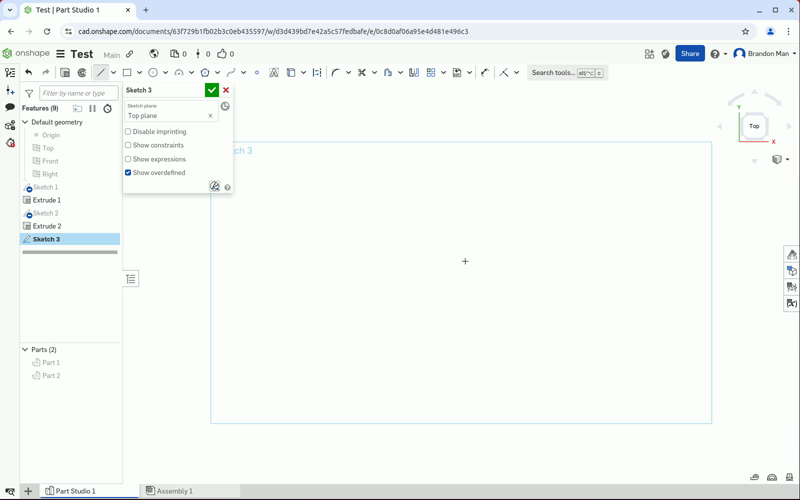
click(465, 260)
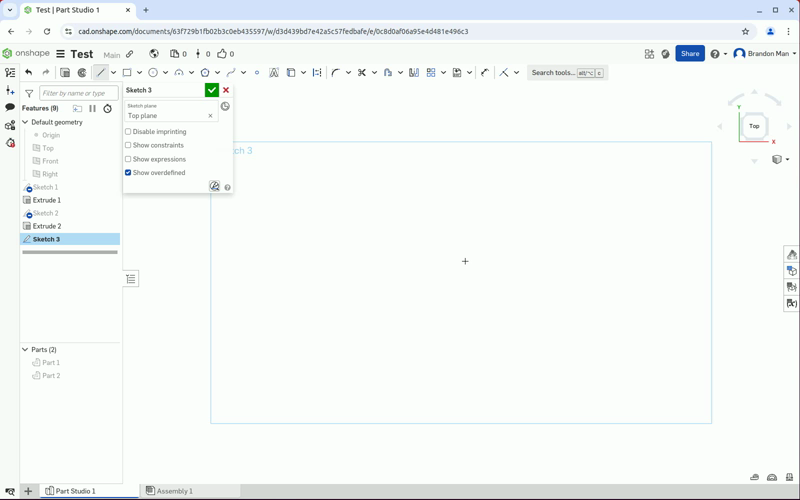
key_up(shift)
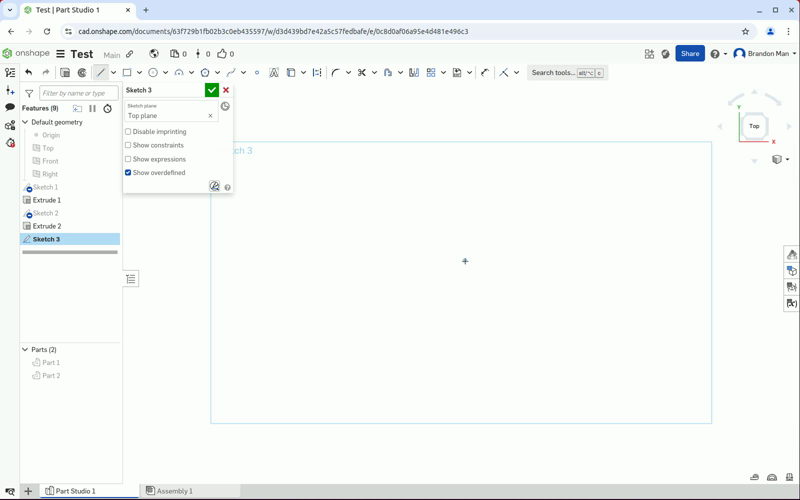
key_down(shift)
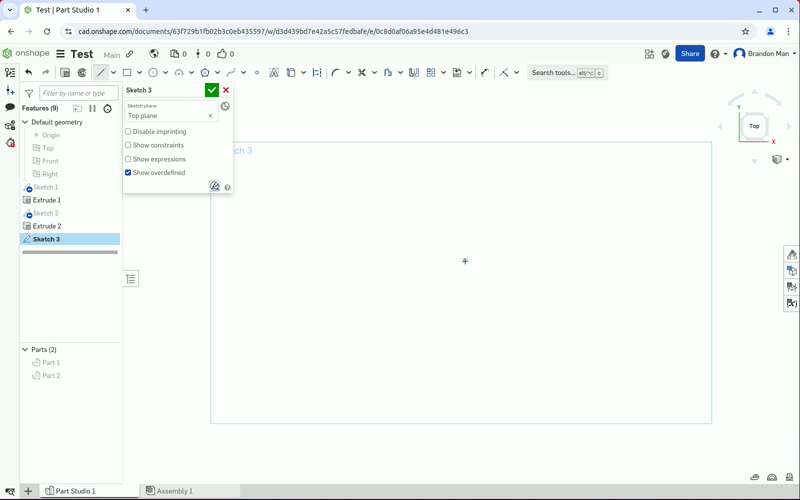
mouse_move(495, 260)
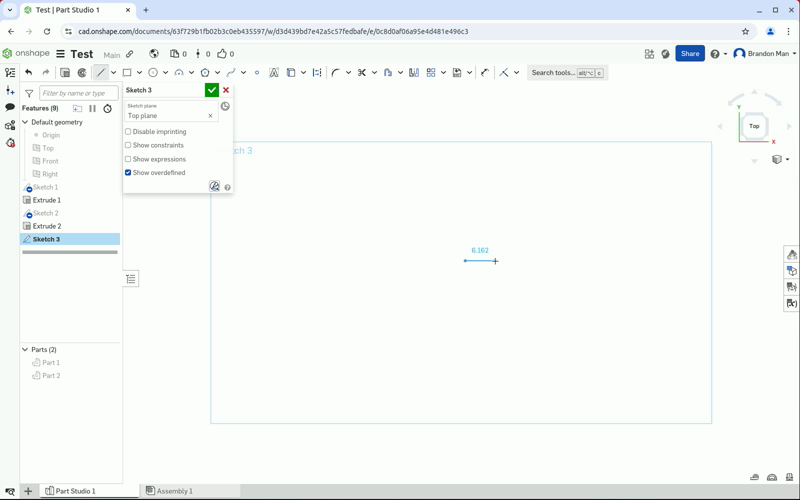
mouse_move(494, 260)
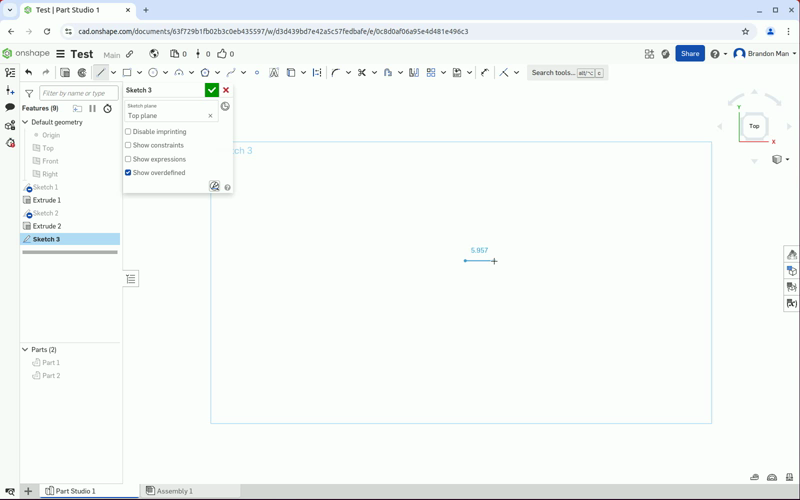
click(494, 260)
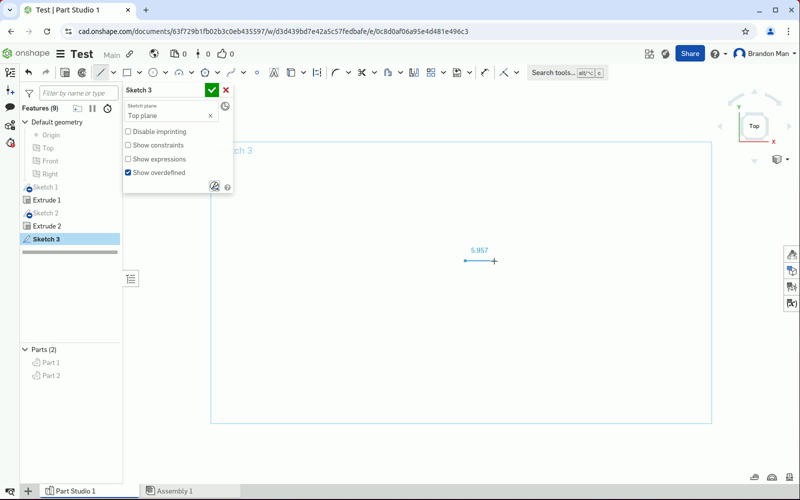
key_up(shift)
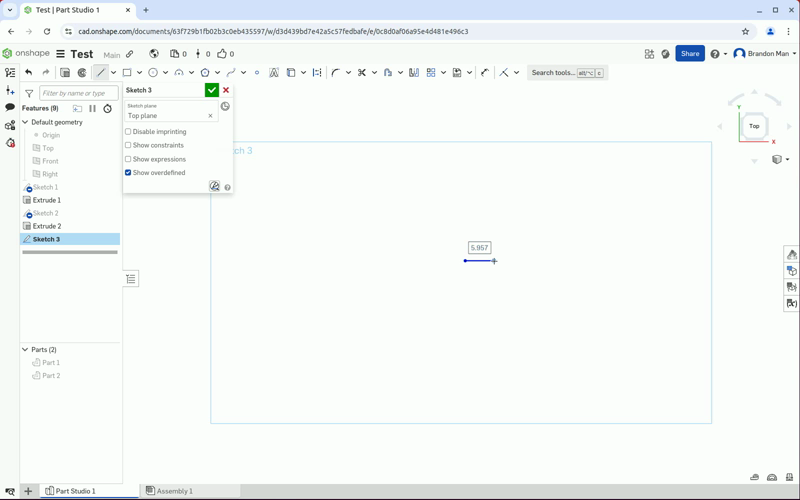
key_down(shift)
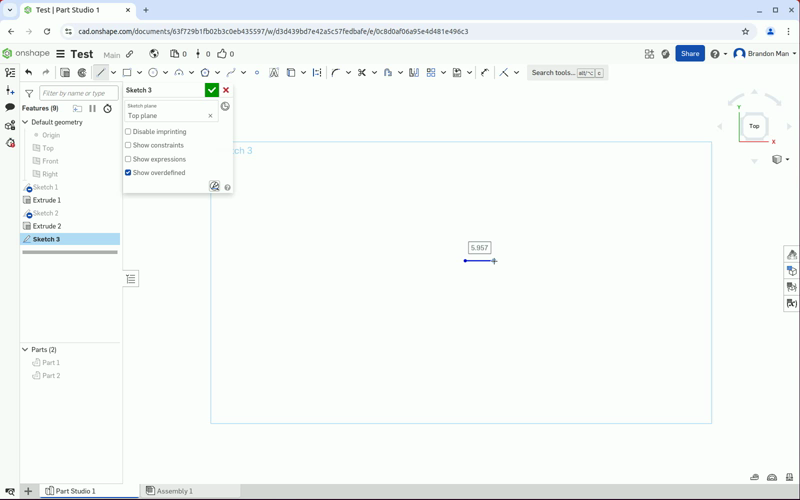
mouse_move(524, 260)
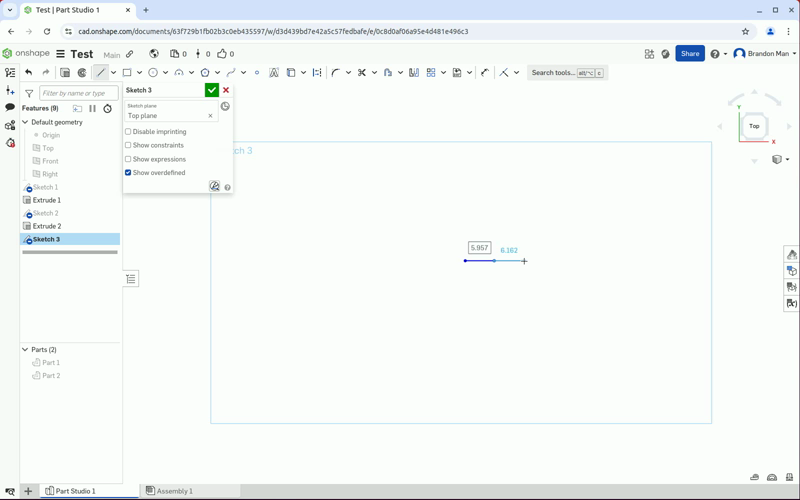
mouse_move(494, 246)
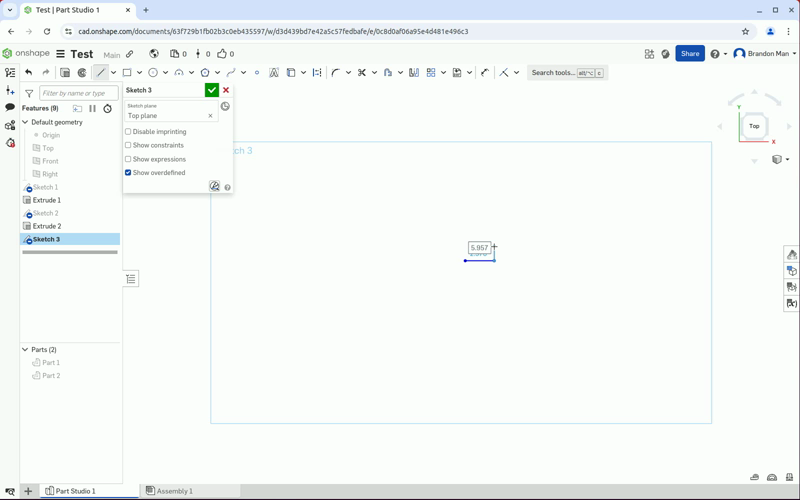
click(494, 246)
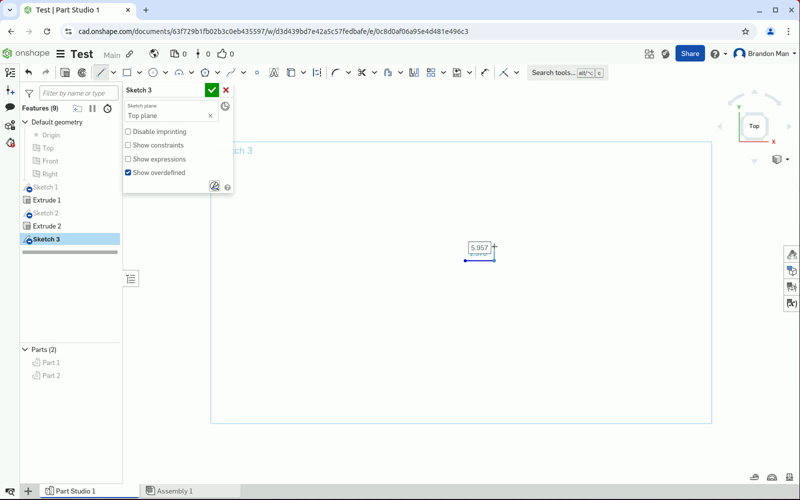
key_up(shift)
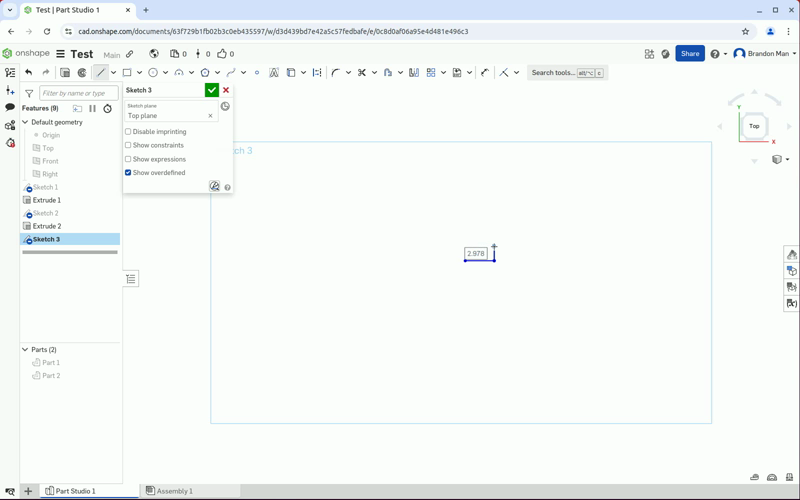
key_down(shift)
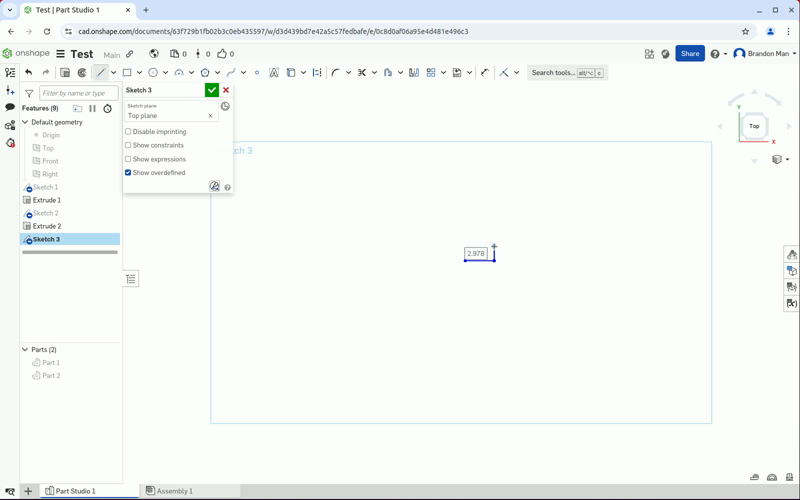
mouse_move(524, 246)
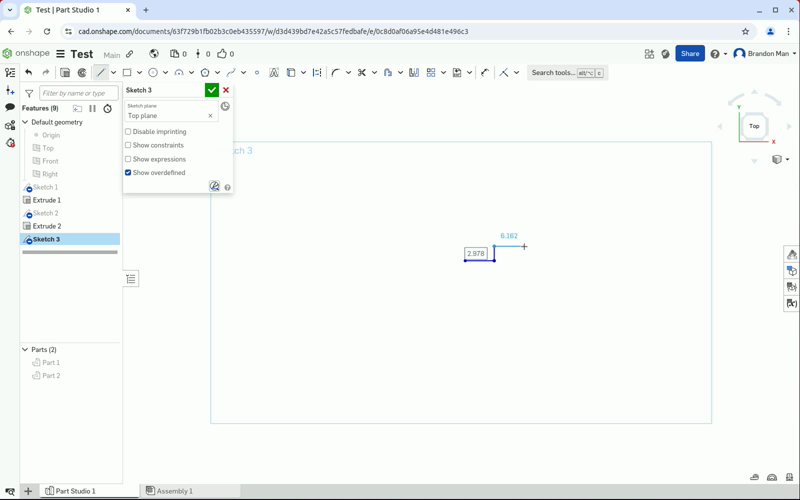
mouse_move(465, 246)
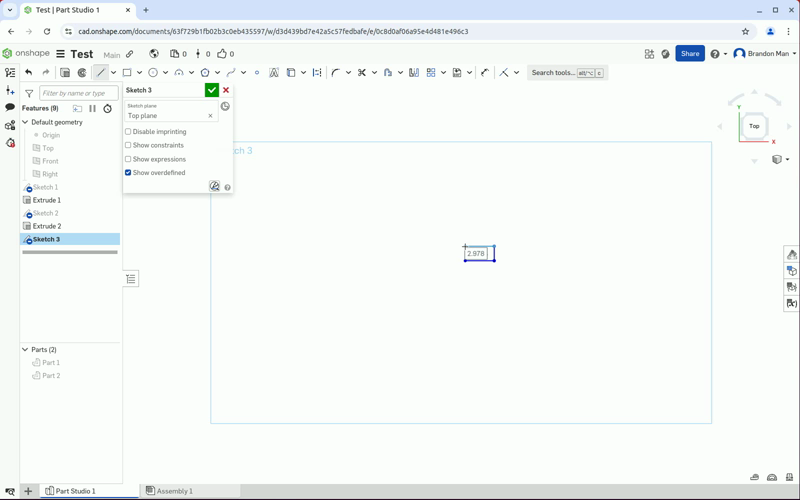
click(465, 246)
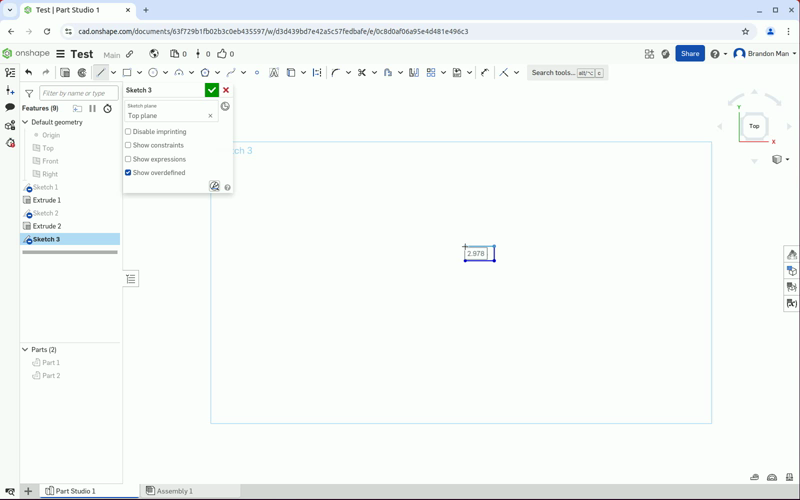
key_up(shift)
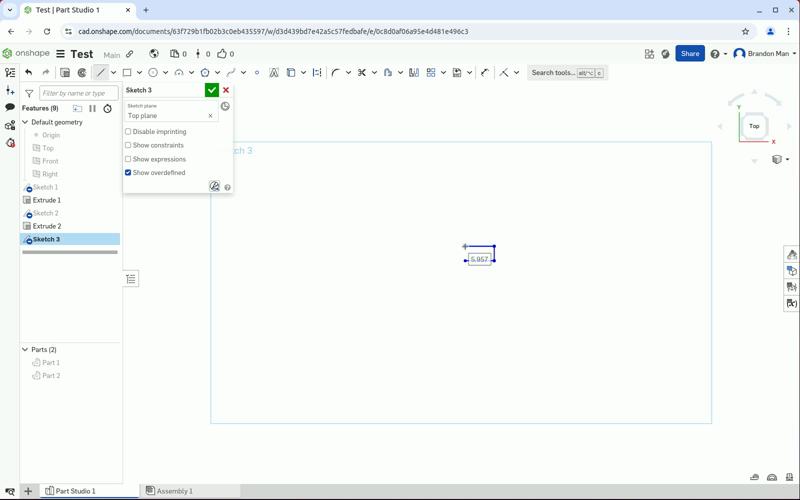
mouse_move(495, 246)
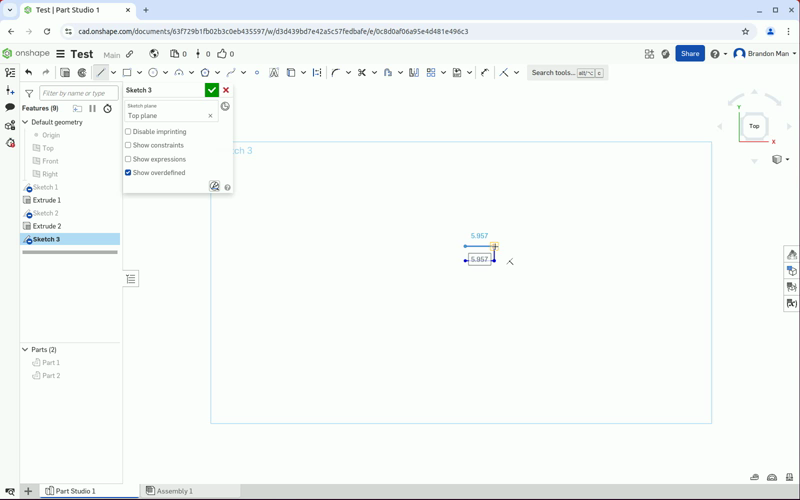
key_down(shift)
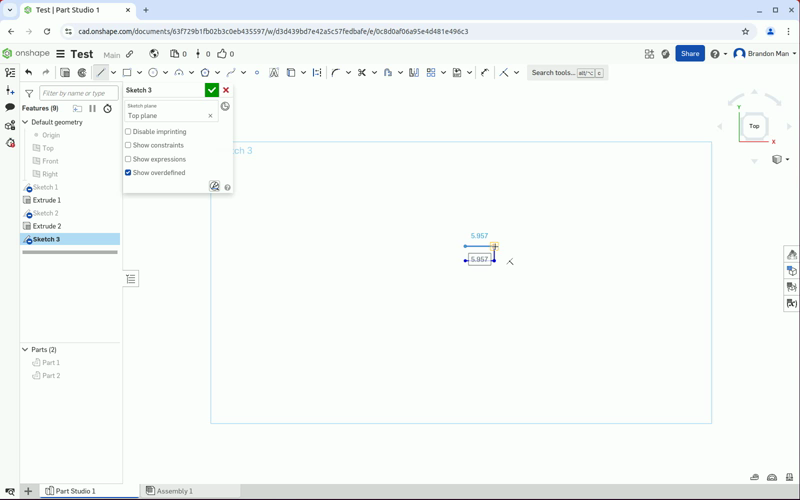
mouse_move(465, 260)
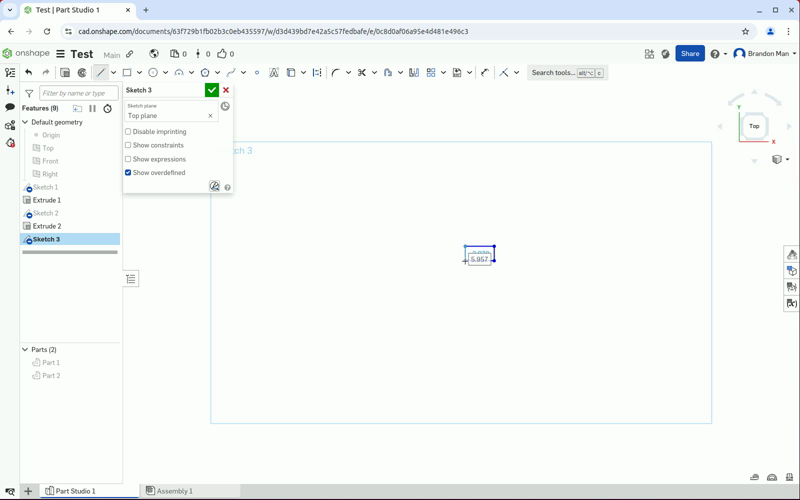
key_up(shift)
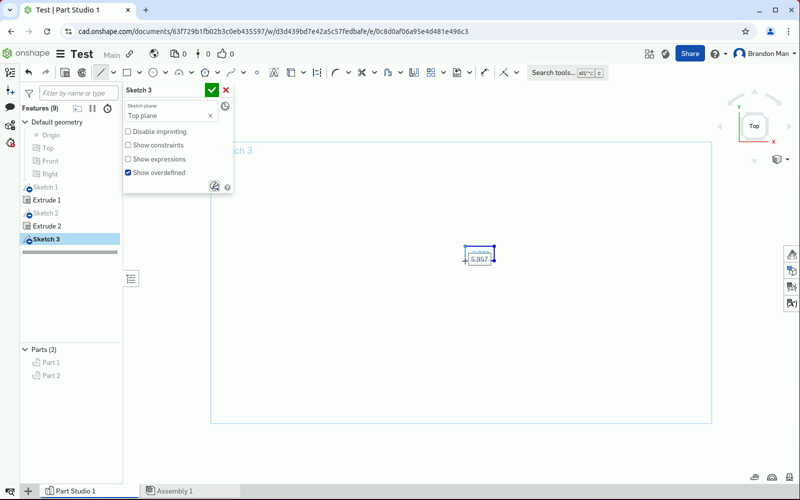
click(465, 260)
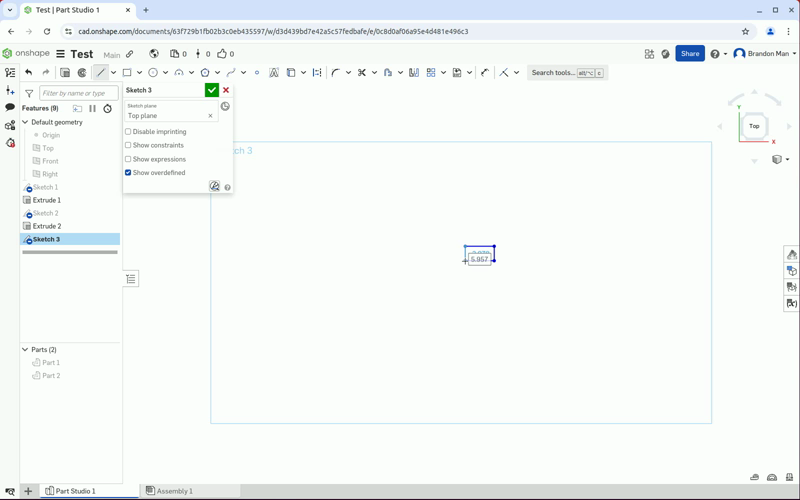
key(esc)
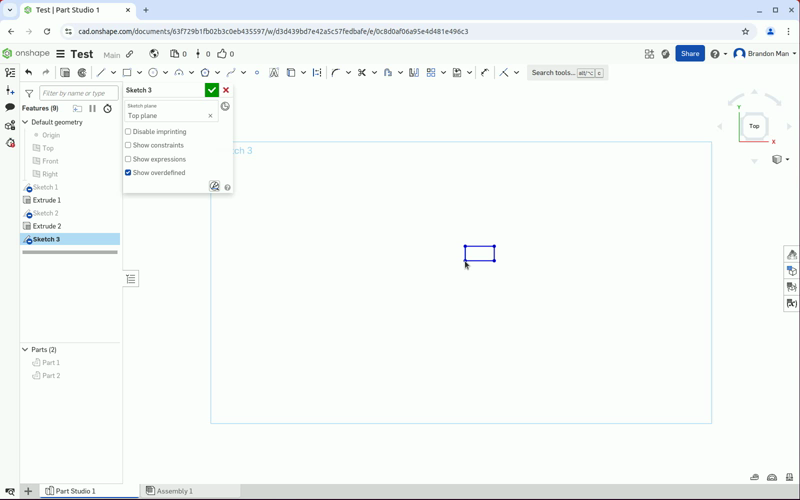
mouse_move(475, 258)
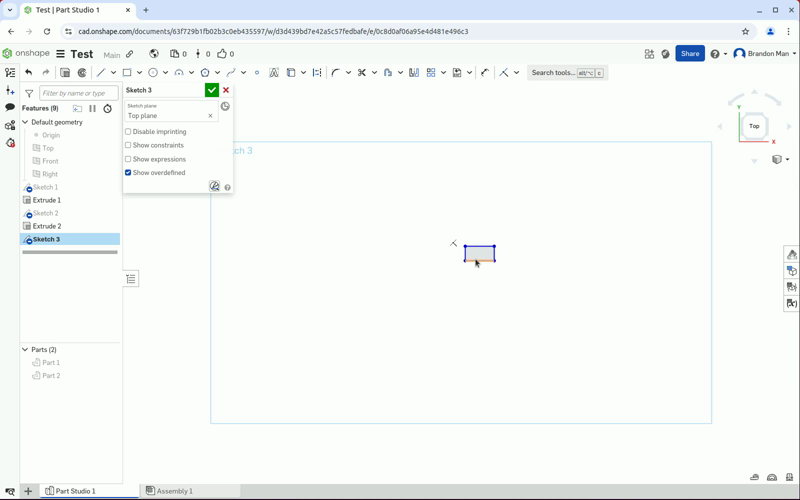
scroll(6)
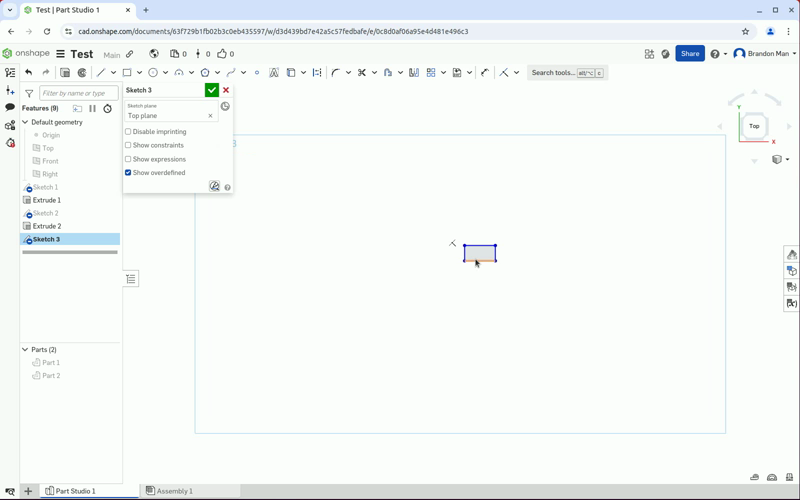
scroll(6)
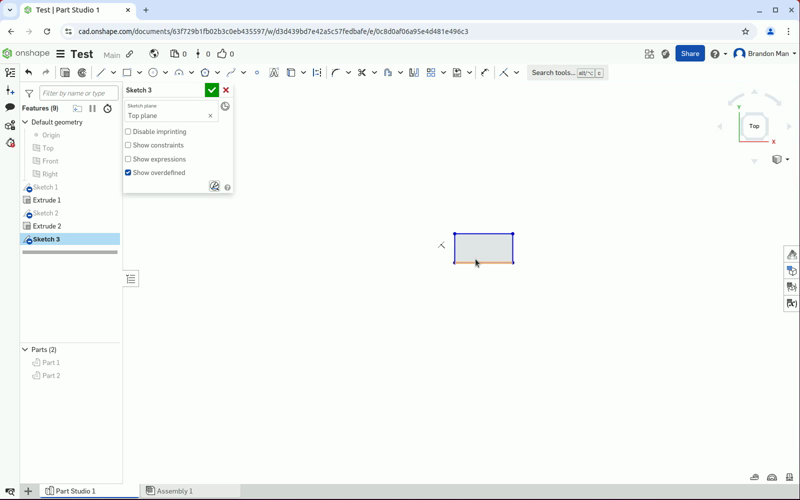
scroll(6)
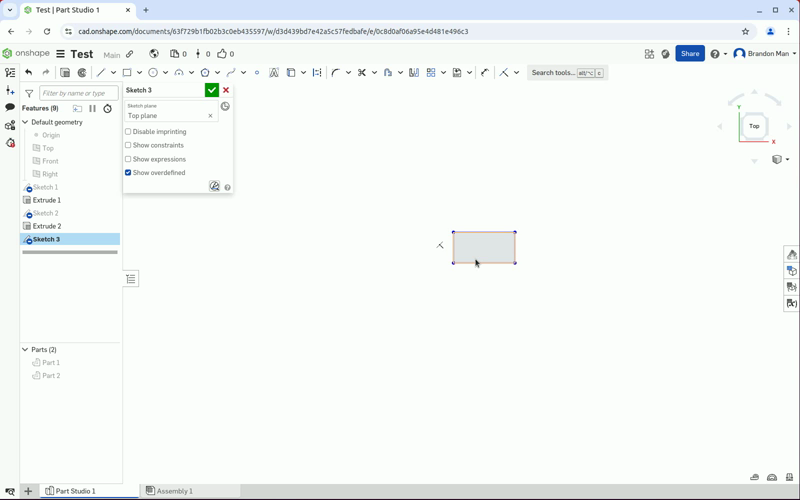
scroll(6)
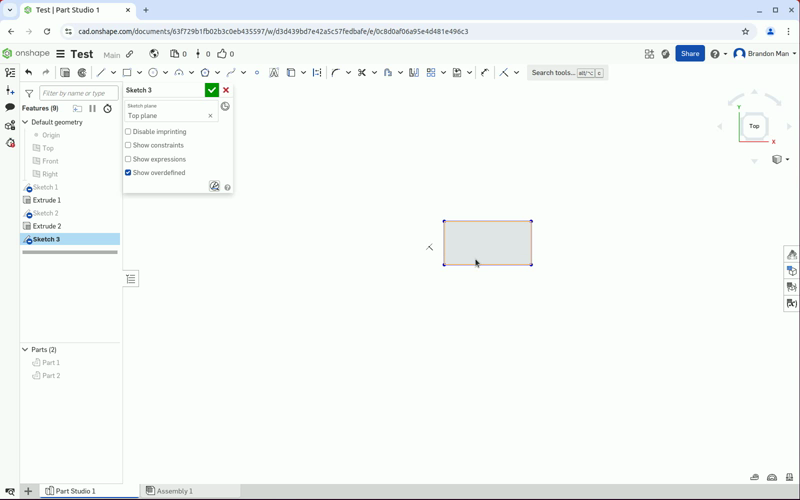
scroll(6)
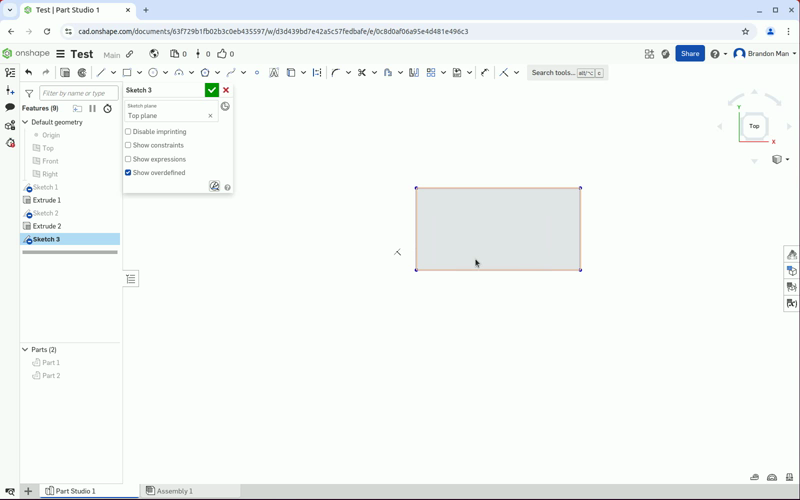
scroll(6)
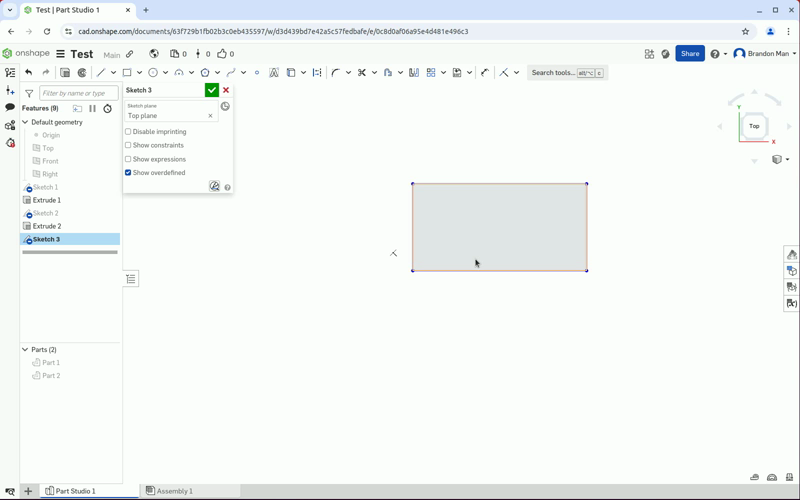
scroll(6)
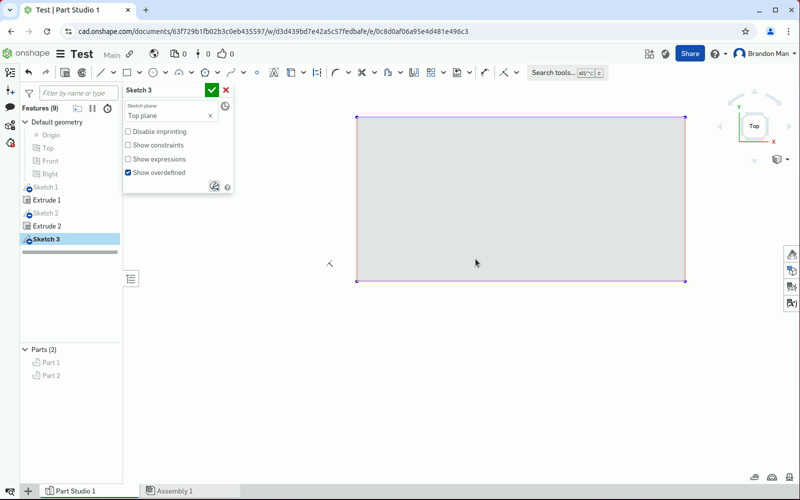
click(475, 258)
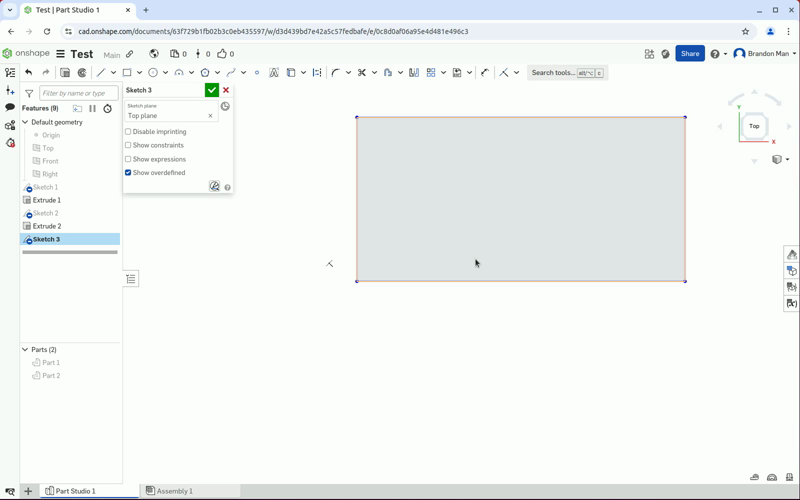
scroll(-6)
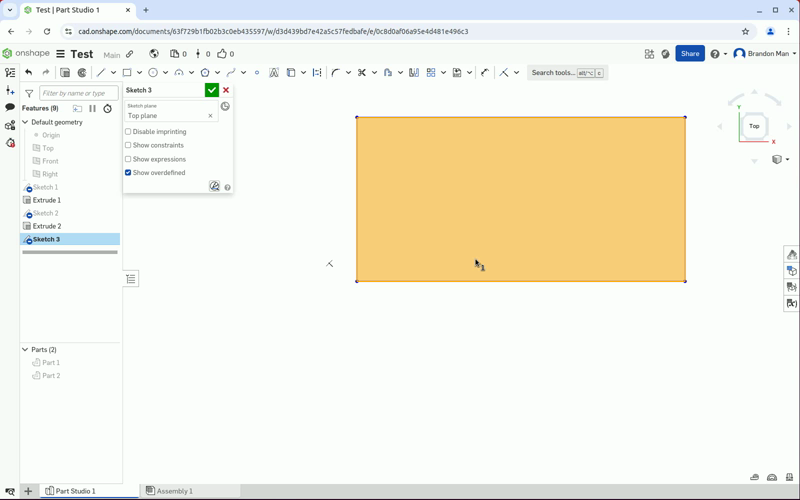
scroll(-6)
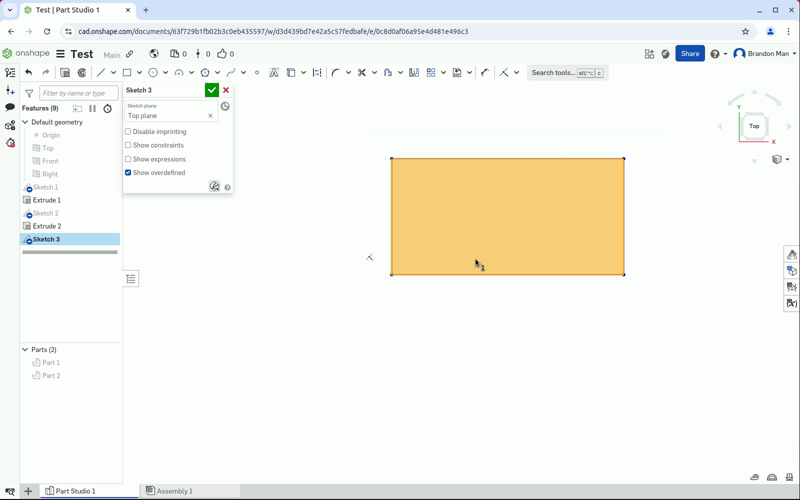
scroll(-6)
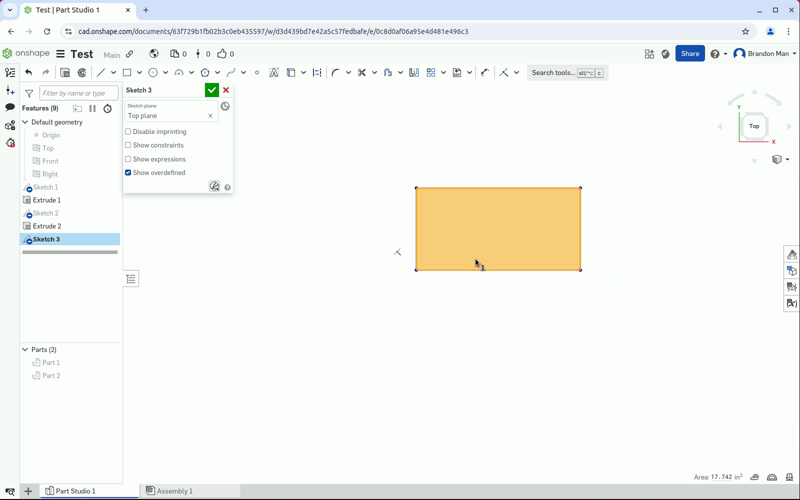
scroll(-6)
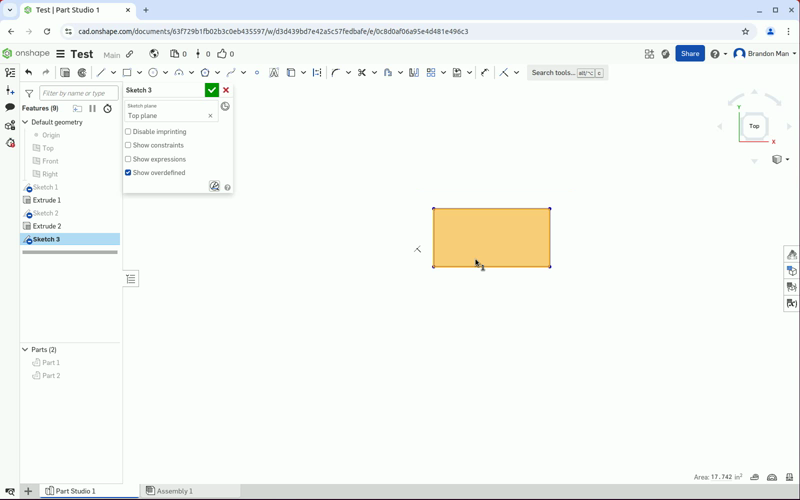
scroll(-6)
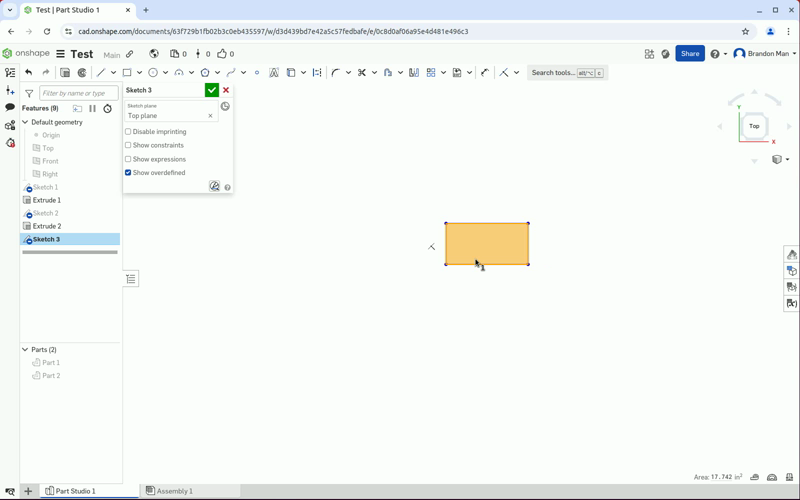
scroll(-6)
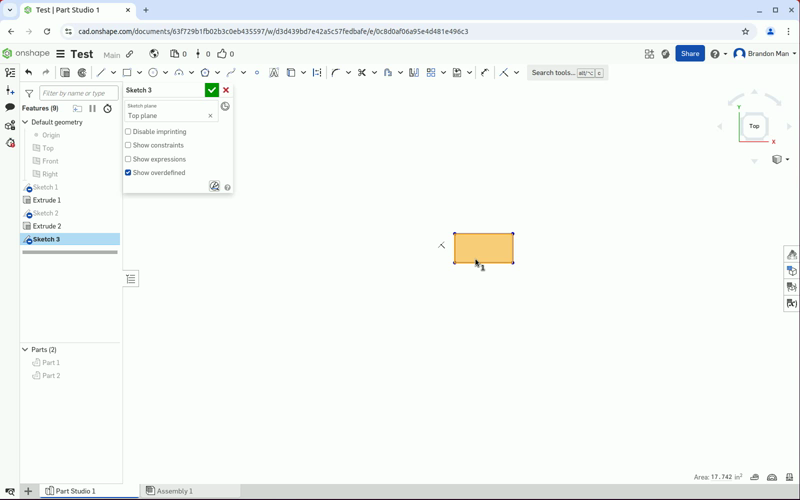
scroll(-6)
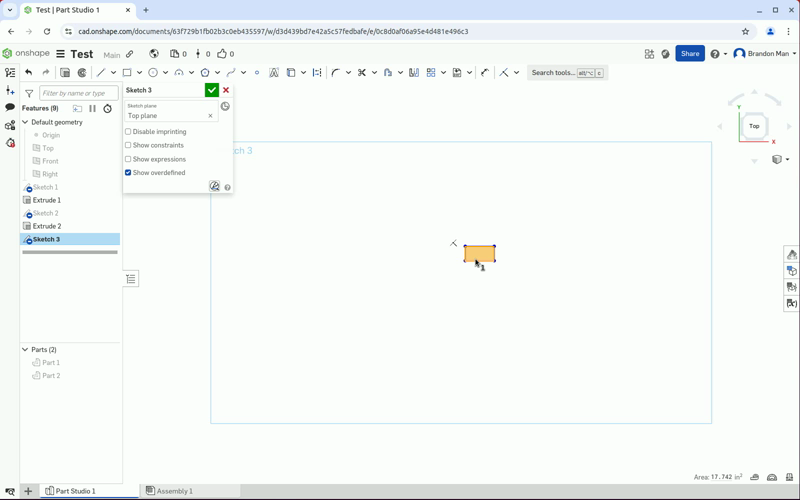
mouse_move(73, 352)
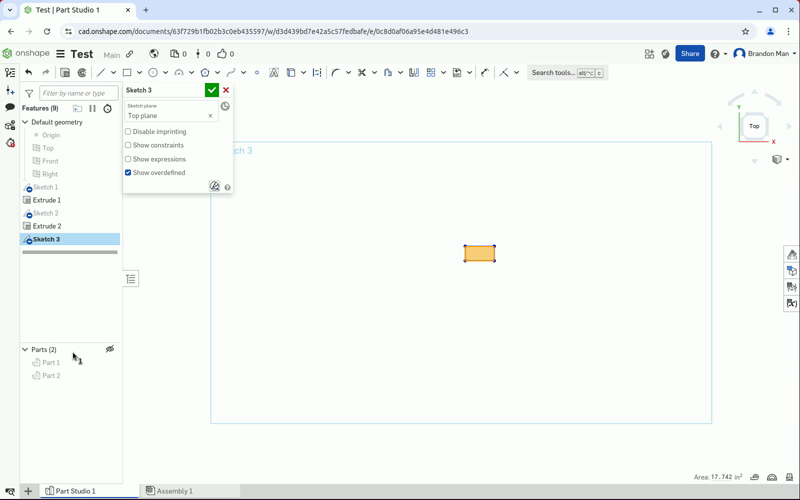
key(shift+y)
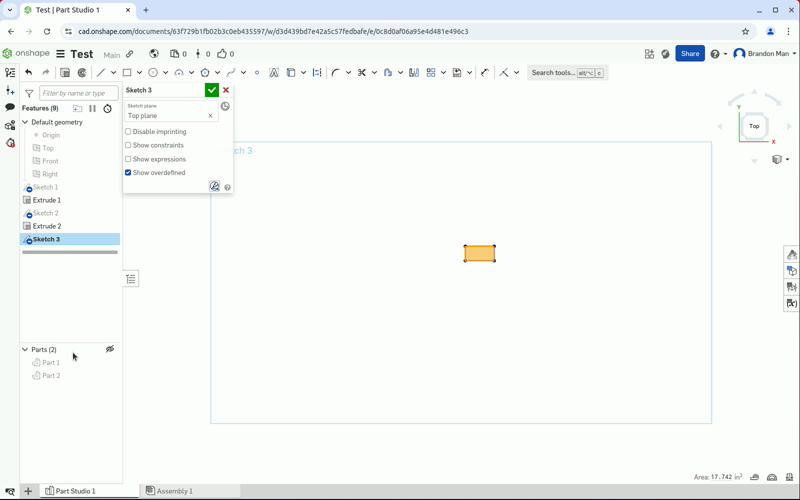
key(shift+e)
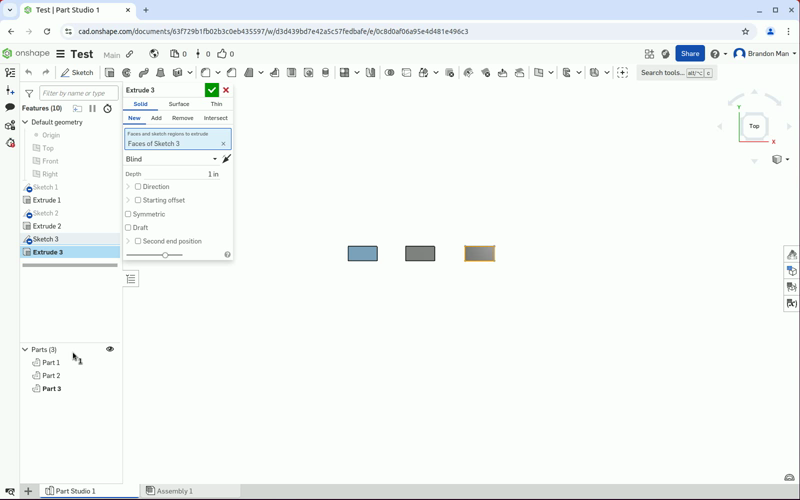
mouse_move(143, 106)
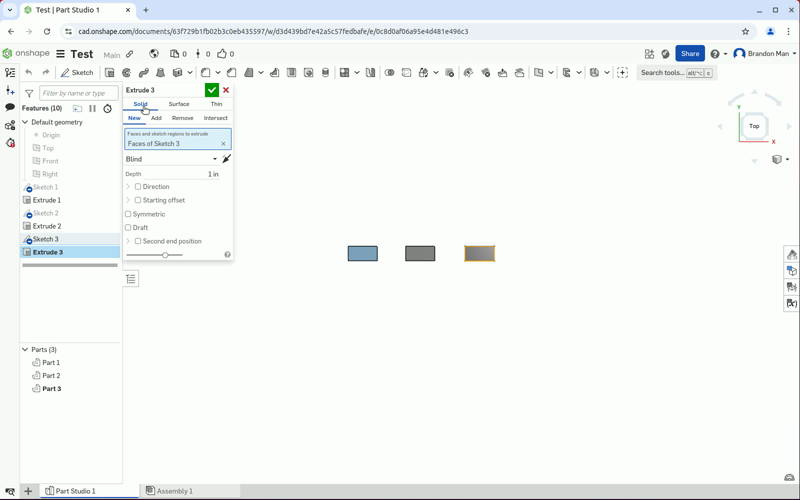
click(143, 106)
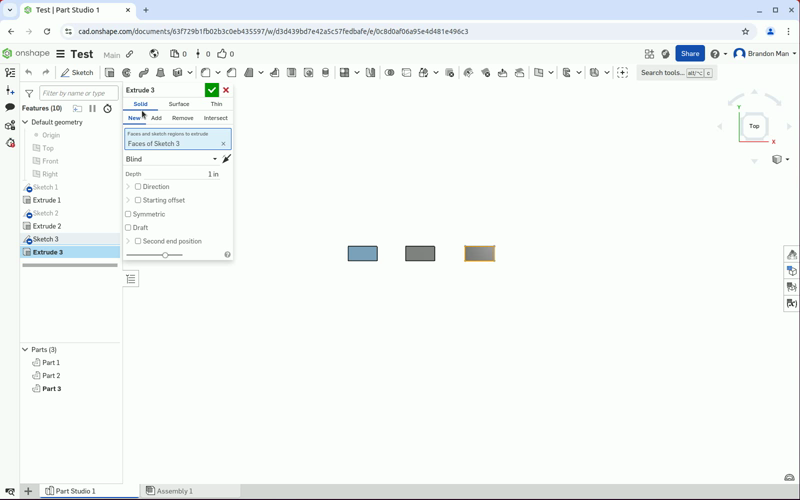
mouse_move(137, 120)
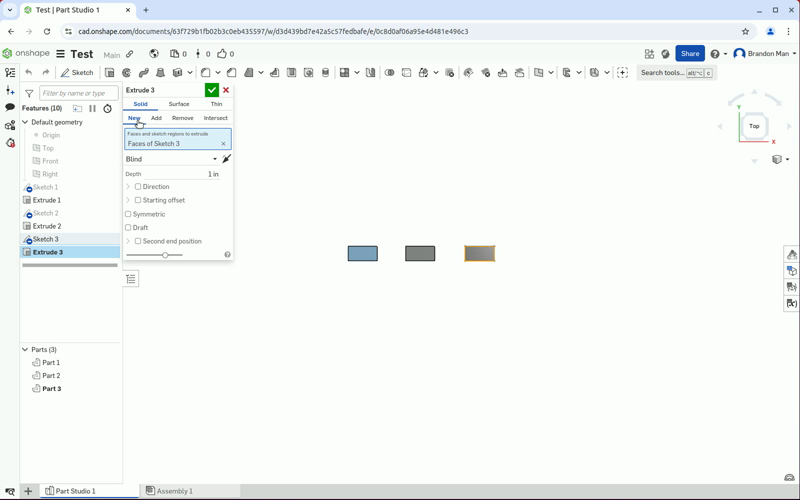
click(137, 120)
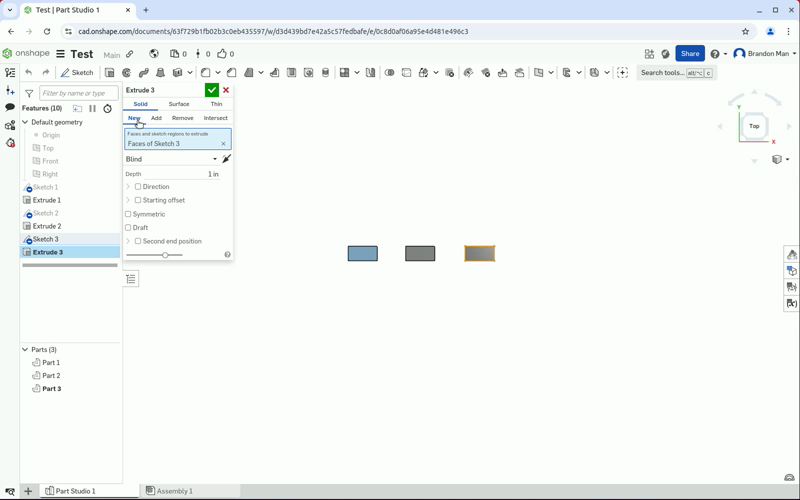
key(tab, 4)
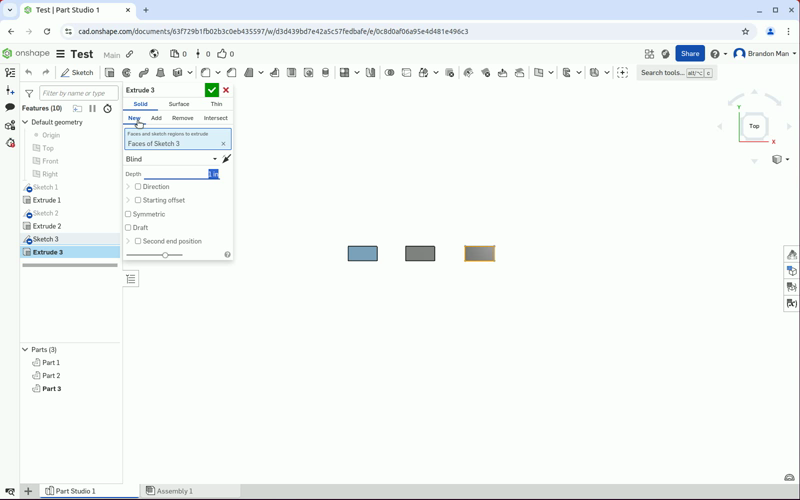
text(1.444)
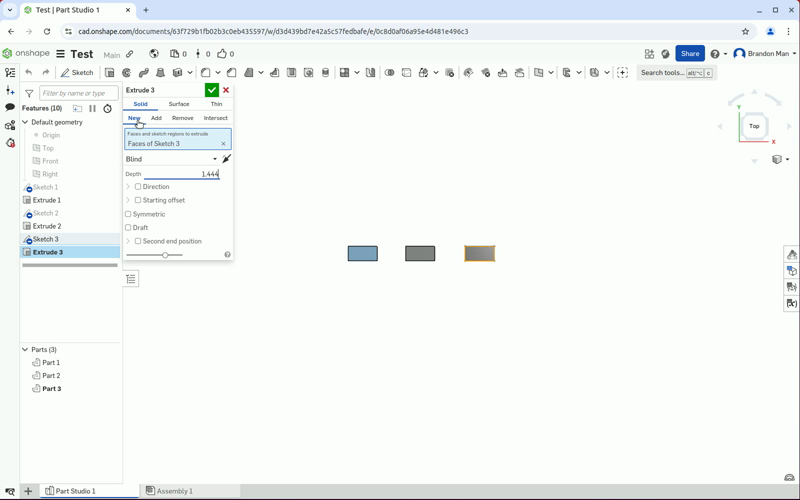
key(enter)
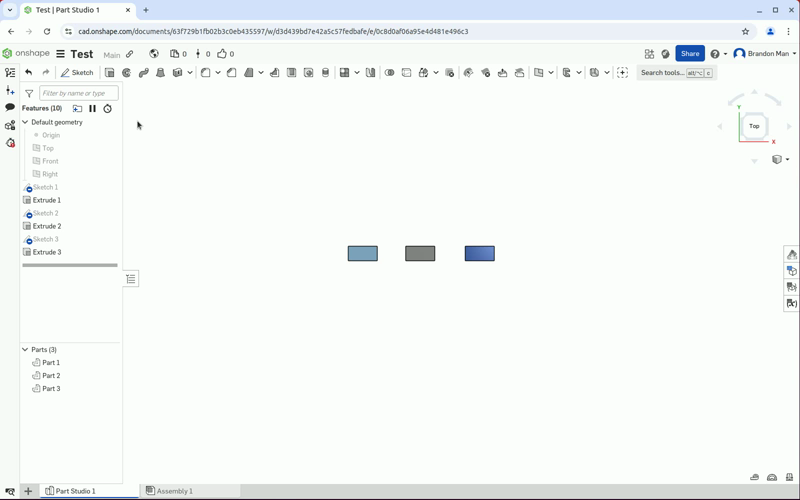
key(shift+h)
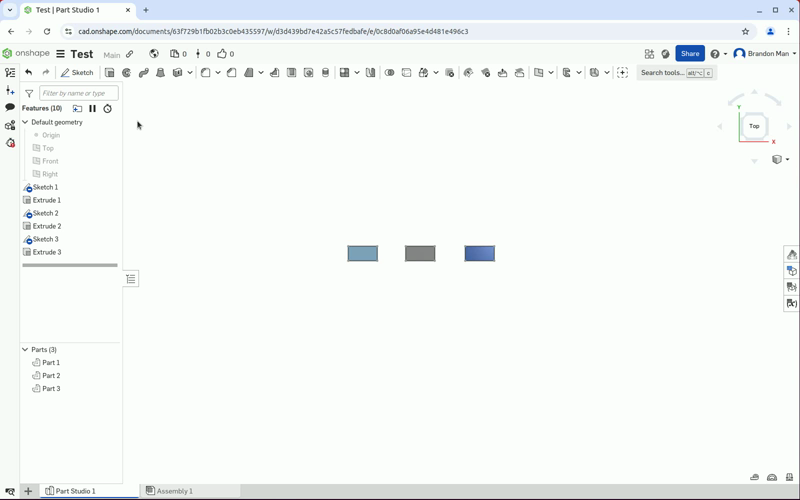
key(shift+h)
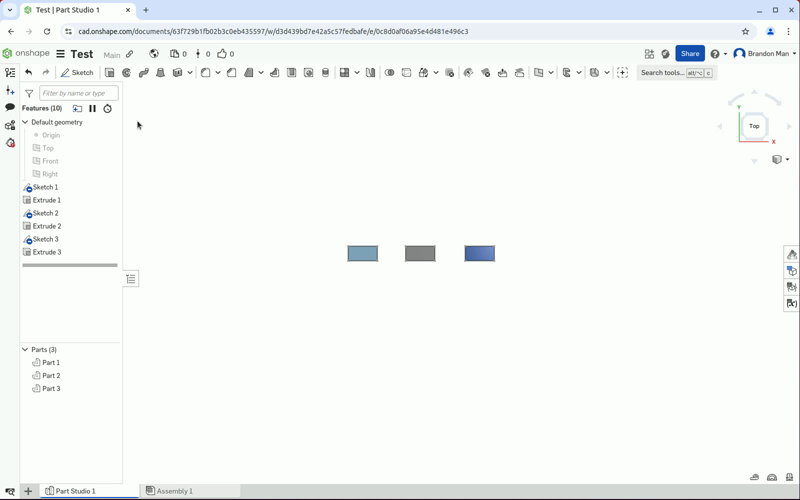
key(shift+7)
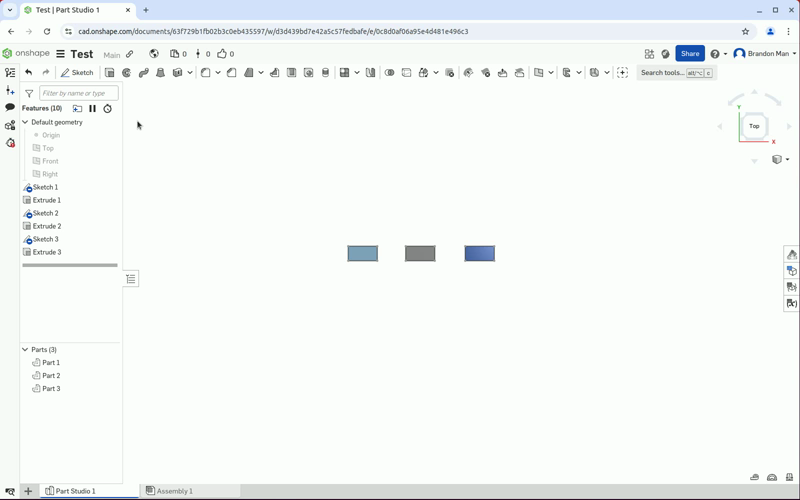
key(up, 3)
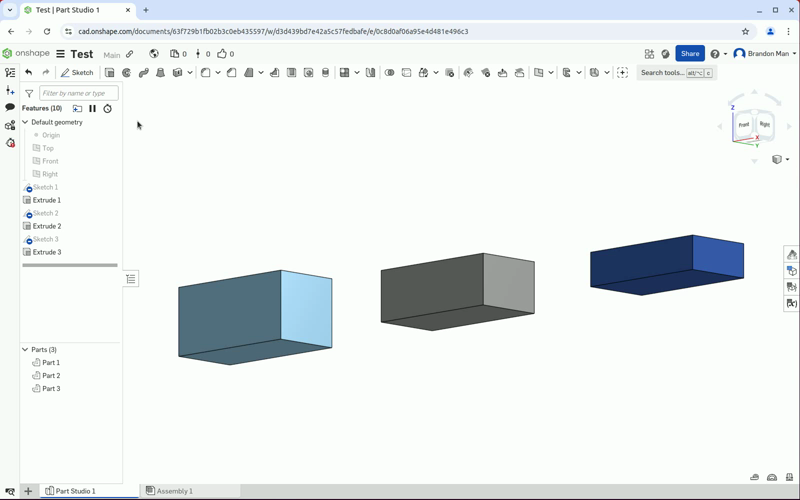
key(left, 3)
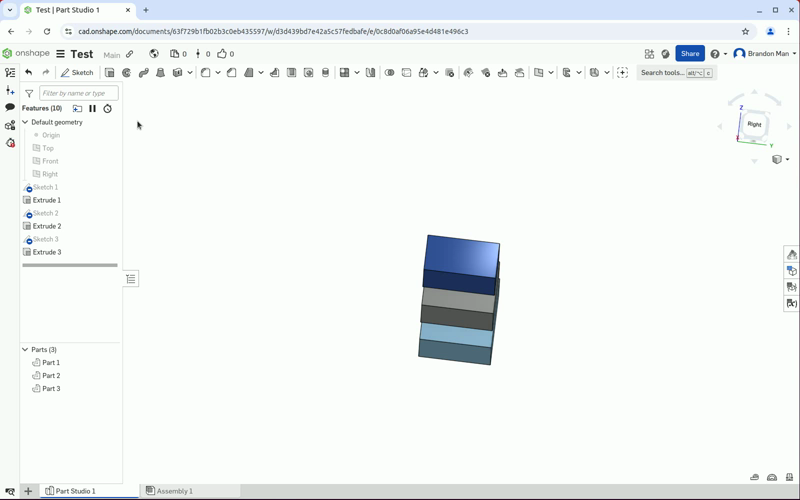
key(right, 3)
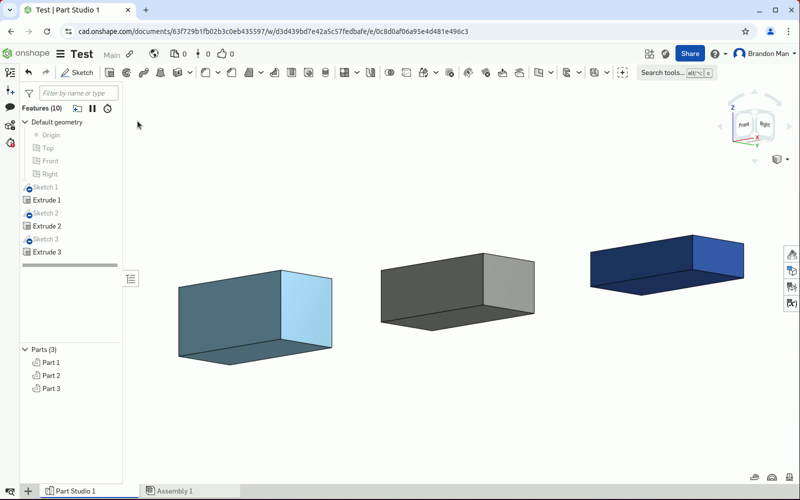
key(down, 3)
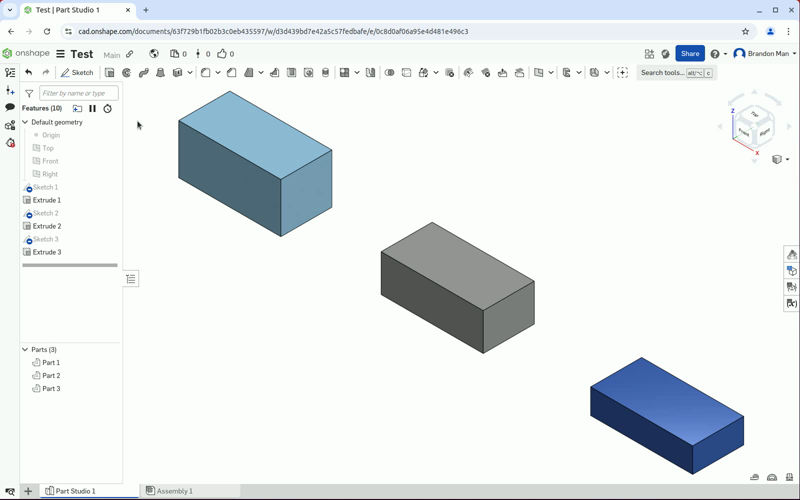
mouse_move(73, 189)
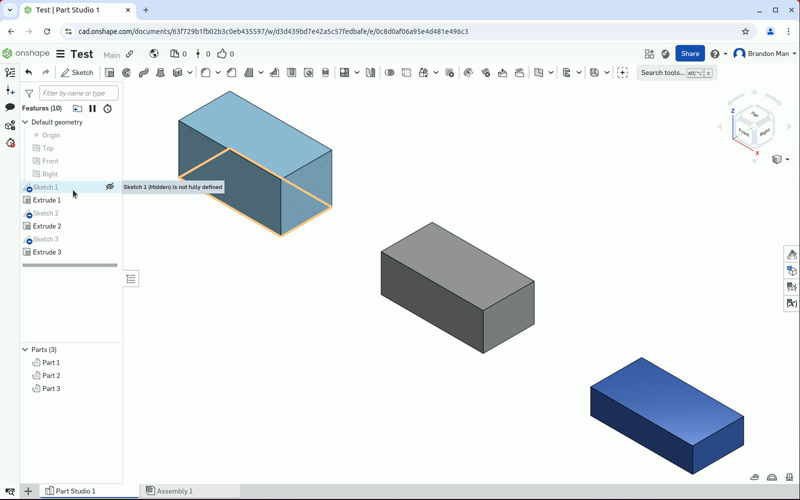
click(73, 189)